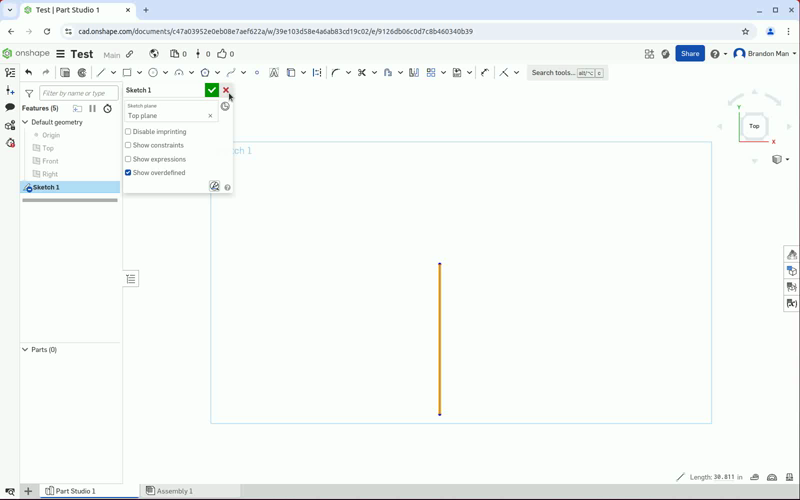
key(shift+h)
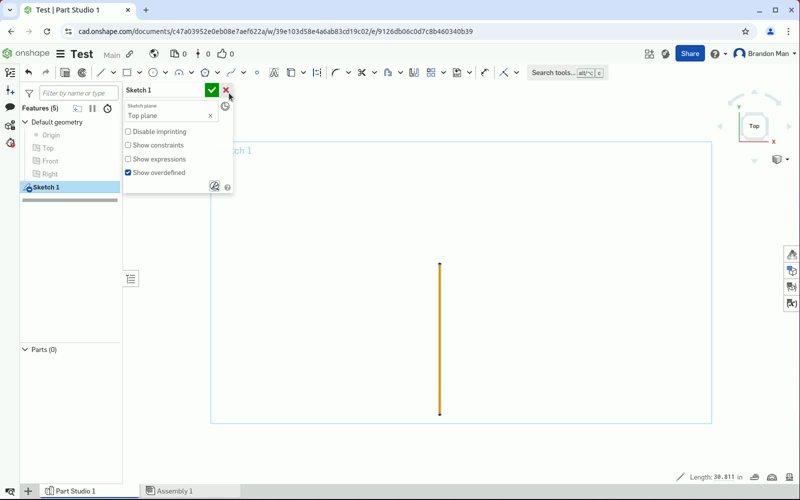
key(shift+s)
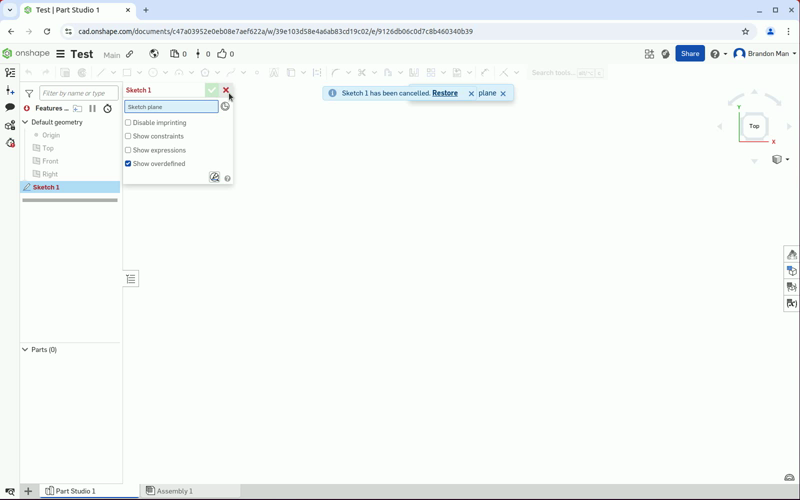
mouse_move(73, 150)
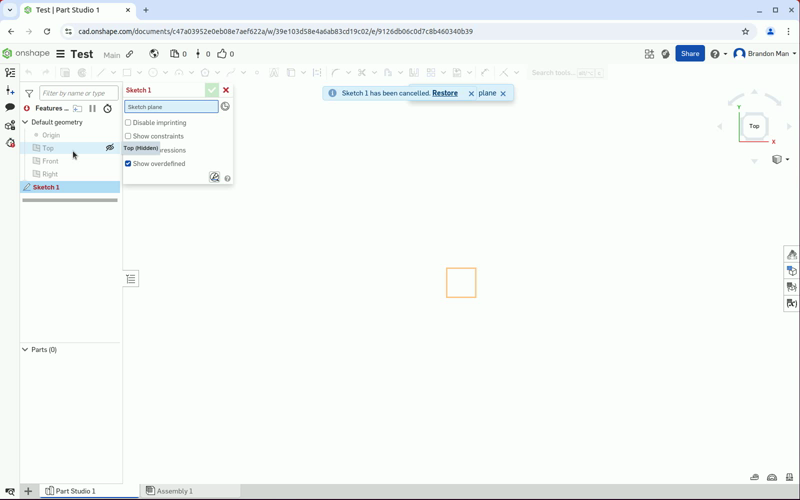
click(73, 150)
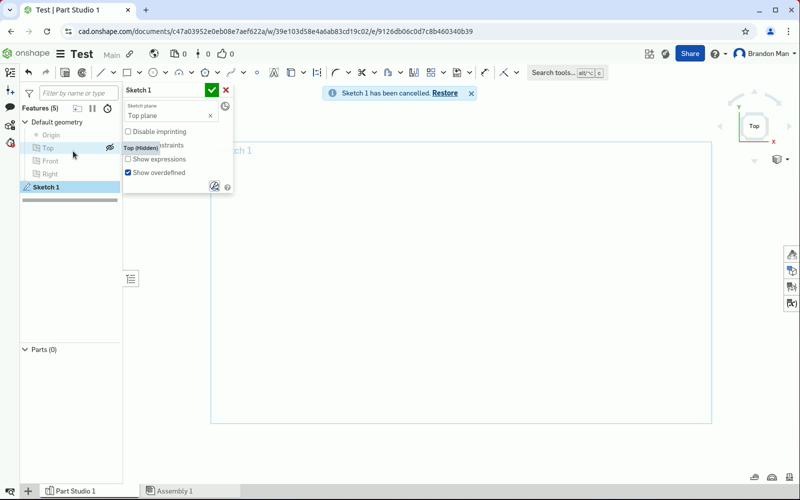
mouse_move(73, 352)
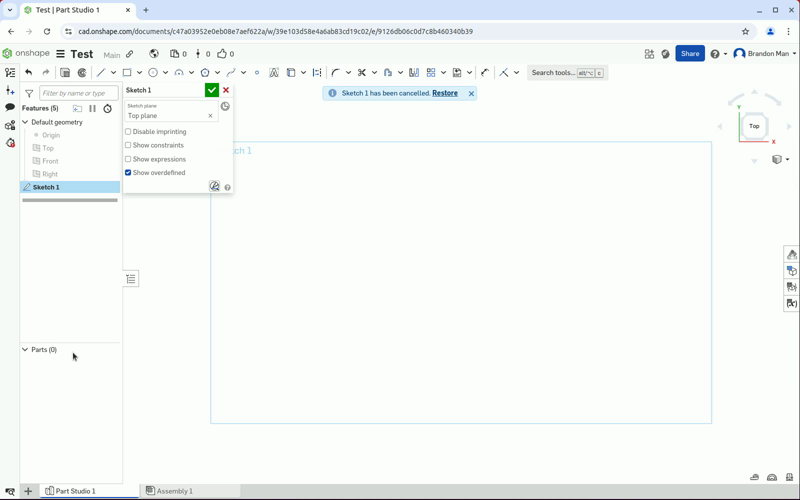
key(y)
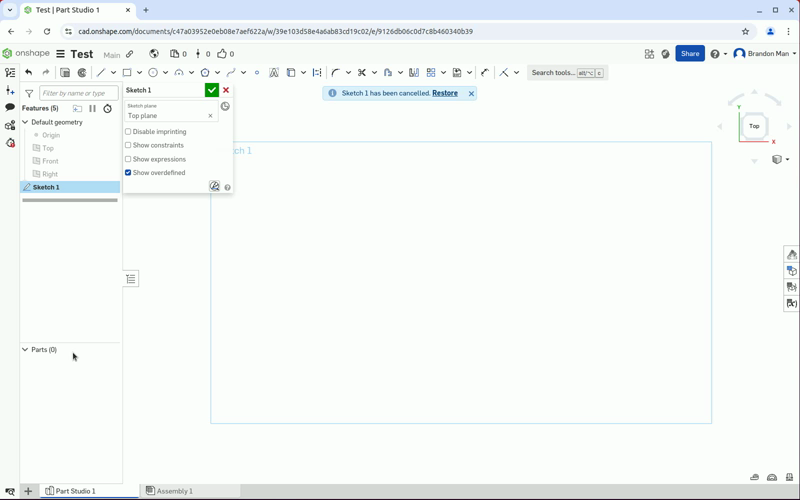
key(l)
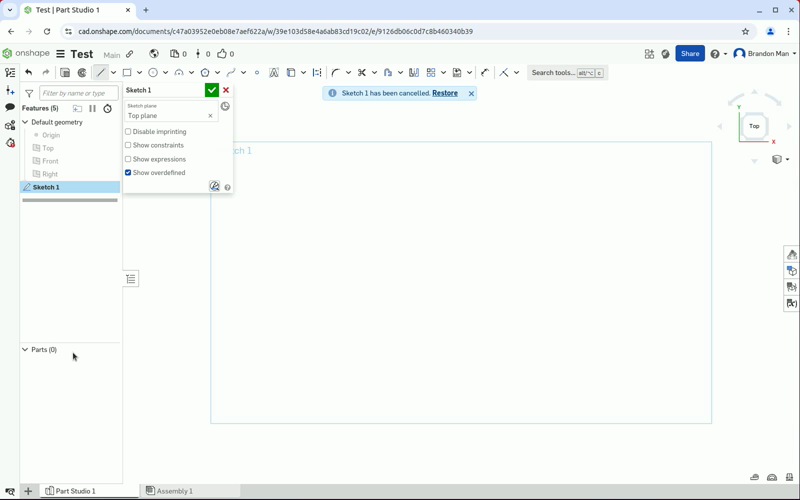
key_down(shift)
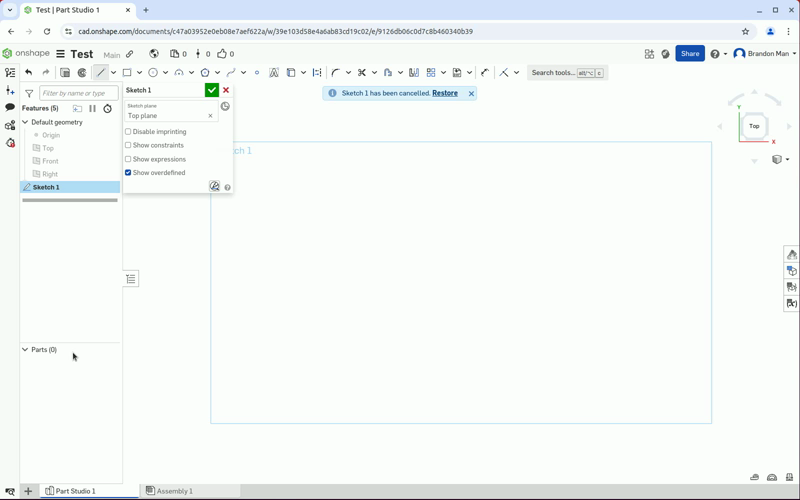
mouse_move(348, 282)
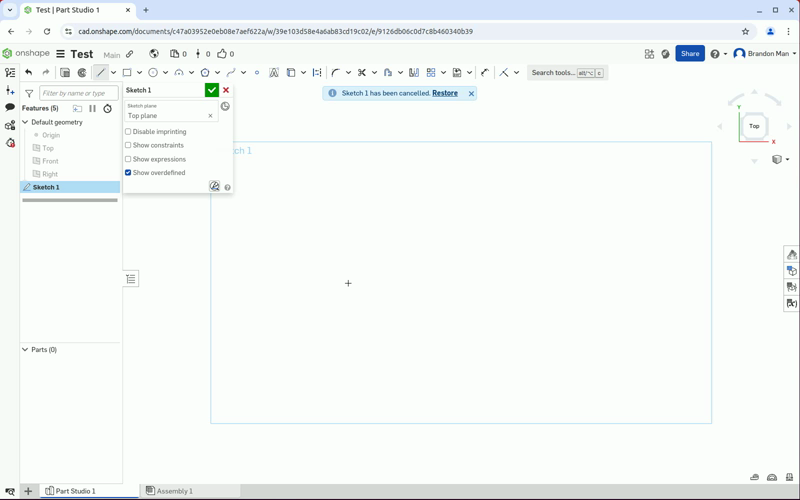
click(348, 282)
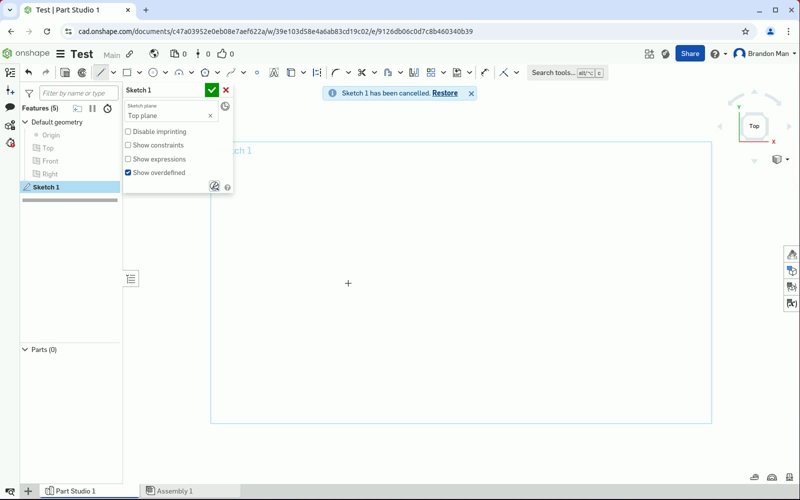
key_up(shift)
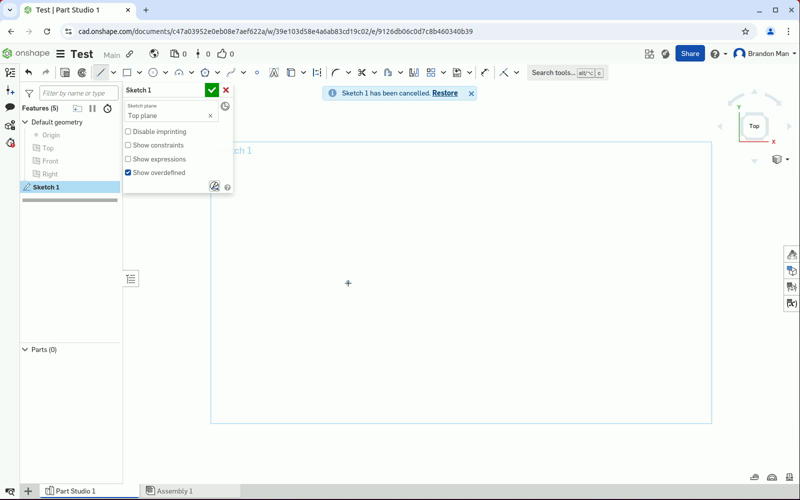
key_down(shift)
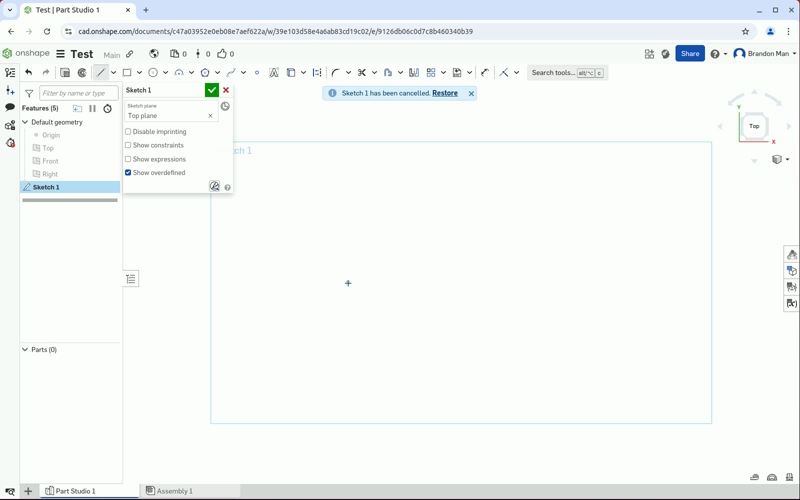
mouse_move(460, 282)
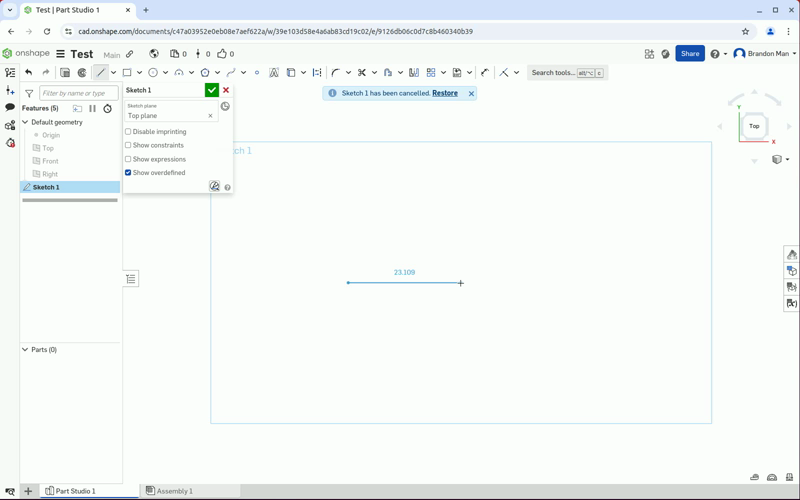
click(460, 282)
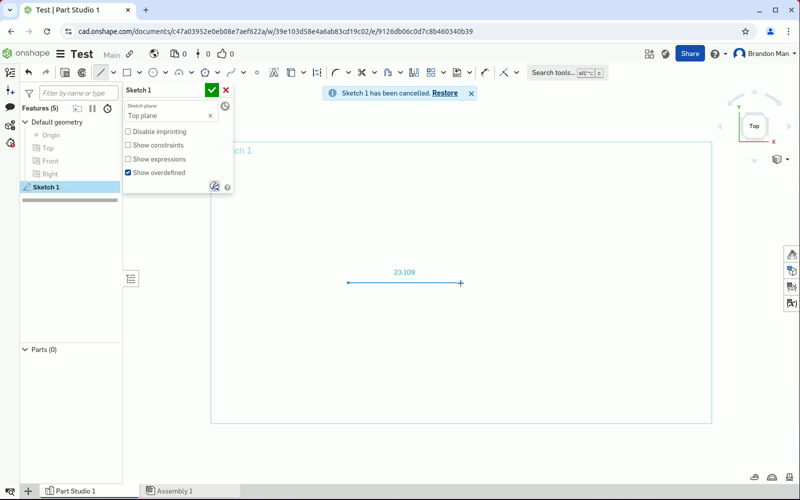
key_up(shift)
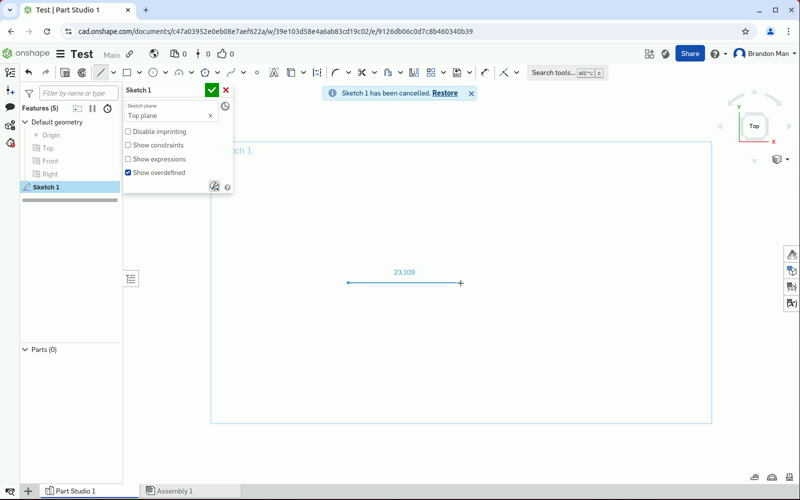
key_down(shift)
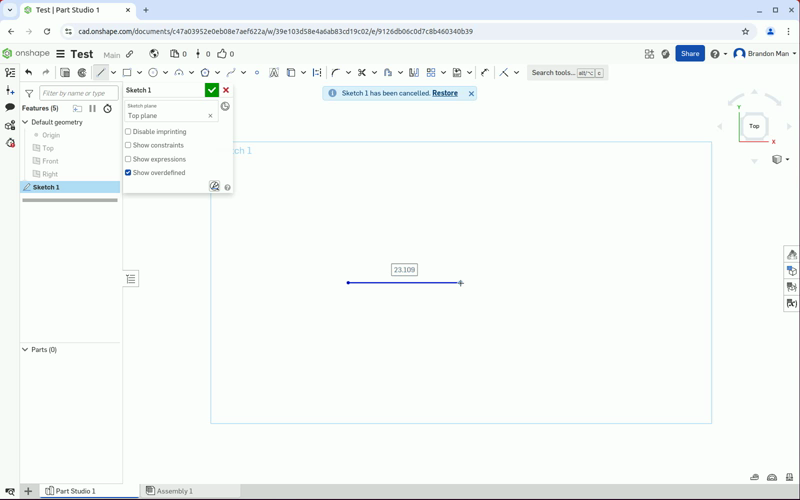
mouse_move(460, 208)
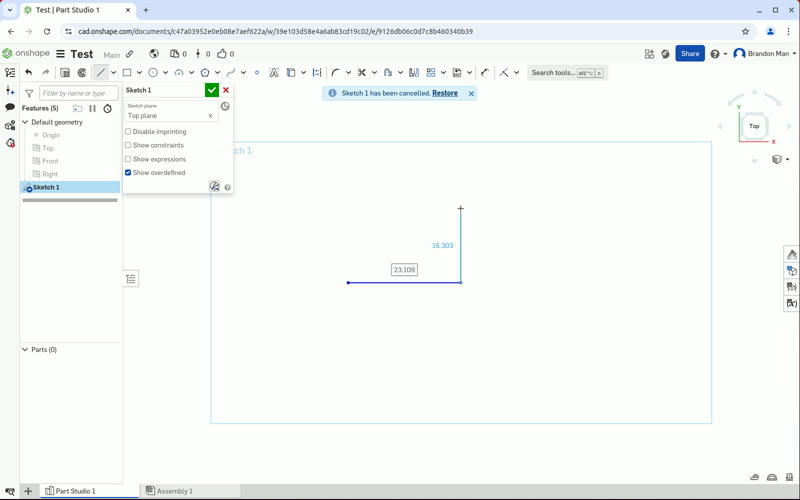
click(460, 208)
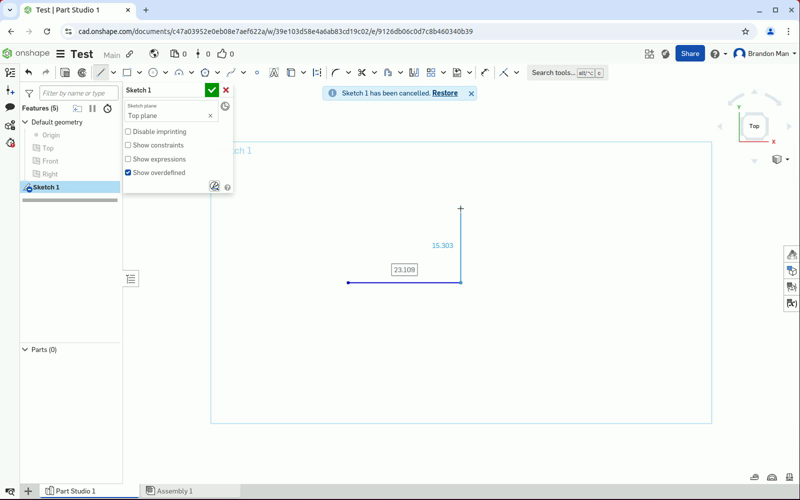
key_up(shift)
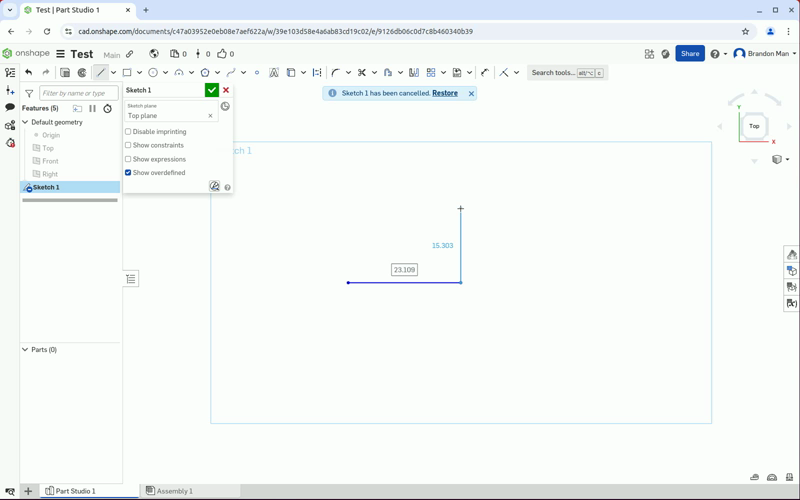
key_down(shift)
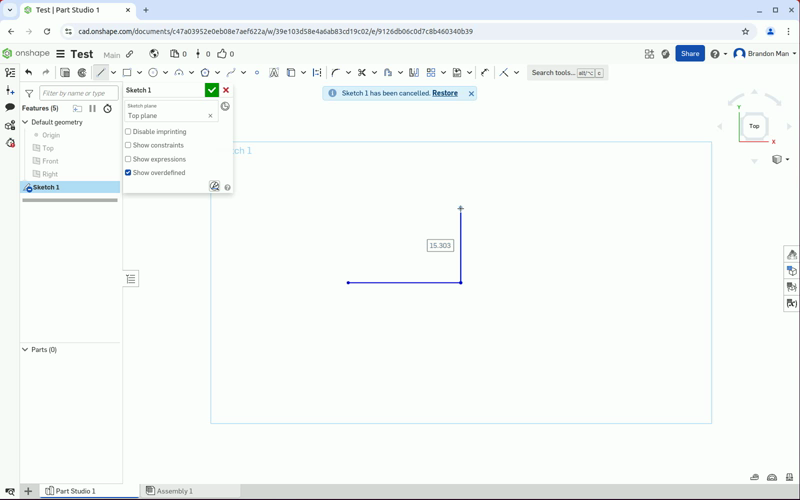
mouse_move(348, 208)
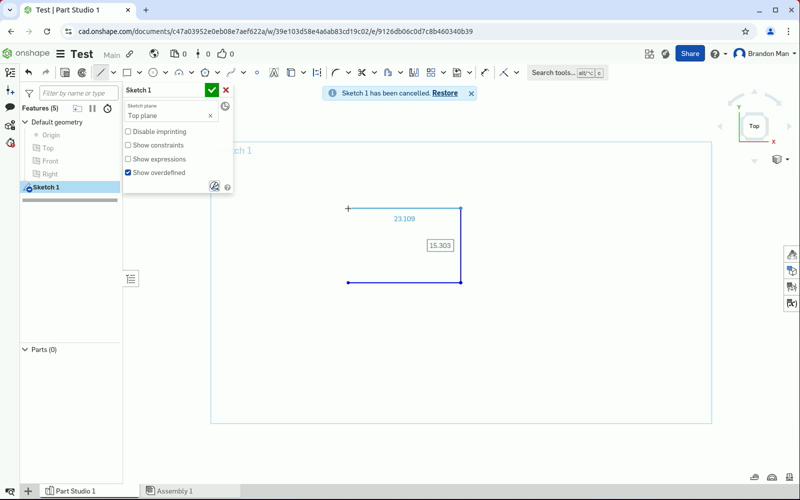
click(348, 208)
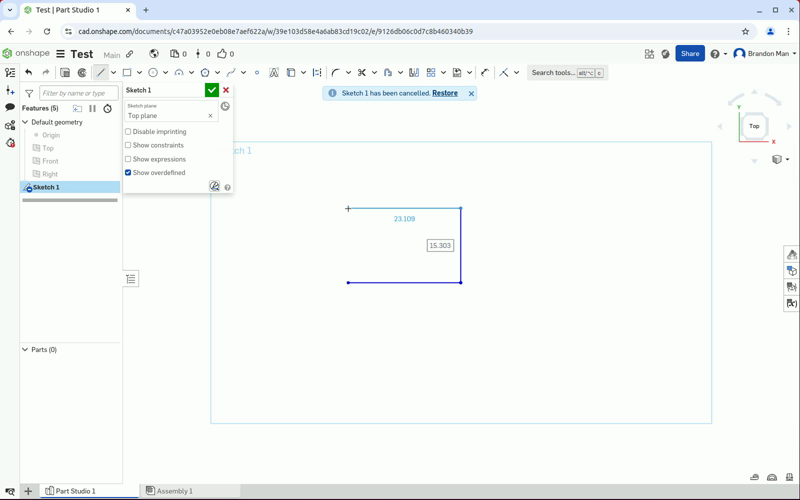
key_up(shift)
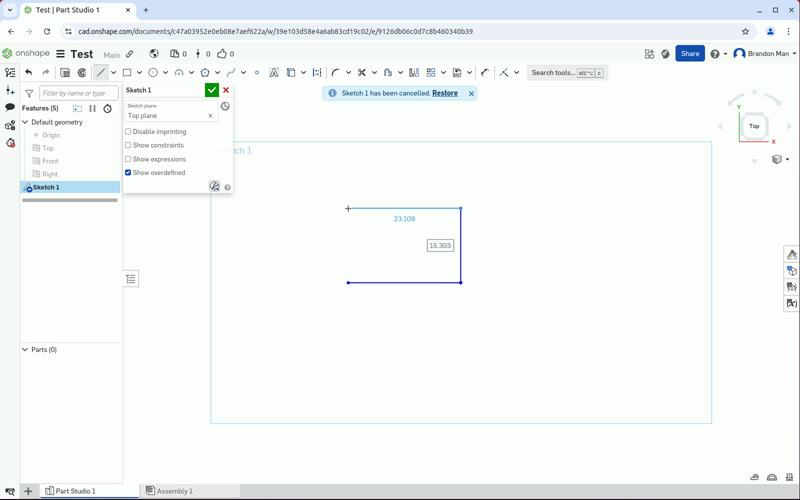
key_down(shift)
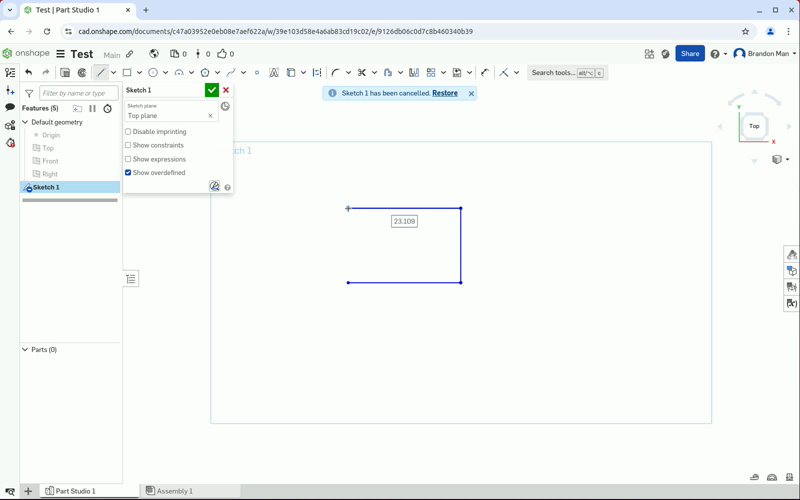
mouse_move(348, 282)
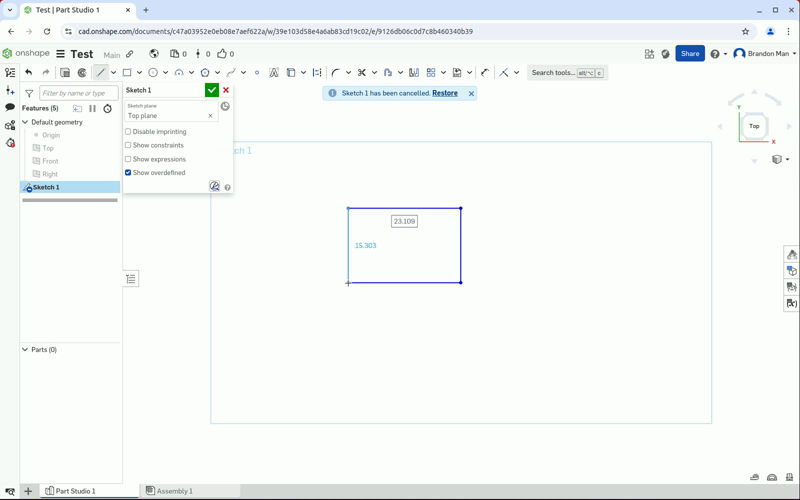
key_up(shift)
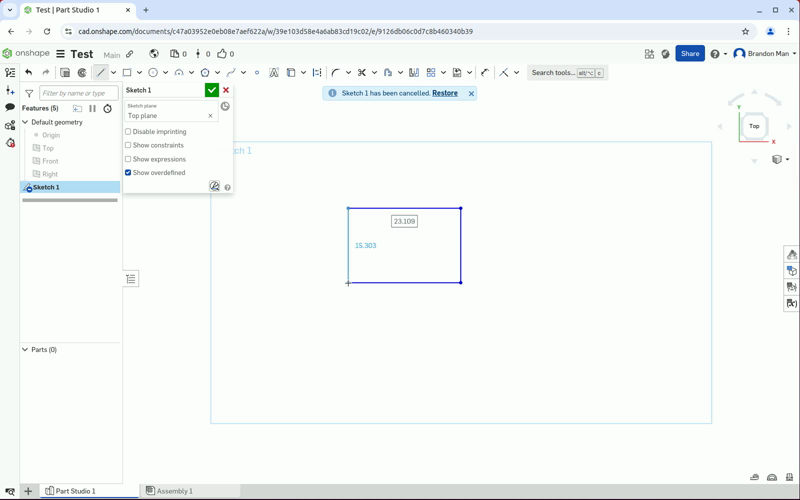
click(348, 282)
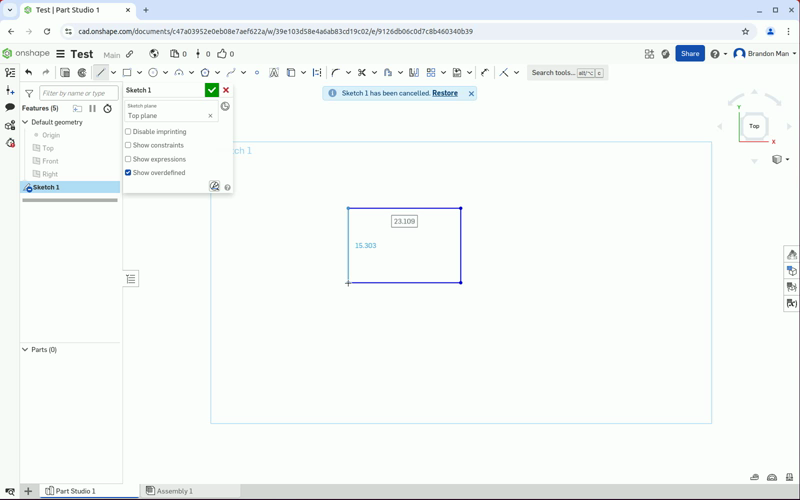
key(esc)
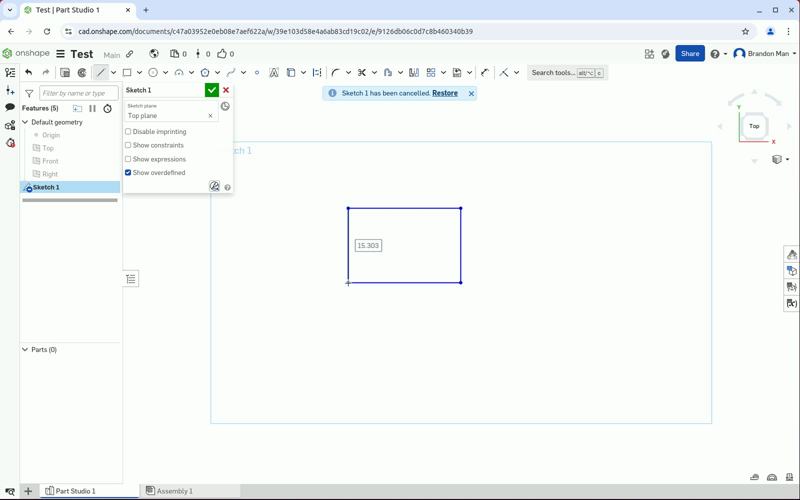
mouse_move(402, 231)
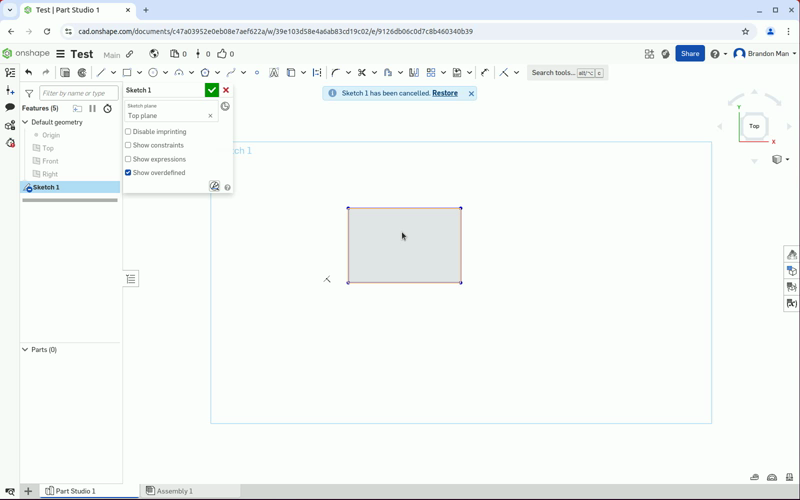
click(402, 231)
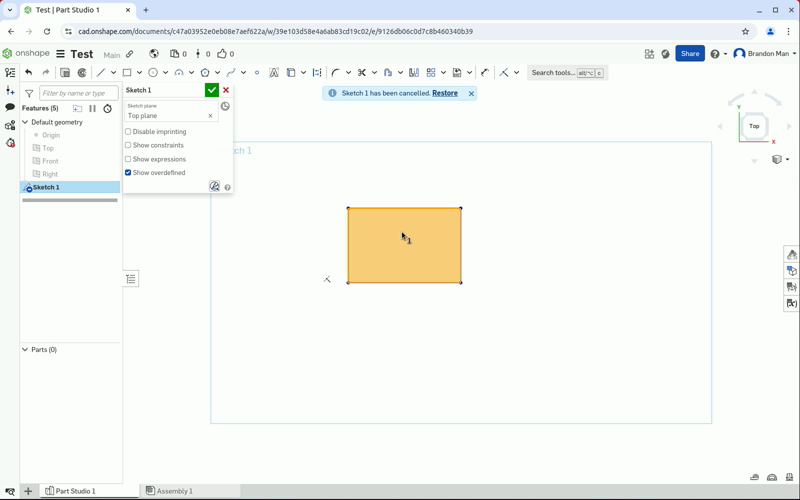
mouse_move(73, 352)
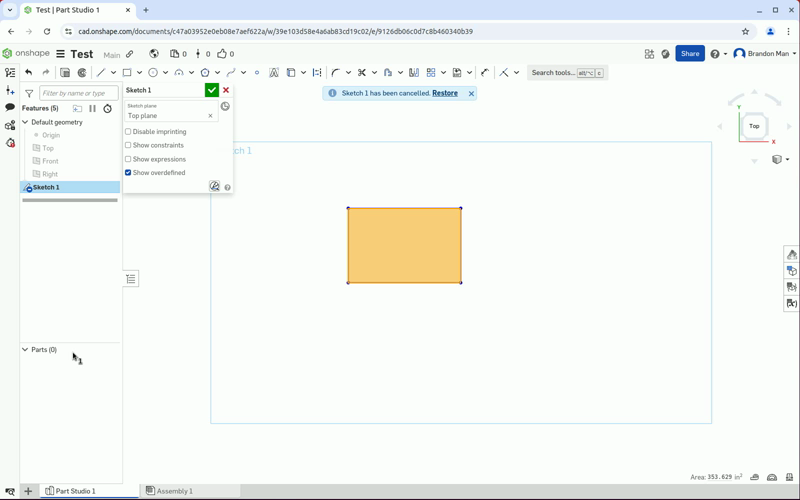
key(shift+y)
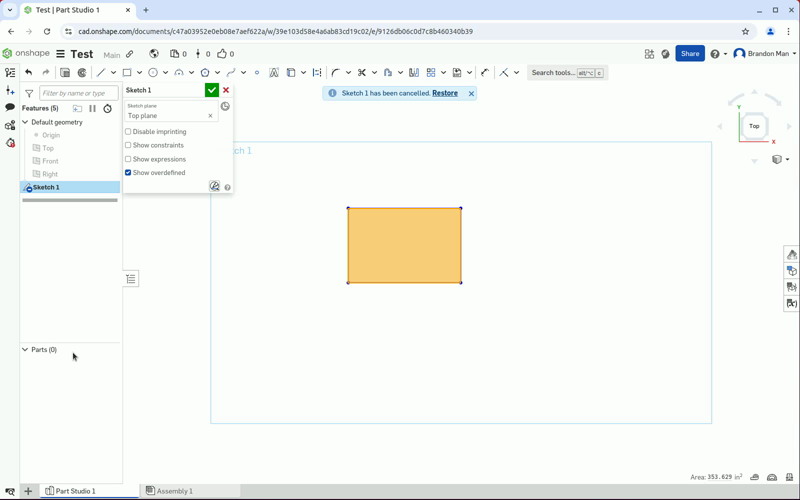
key(shift+e)
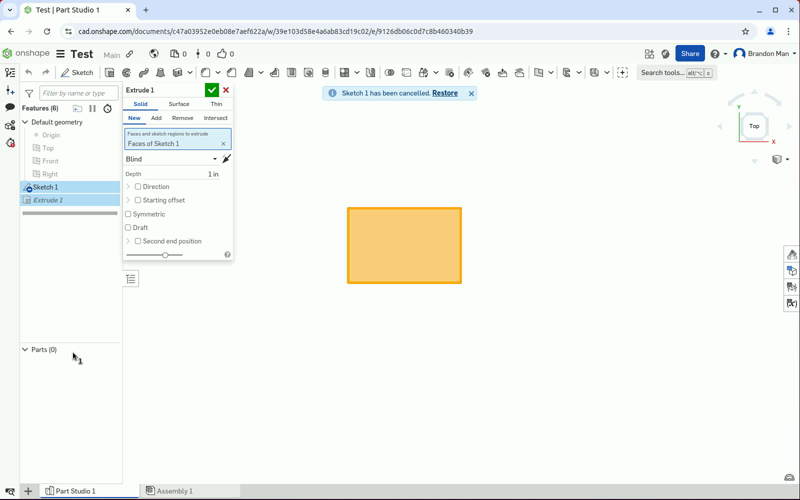
mouse_move(143, 106)
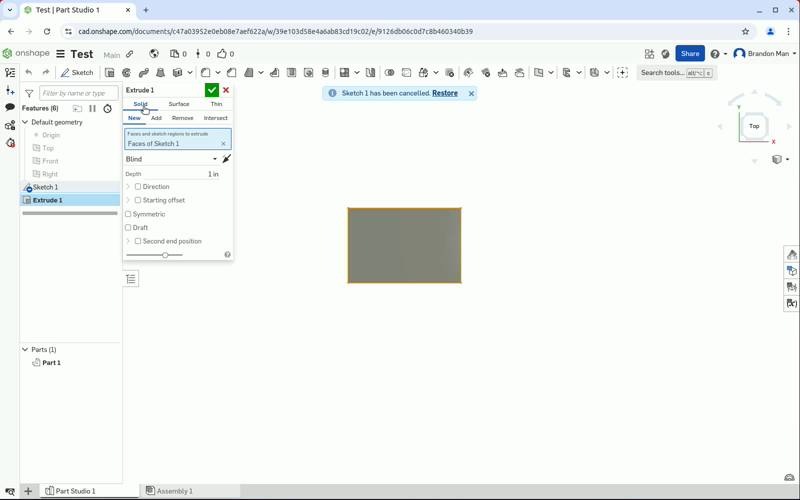
click(143, 106)
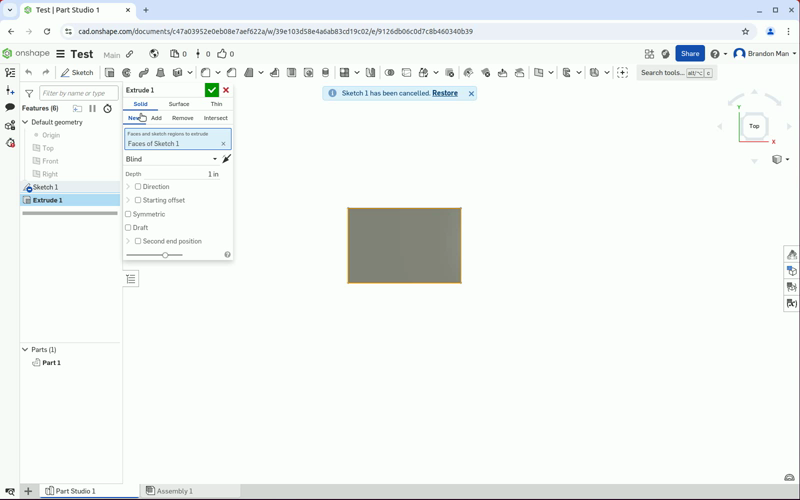
mouse_move(137, 120)
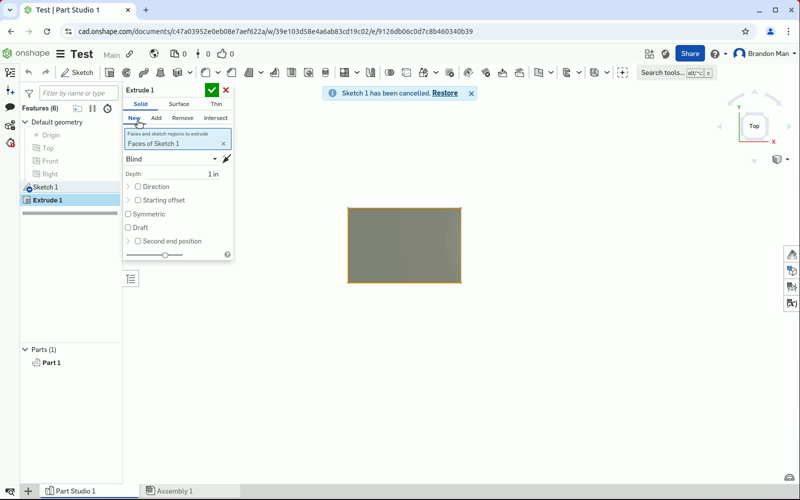
click(137, 120)
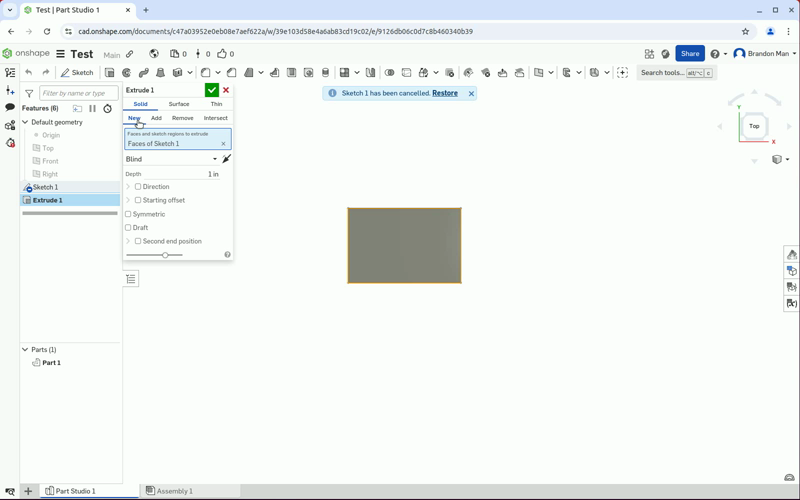
key(tab, 4)
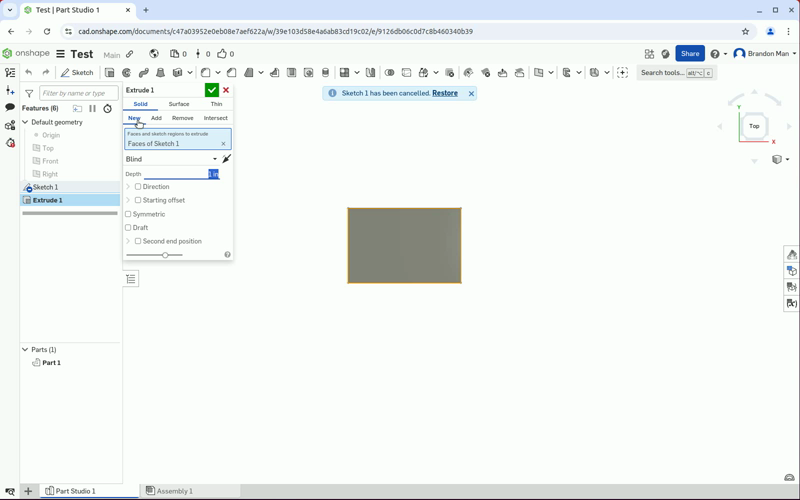
text(9.147)
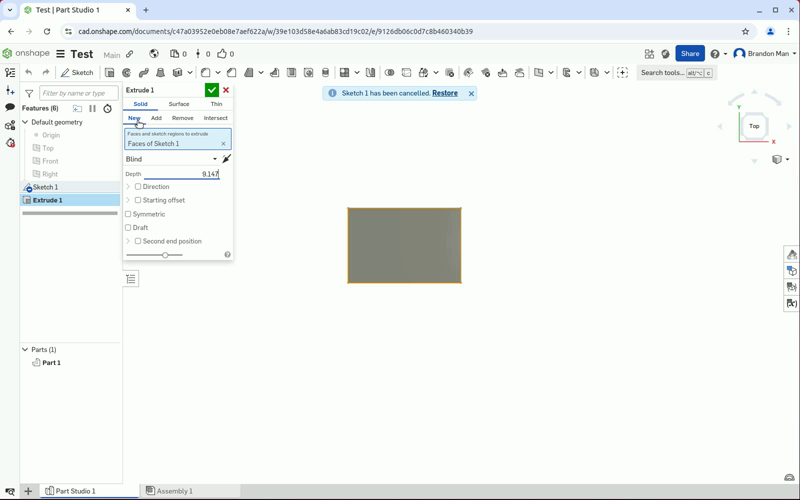
key(enter)
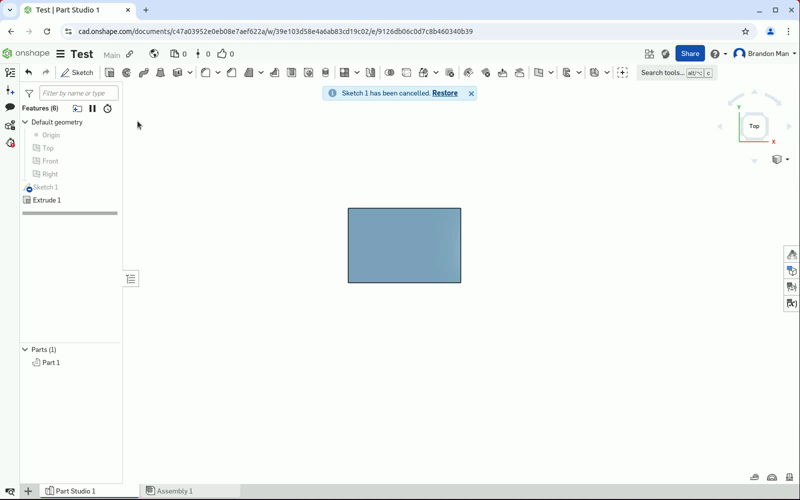
key(shift+h)
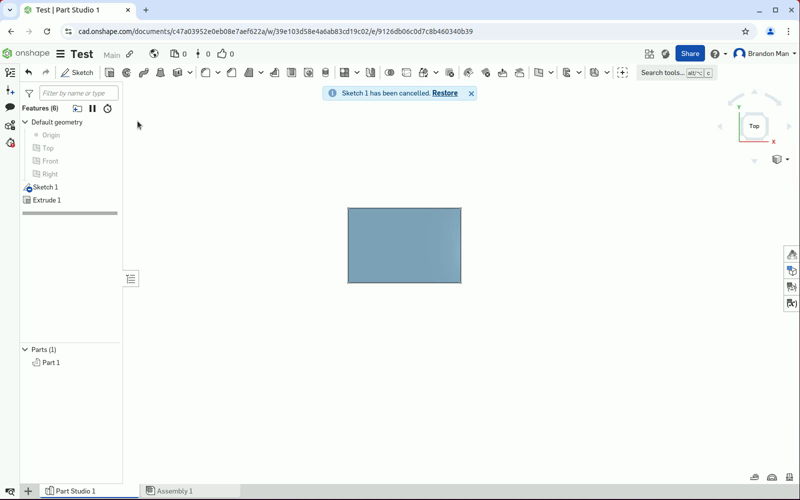
key(shift+h)
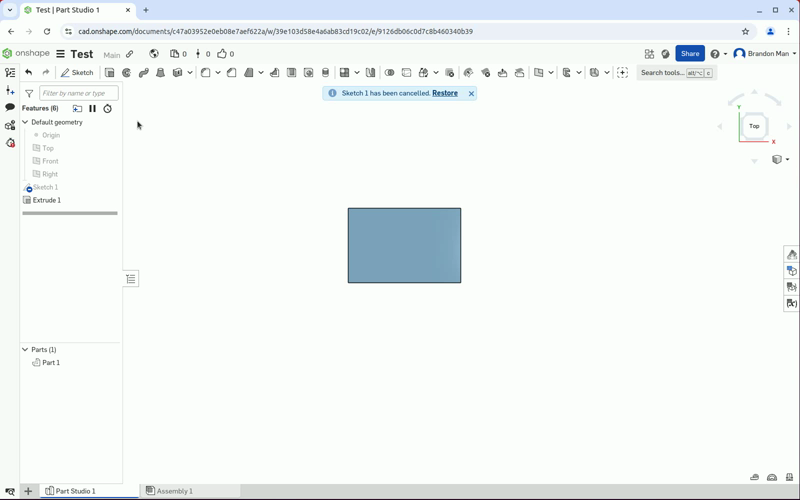
mouse_move(73, 189)
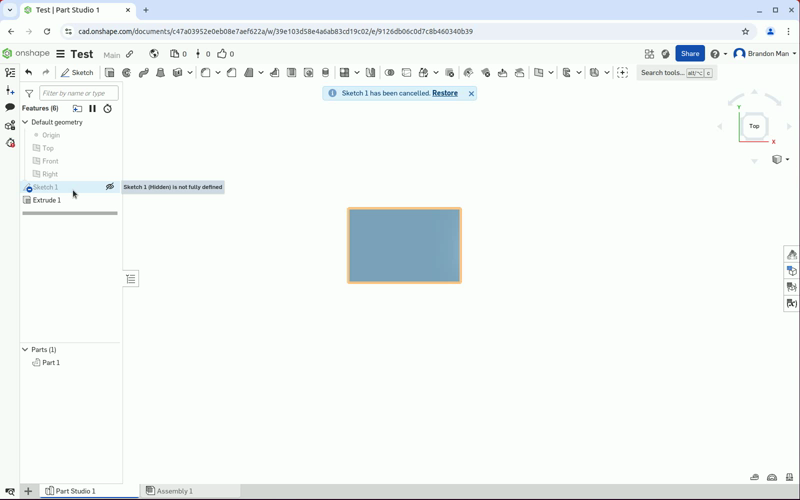
click(73, 189)
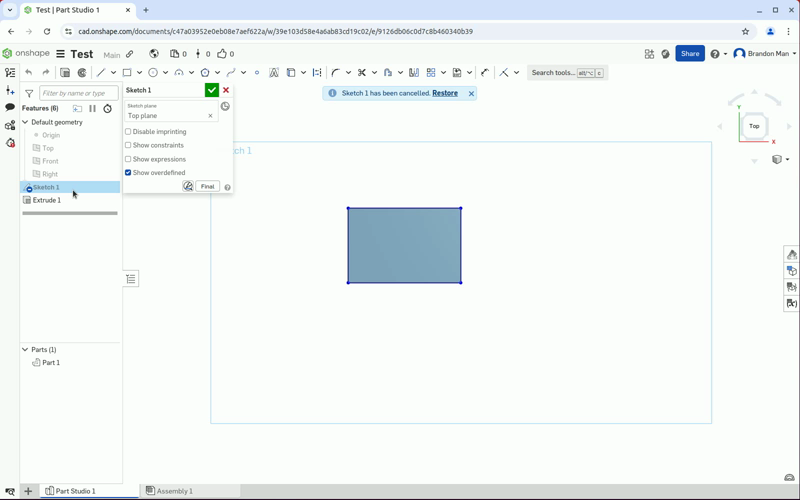
mouse_move(229, 92)
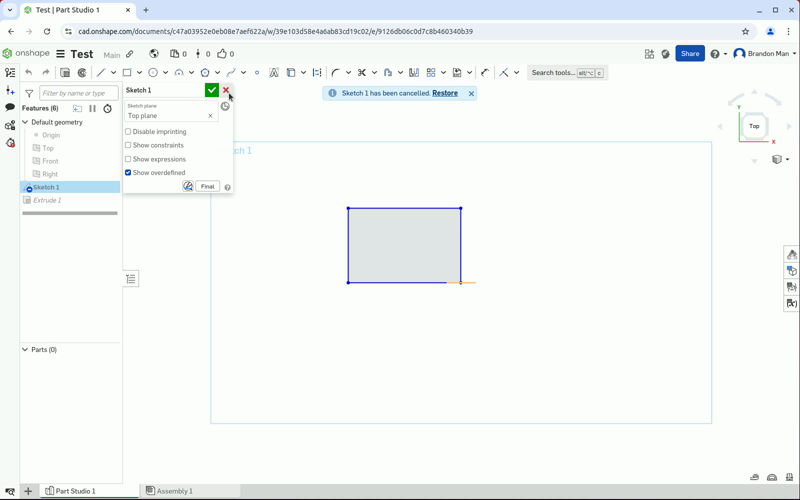
click(229, 92)
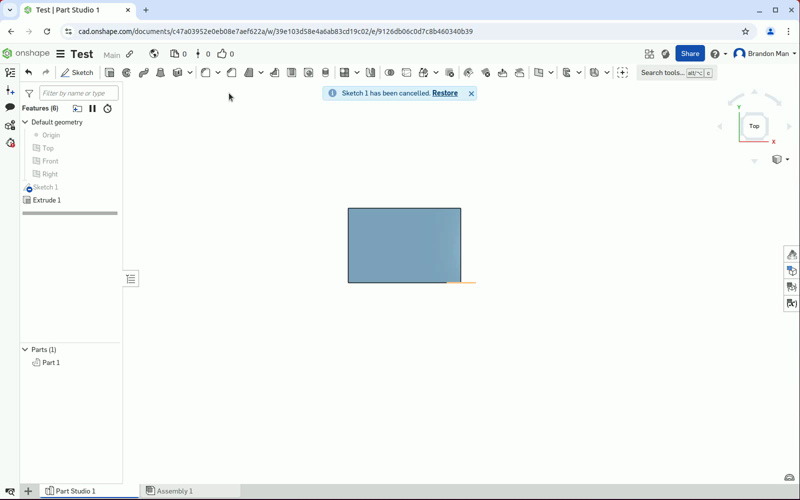
mouse_move(541, 75)
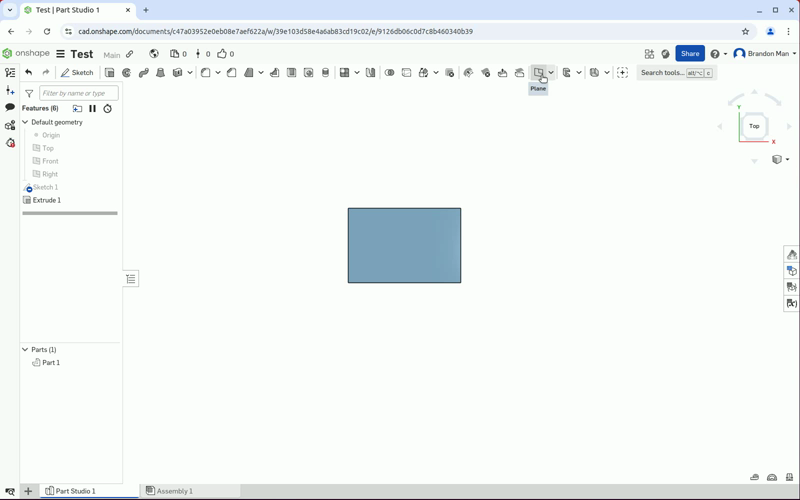
click(541, 75)
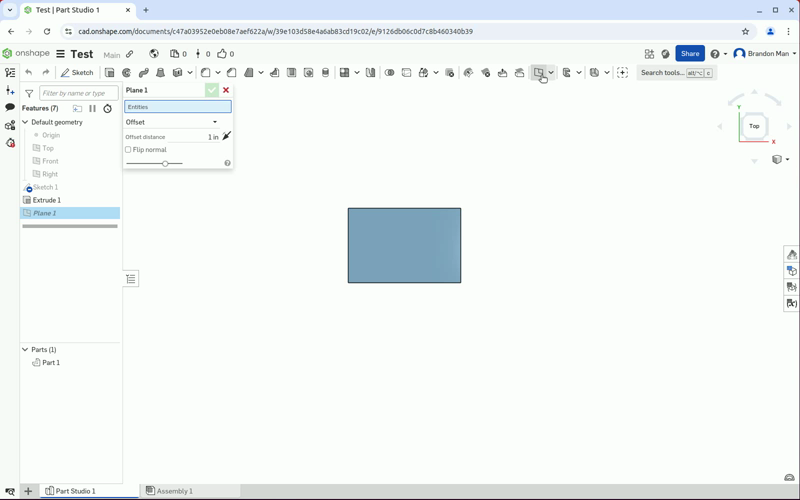
mouse_move(73, 150)
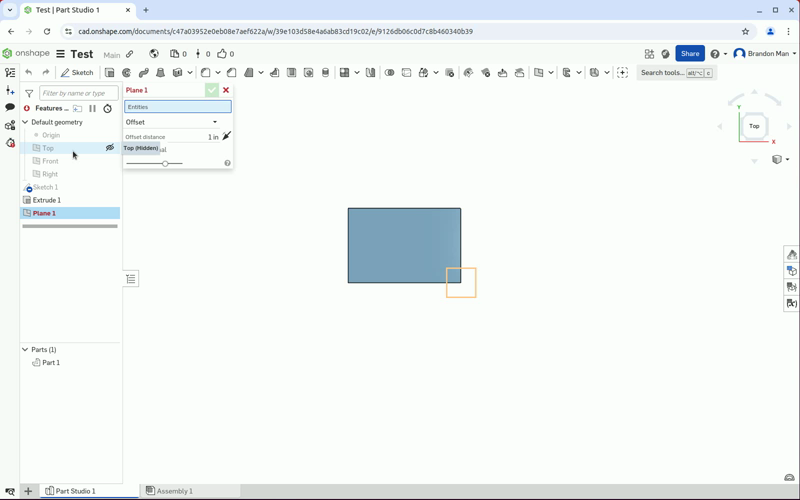
click(73, 150)
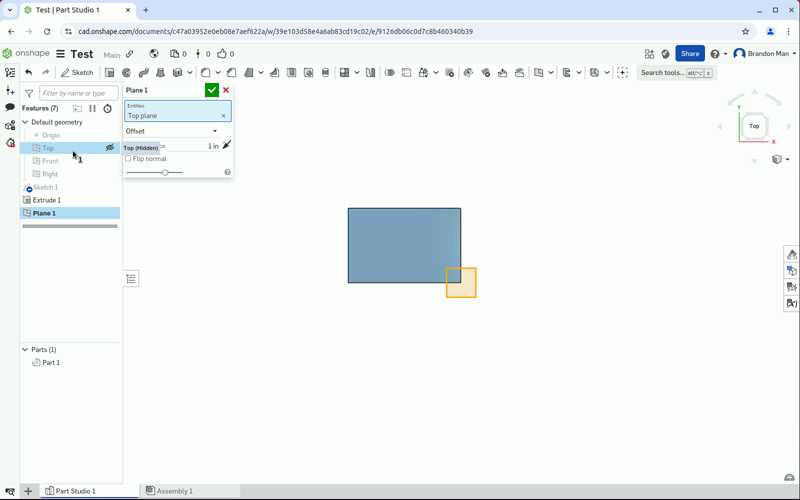
key(tab, 2)
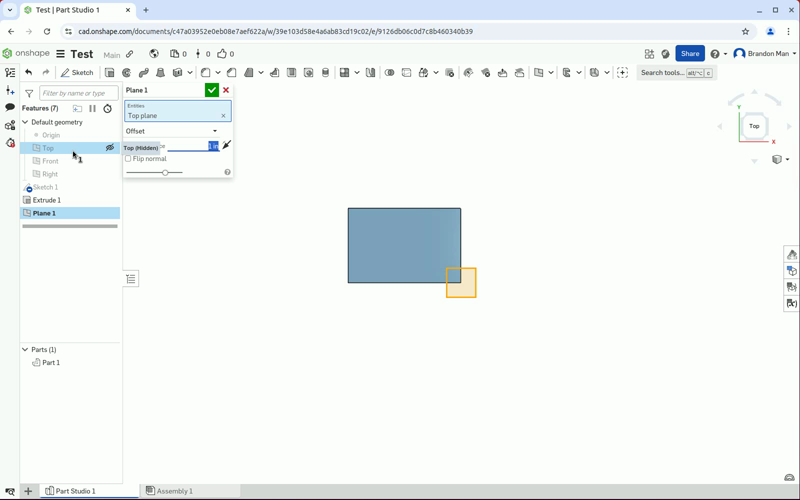
text(9.151)
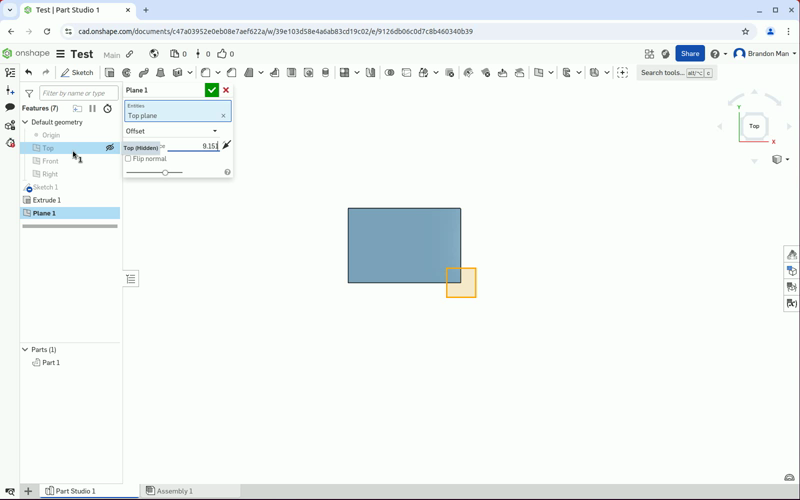
key(enter, 2)
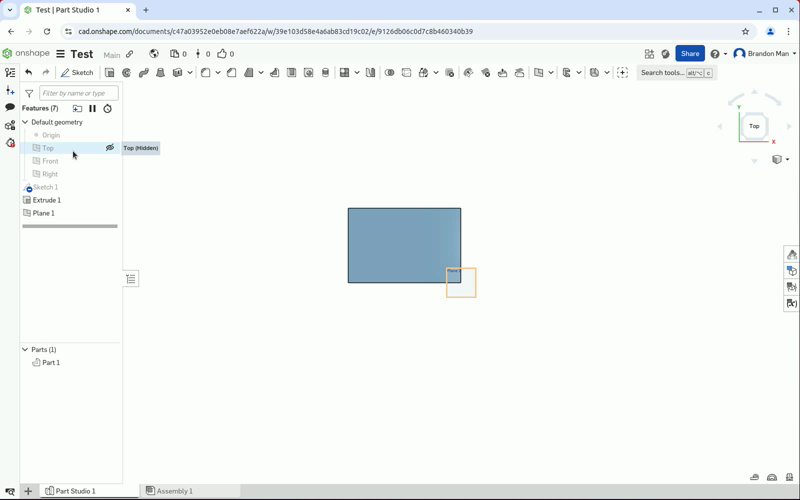
key(shift+s)
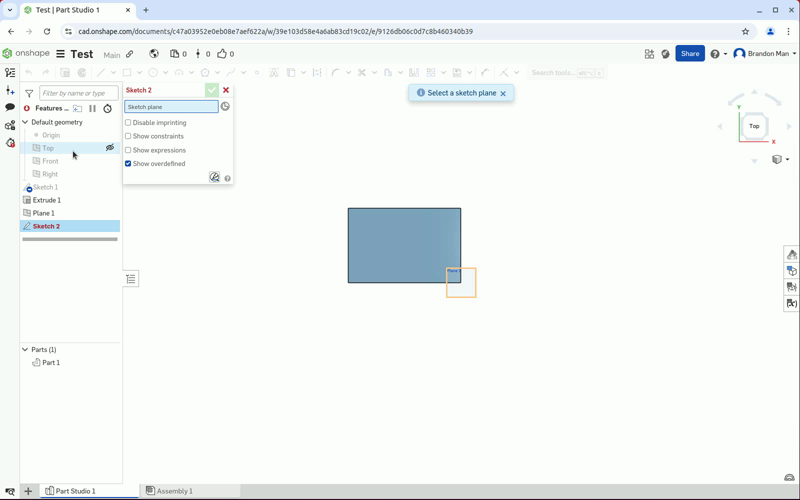
mouse_move(73, 215)
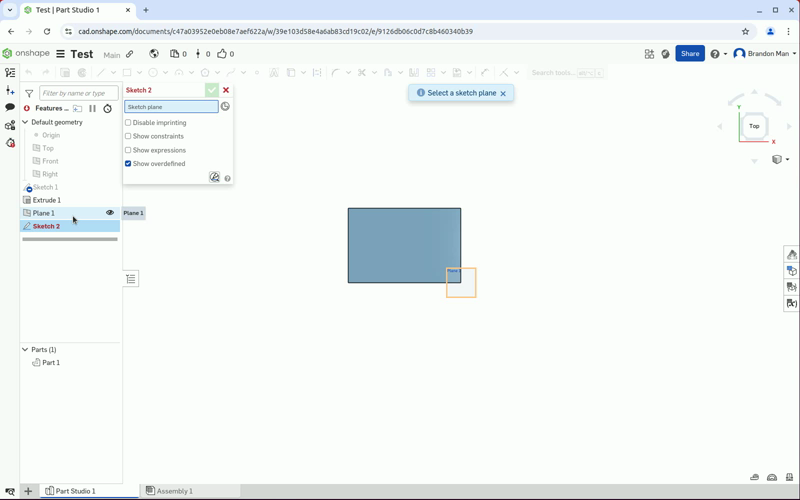
click(73, 215)
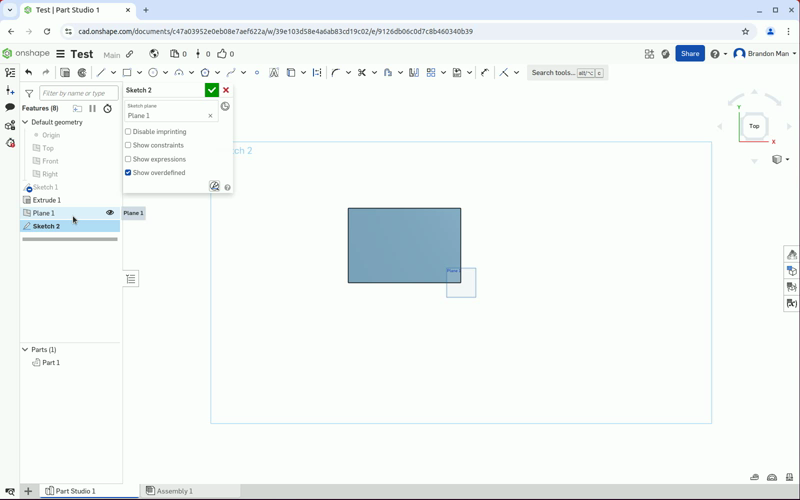
mouse_move(73, 352)
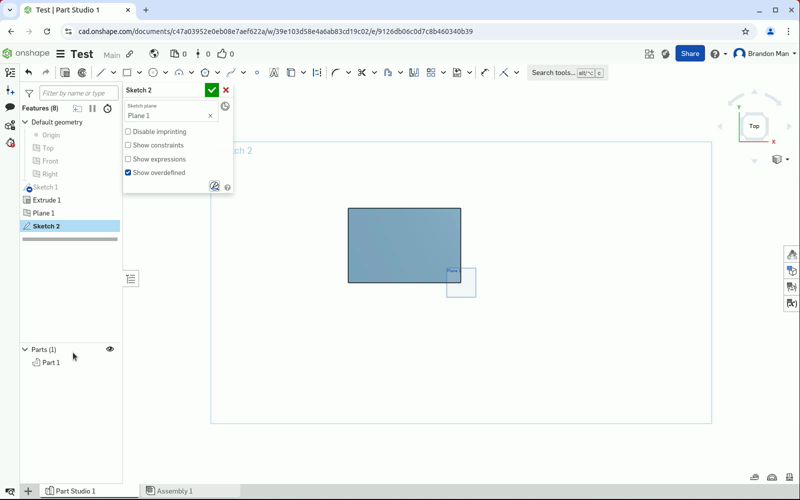
key(y)
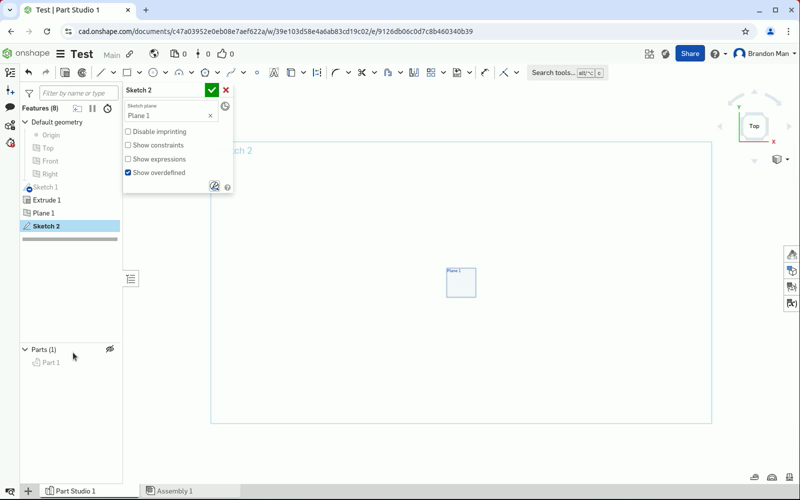
key(c)
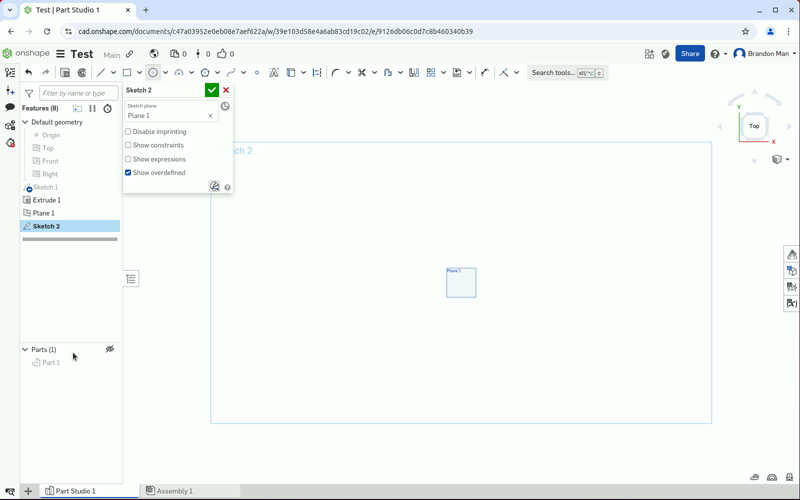
key_down(shift)
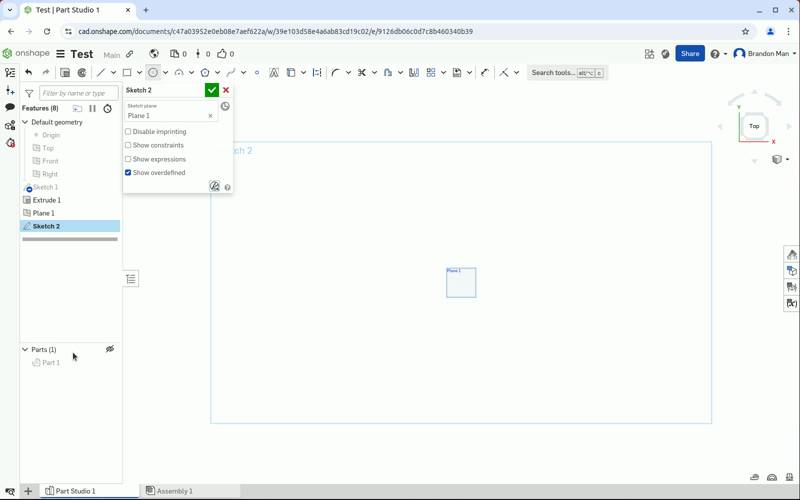
mouse_move(367, 226)
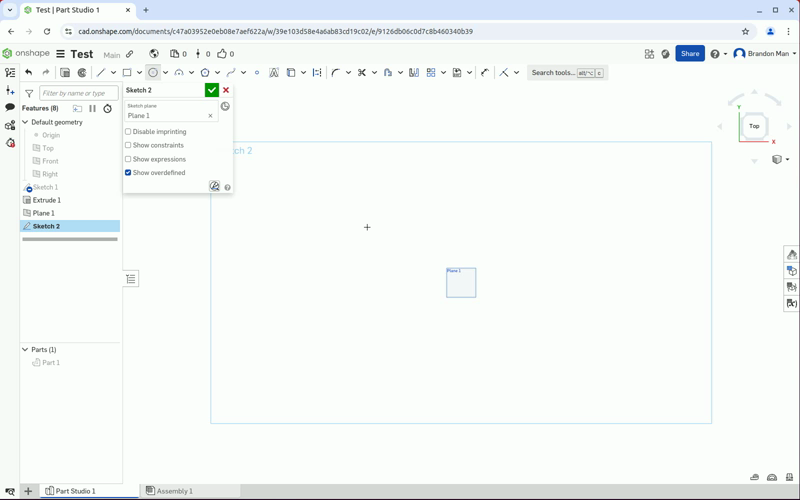
click(367, 226)
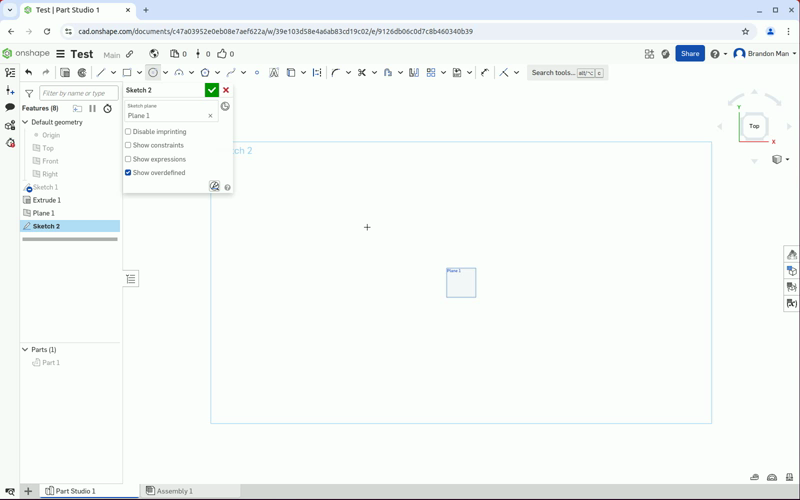
key_up(shift)
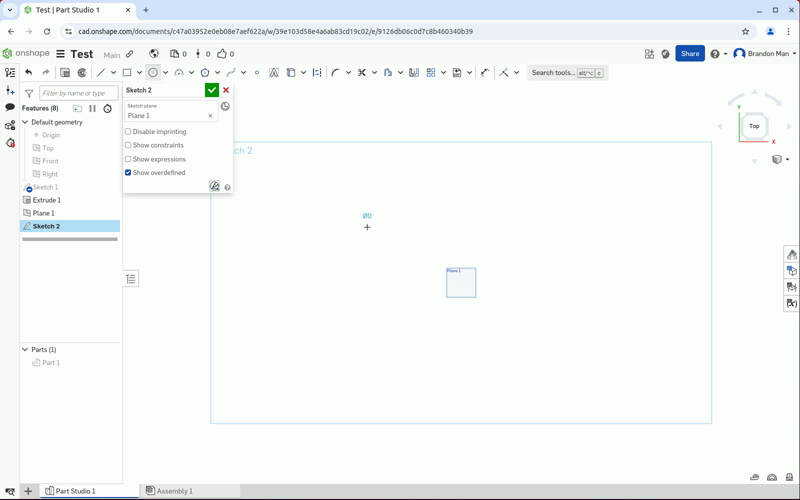
mouse_move(378, 226)
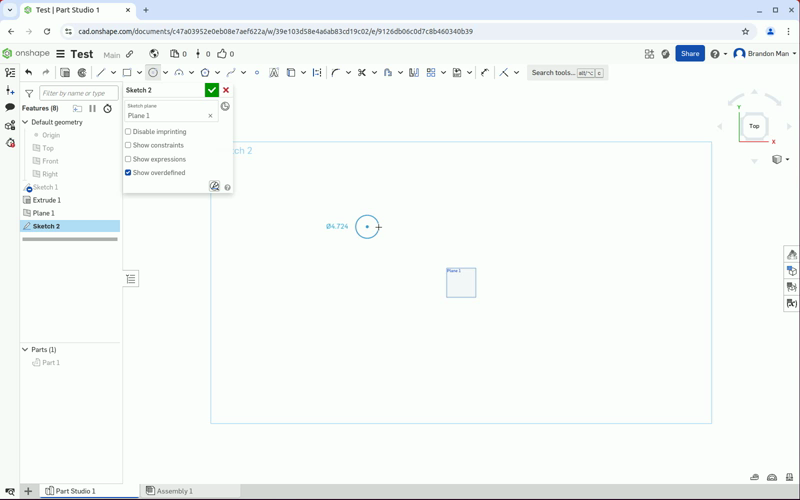
click(378, 226)
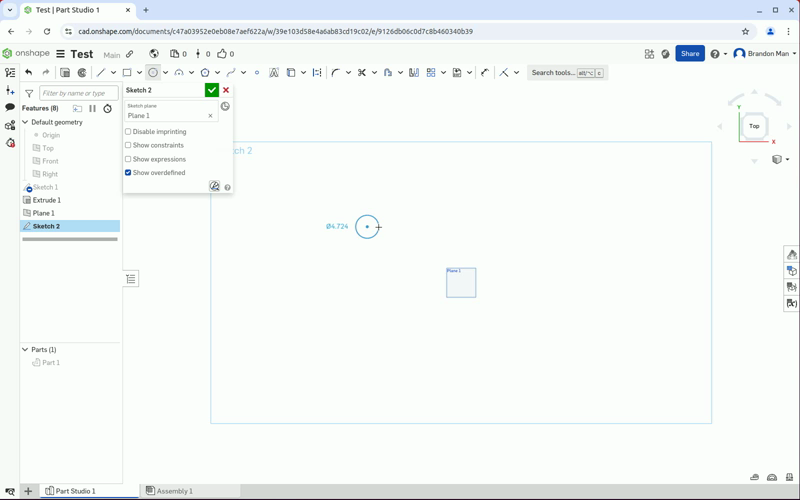
key(esc)
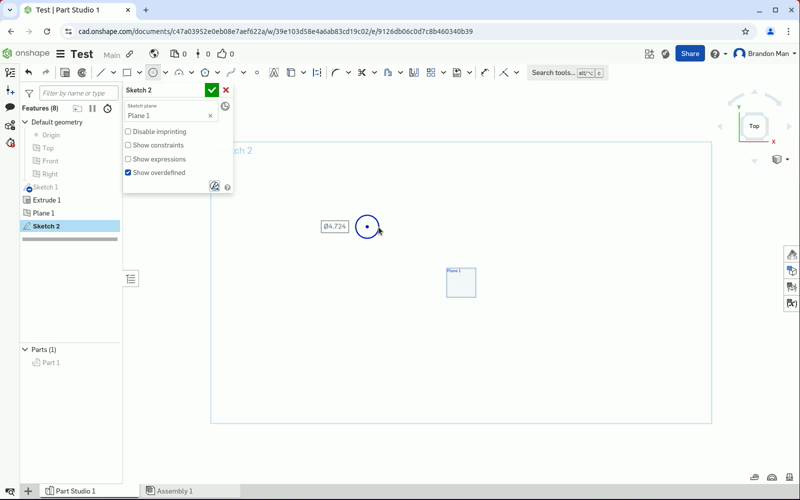
mouse_move(372, 218)
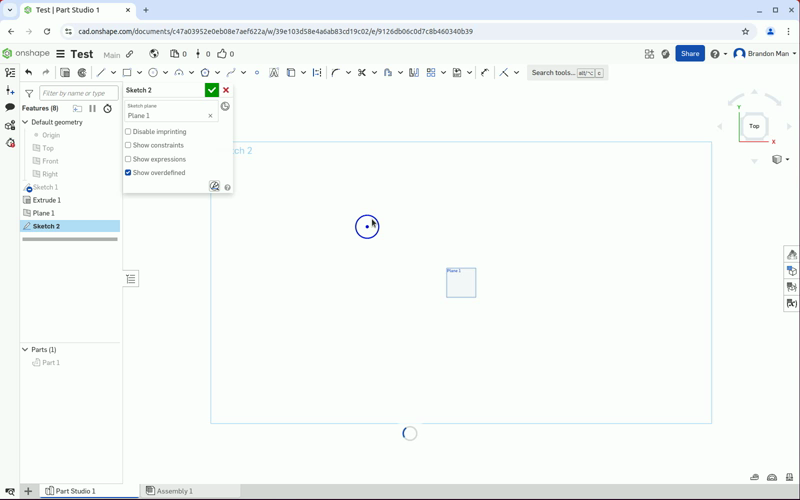
scroll(6)
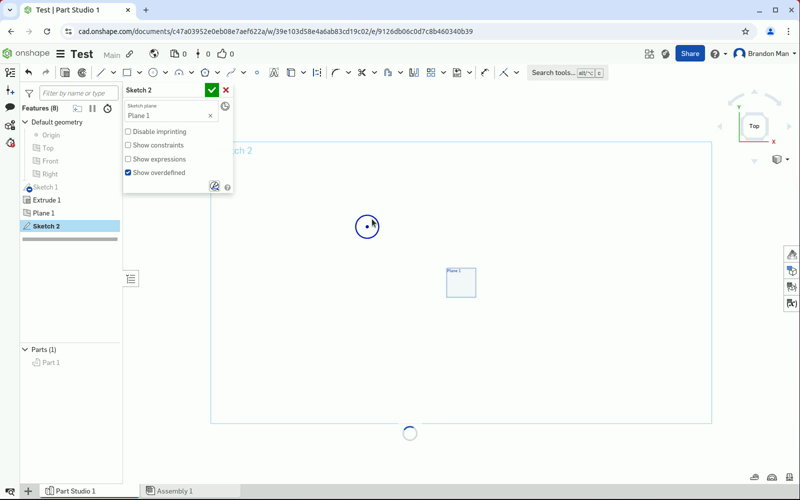
scroll(6)
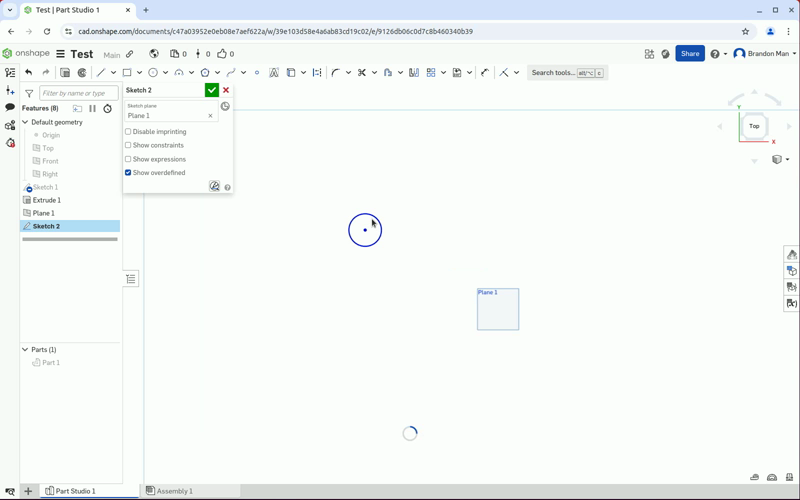
scroll(6)
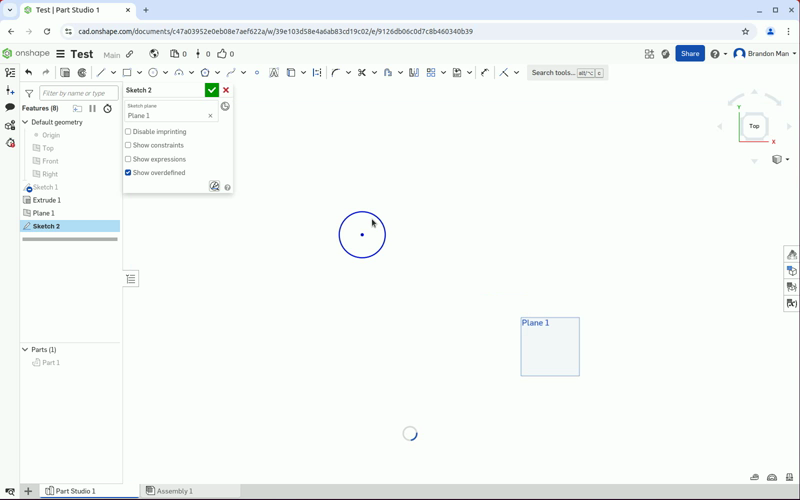
scroll(6)
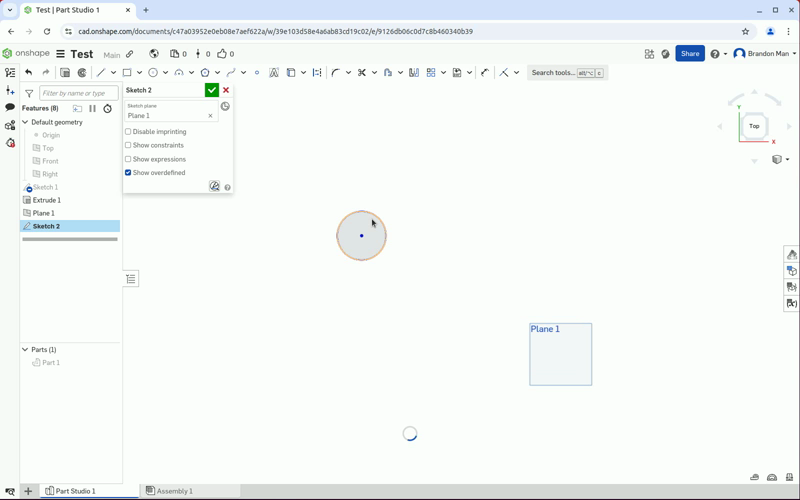
scroll(6)
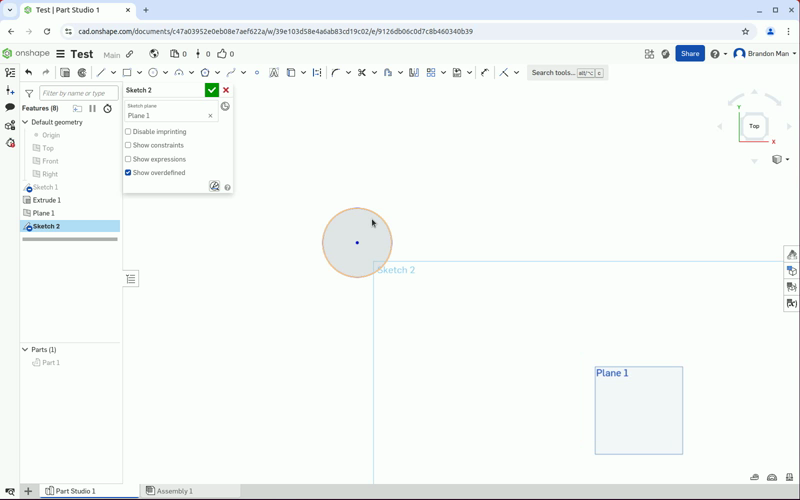
scroll(6)
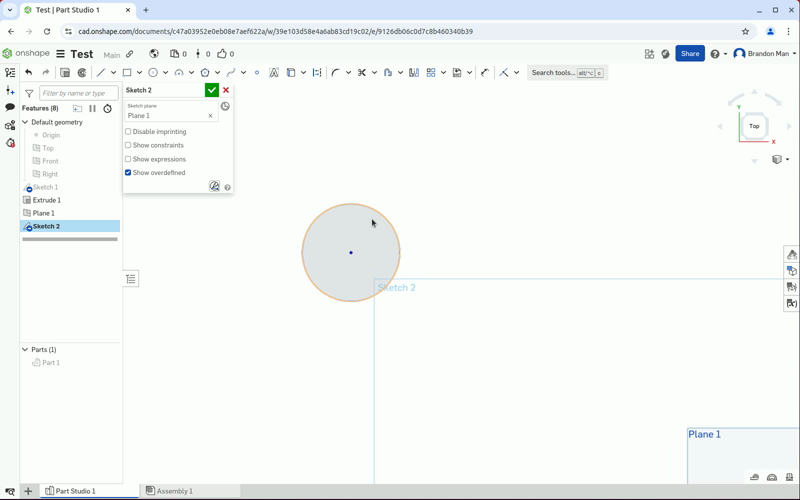
scroll(6)
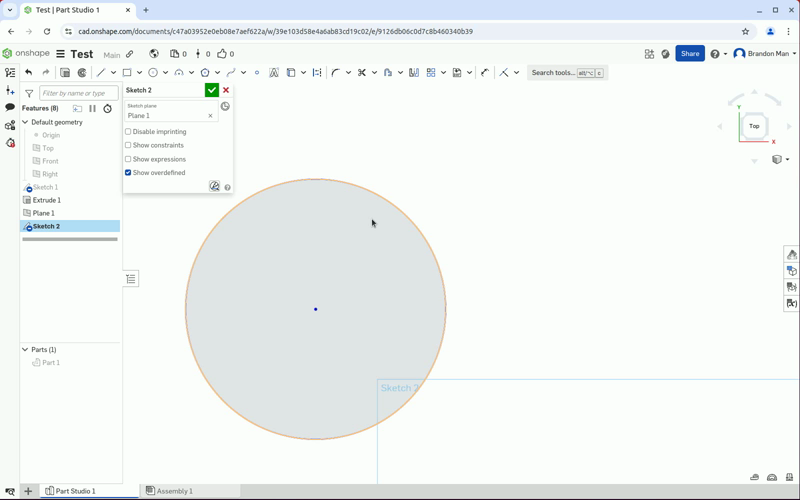
click(372, 218)
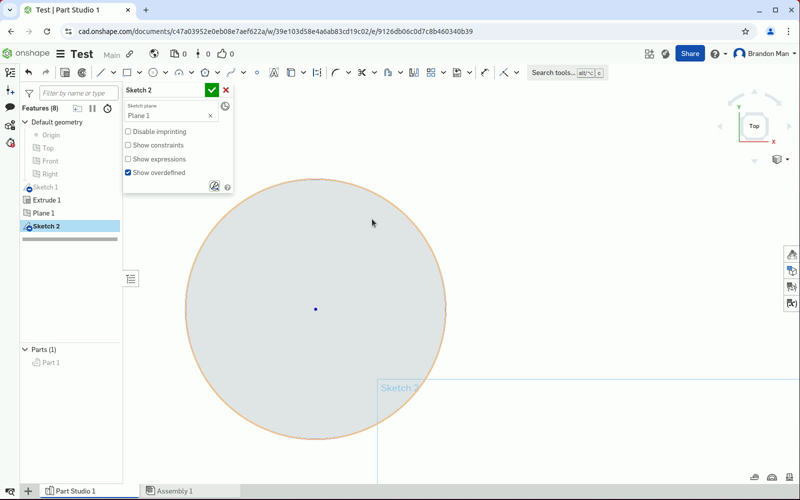
scroll(-6)
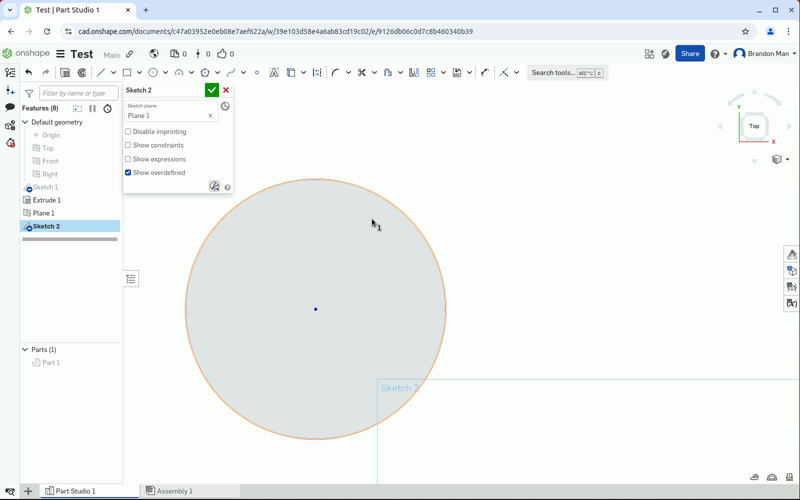
scroll(-6)
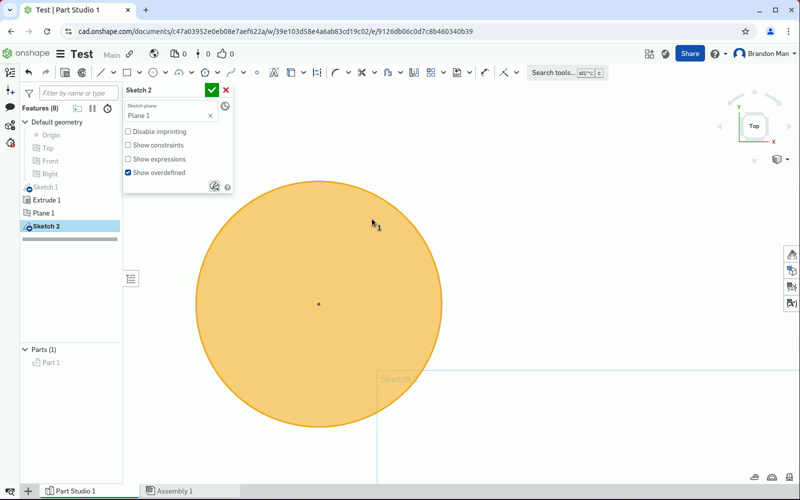
scroll(-6)
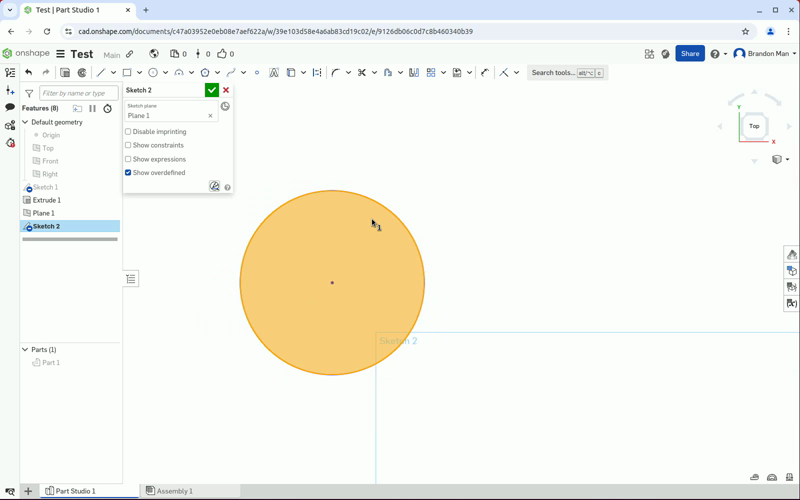
scroll(-6)
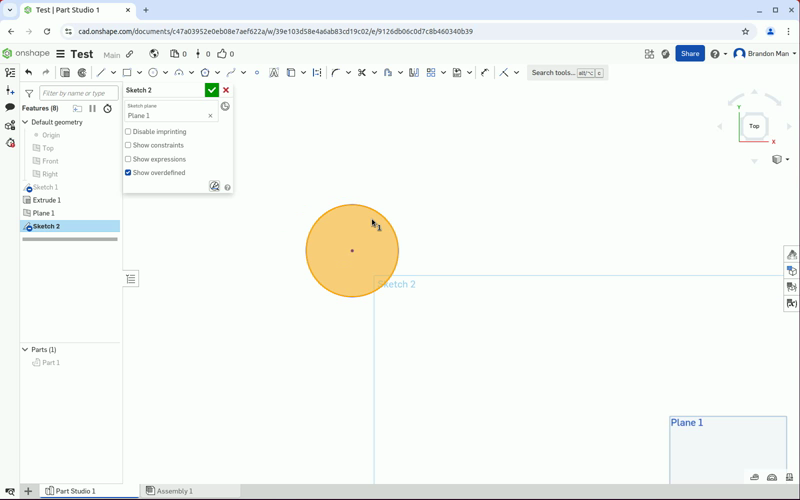
scroll(-6)
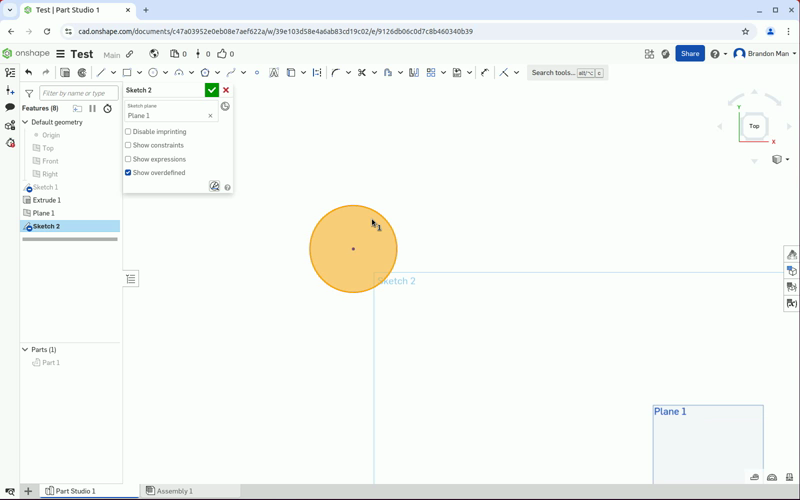
scroll(-6)
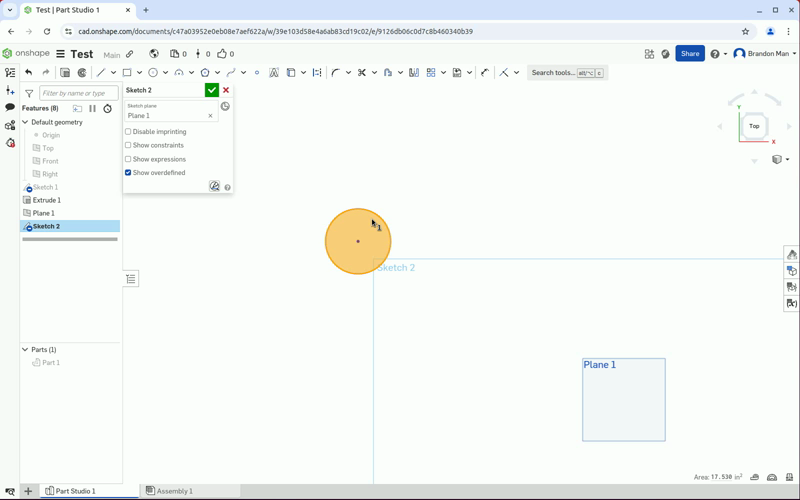
scroll(-6)
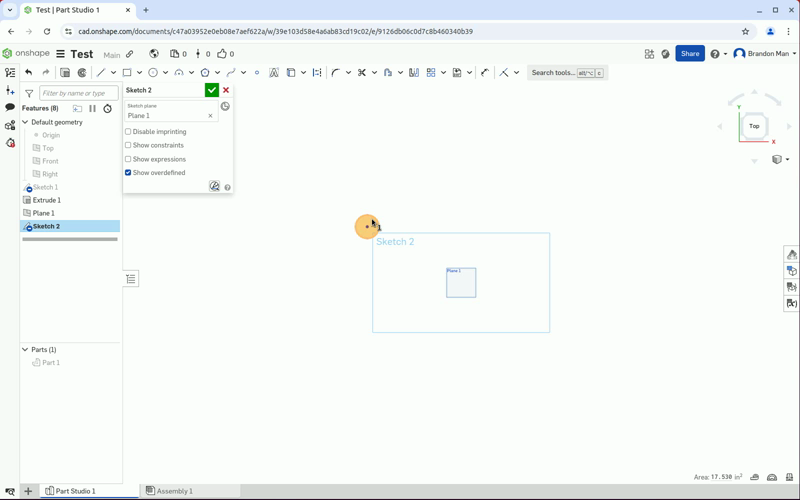
mouse_move(73, 352)
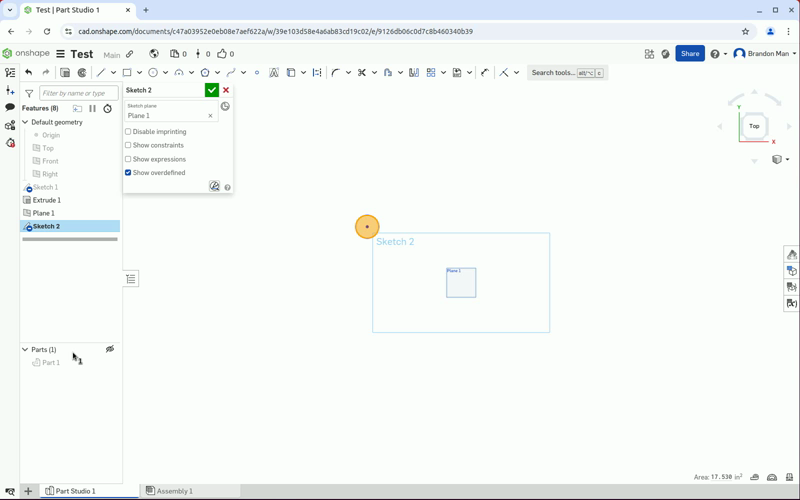
key(shift+y)
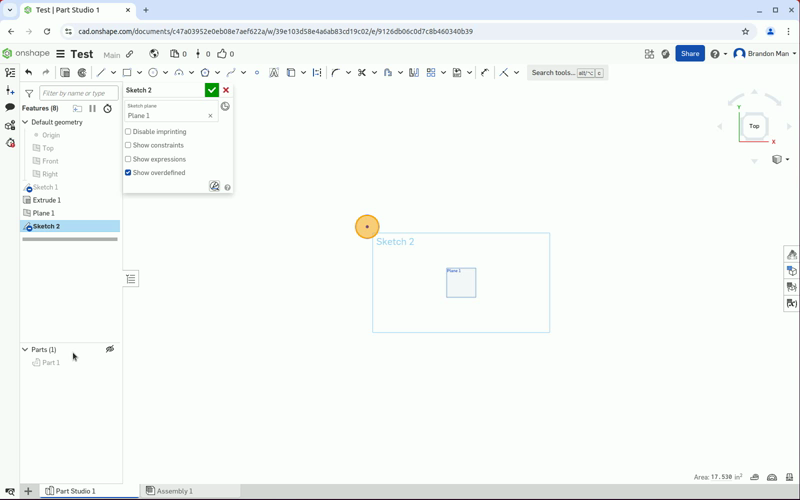
key(shift+e)
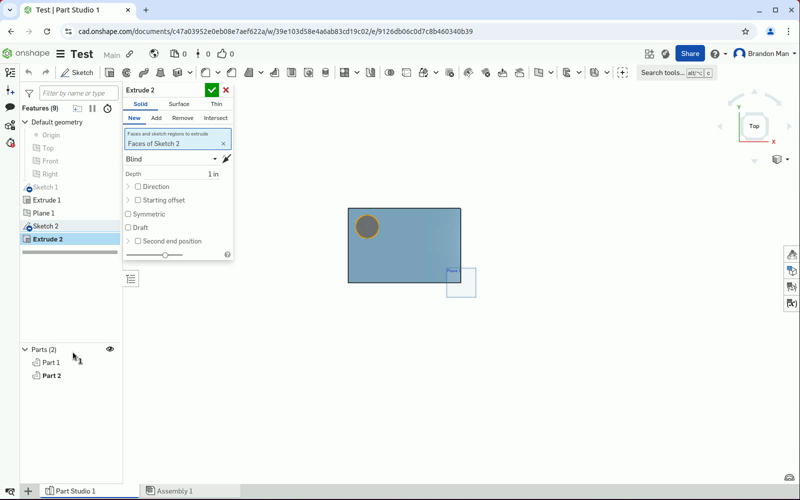
mouse_move(143, 106)
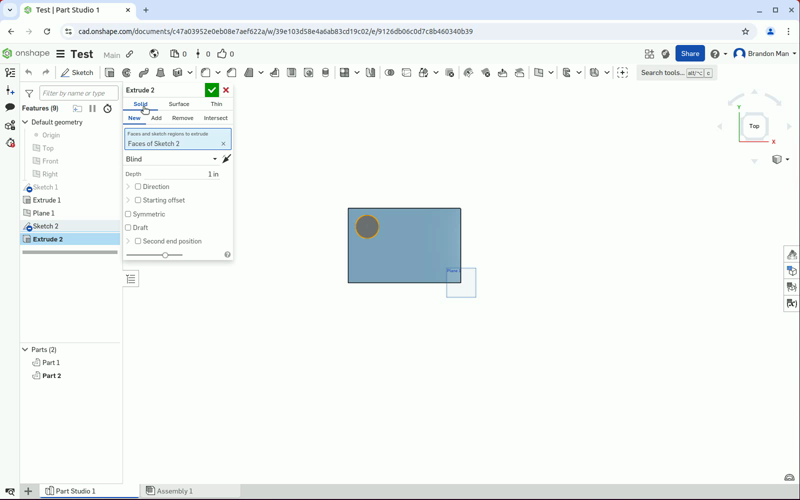
click(143, 106)
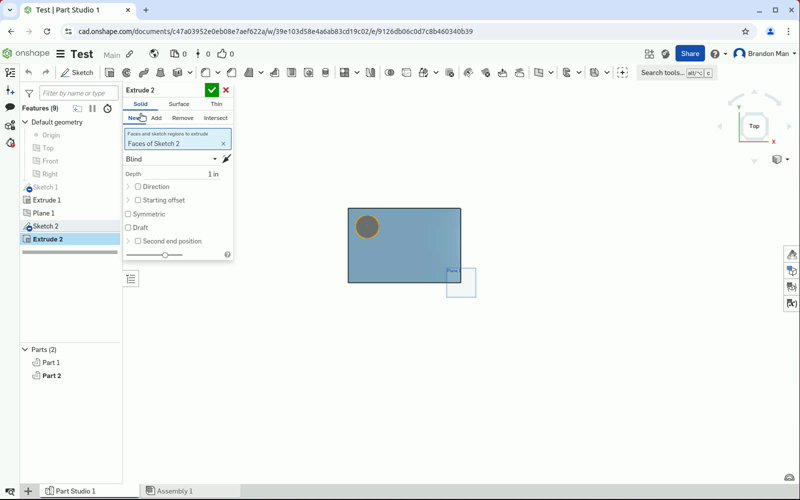
mouse_move(137, 120)
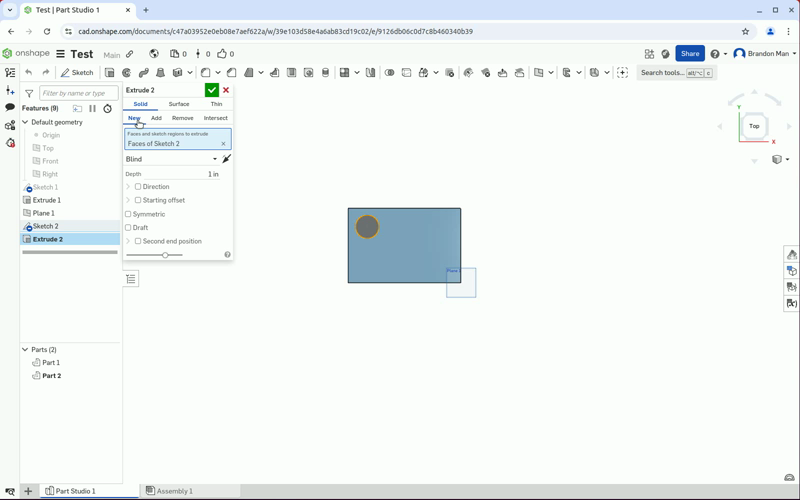
click(137, 120)
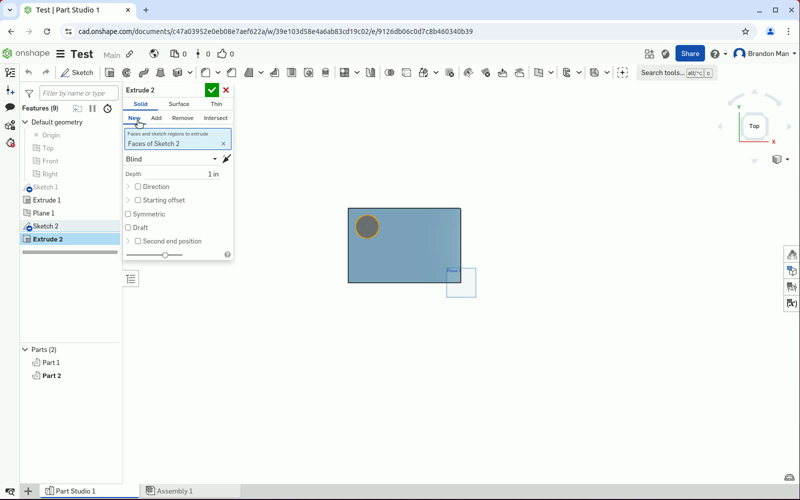
key(tab, 4)
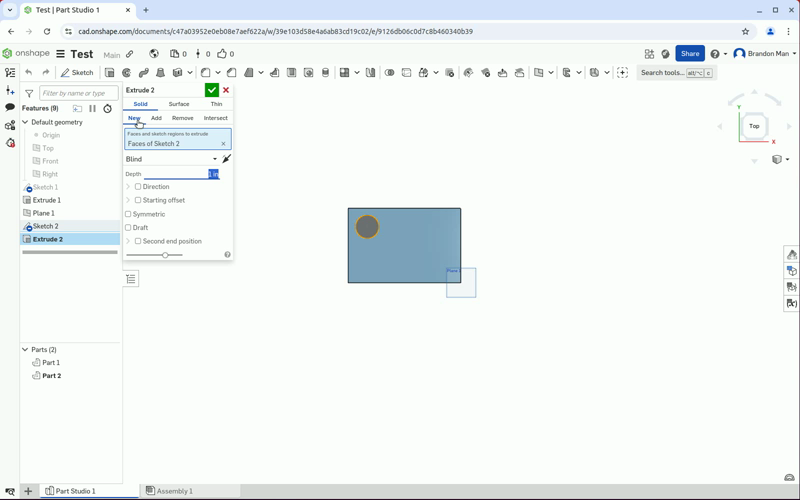
text(1.685)
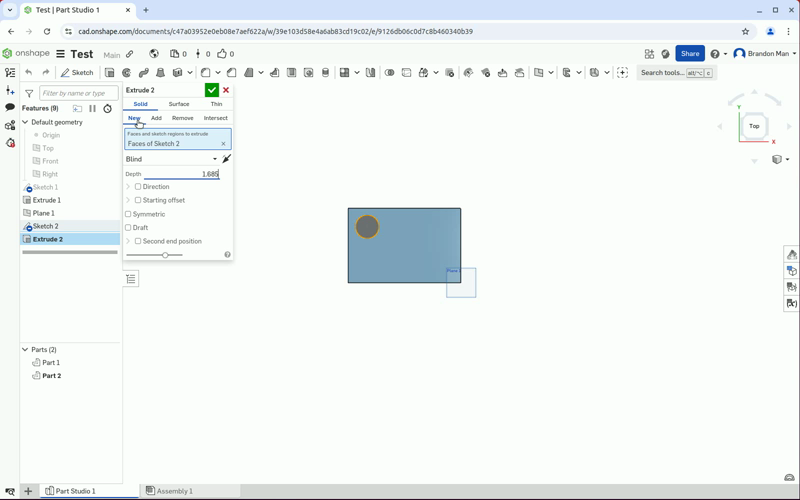
key(enter)
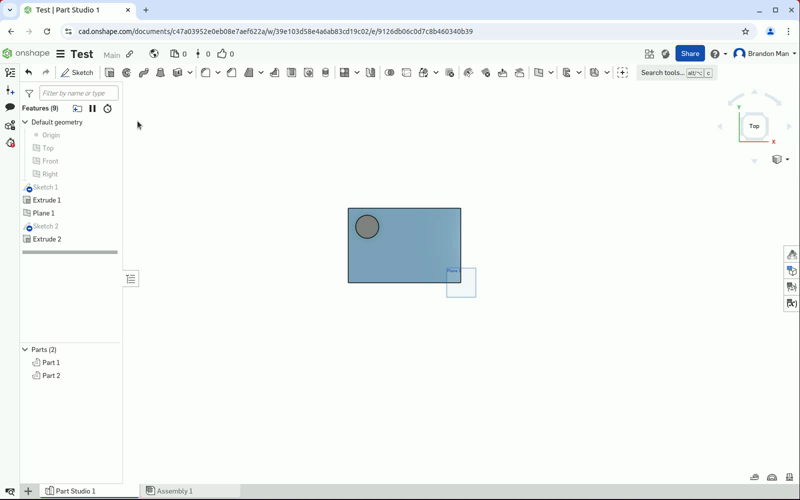
key(shift+h)
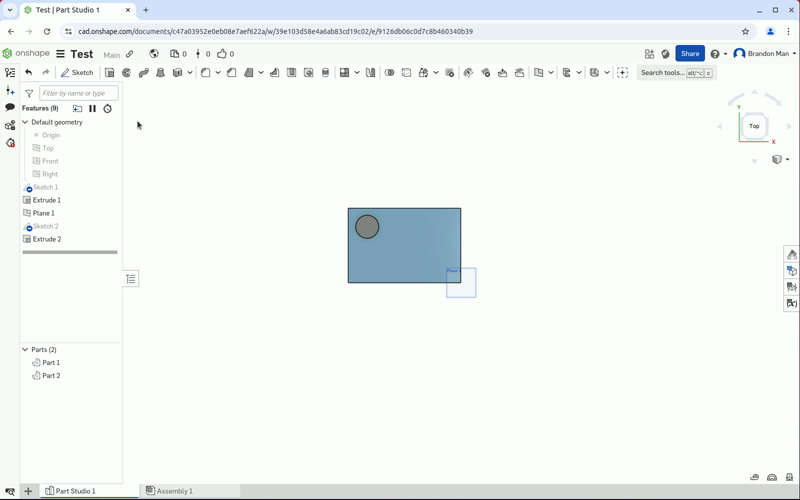
key(shift+h)
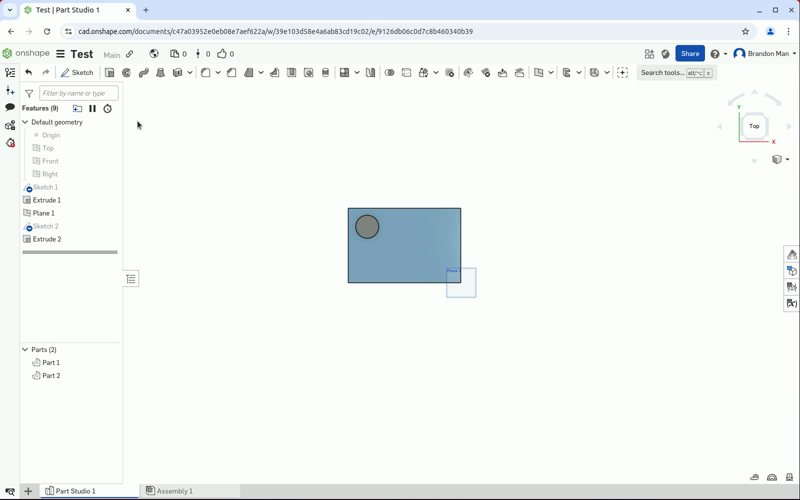
mouse_move(73, 189)
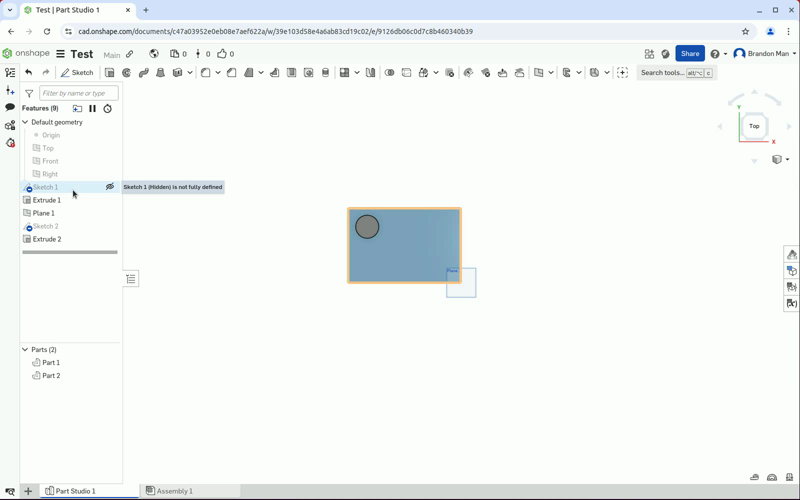
click(73, 189)
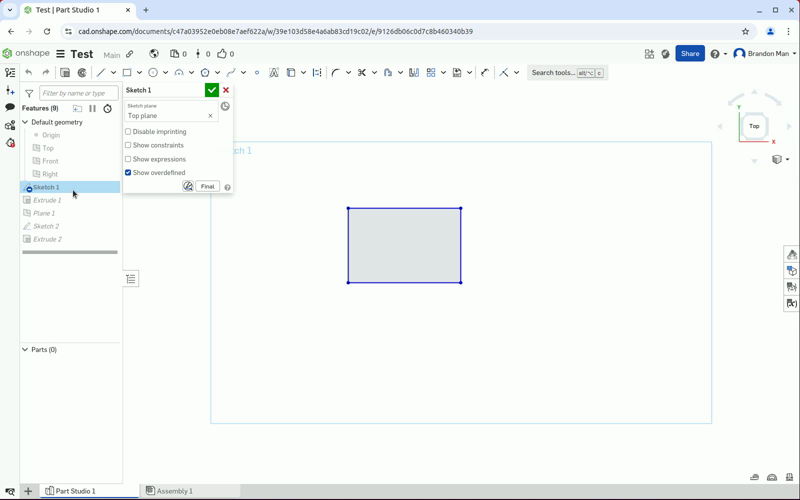
mouse_move(229, 92)
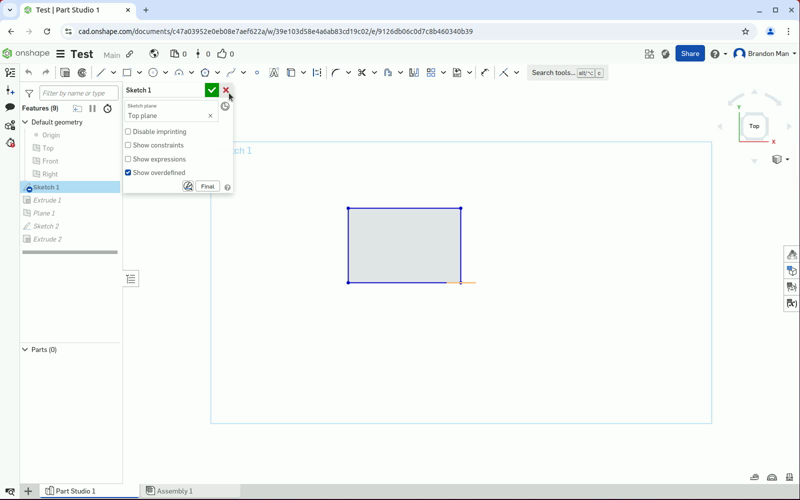
click(229, 92)
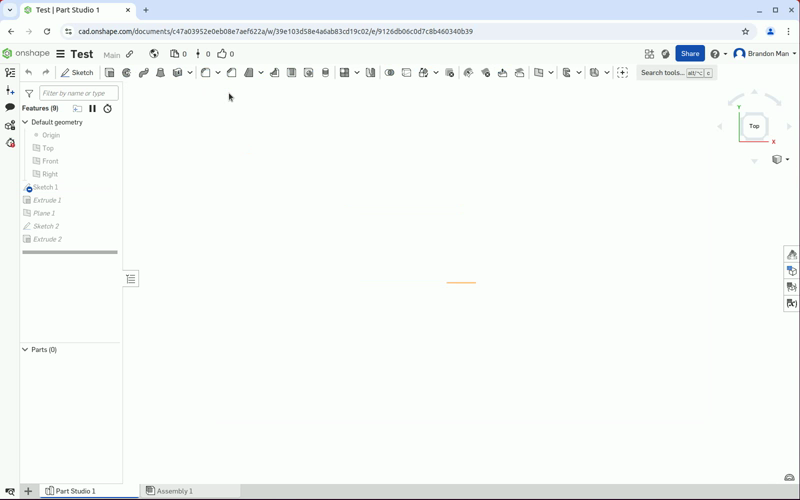
key(shift+s)
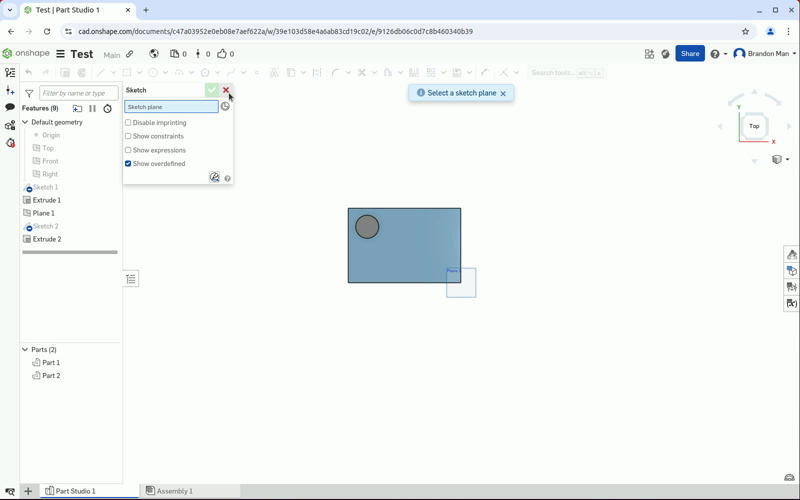
mouse_move(73, 215)
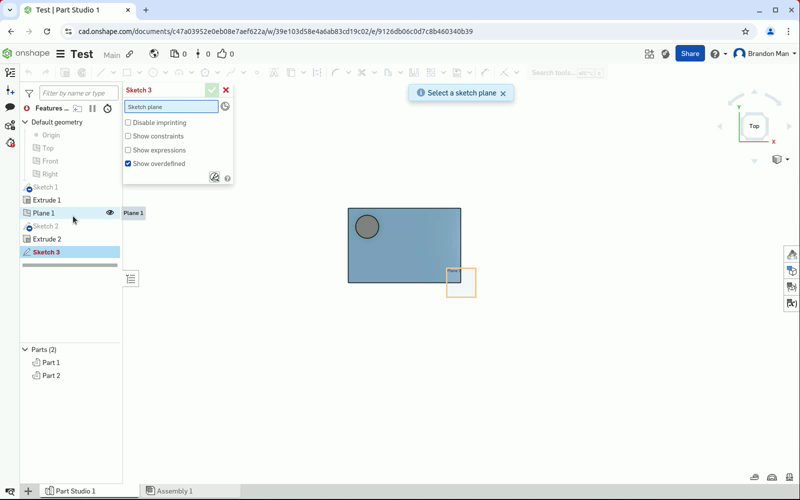
click(73, 215)
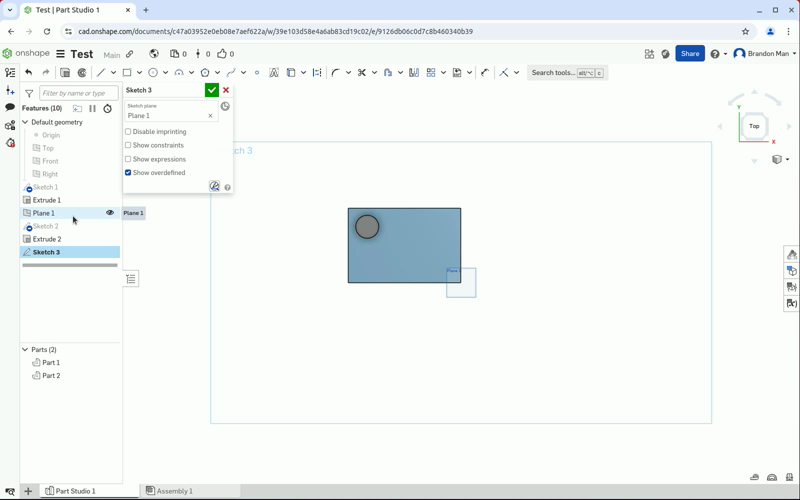
mouse_move(73, 352)
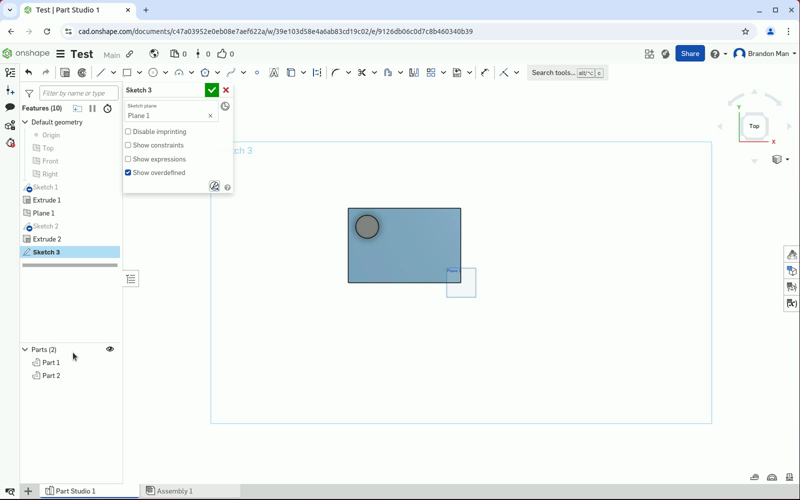
key(y)
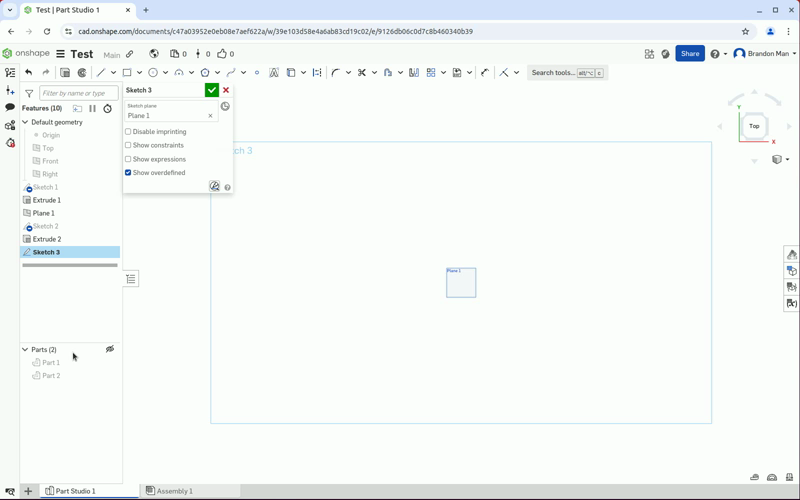
key(c)
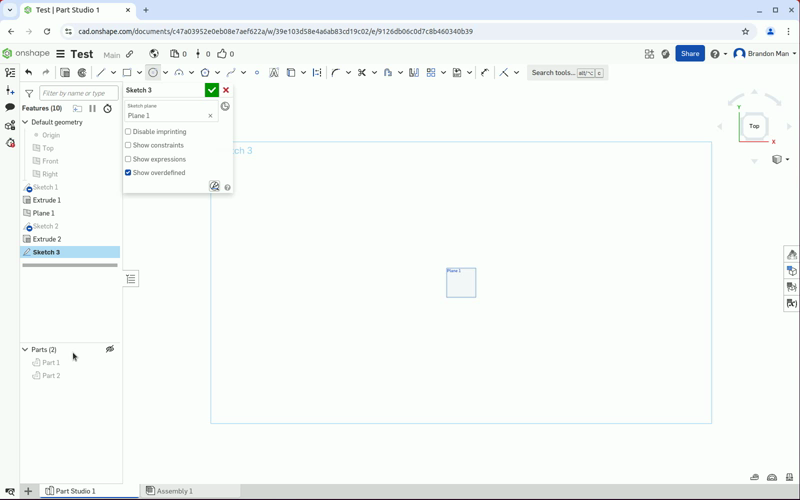
key_down(shift)
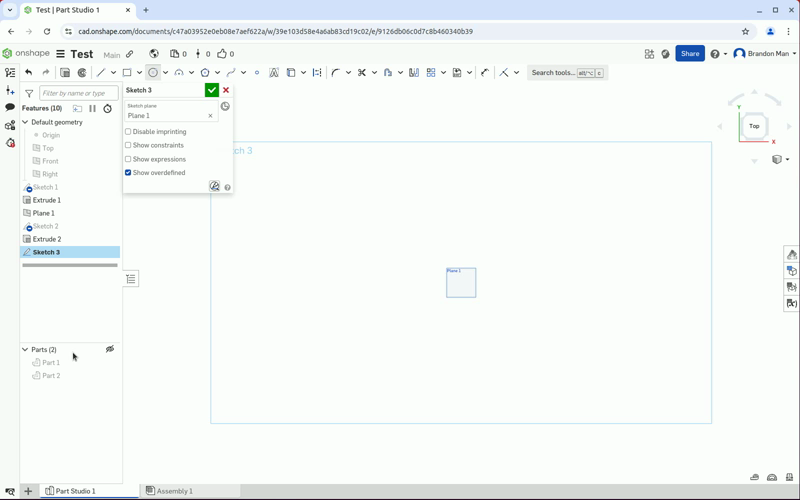
mouse_move(404, 226)
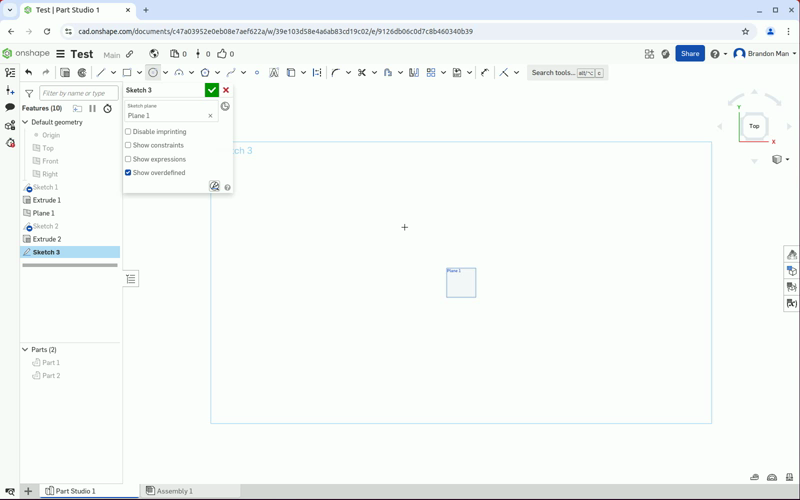
click(404, 226)
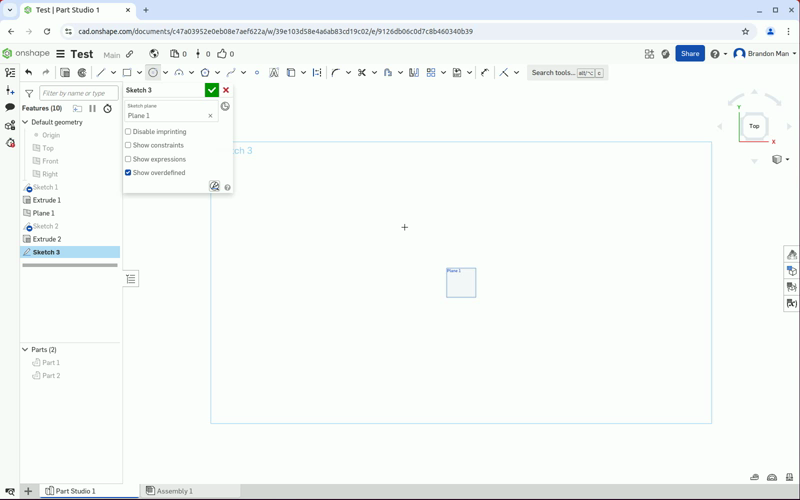
key_up(shift)
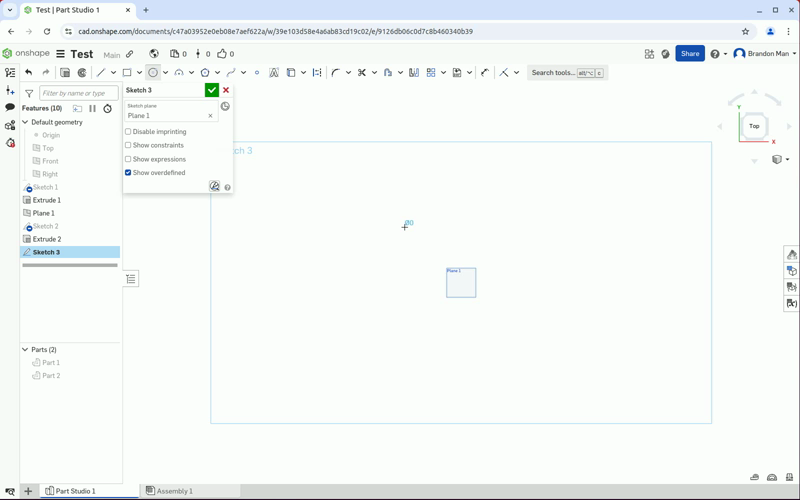
mouse_move(416, 226)
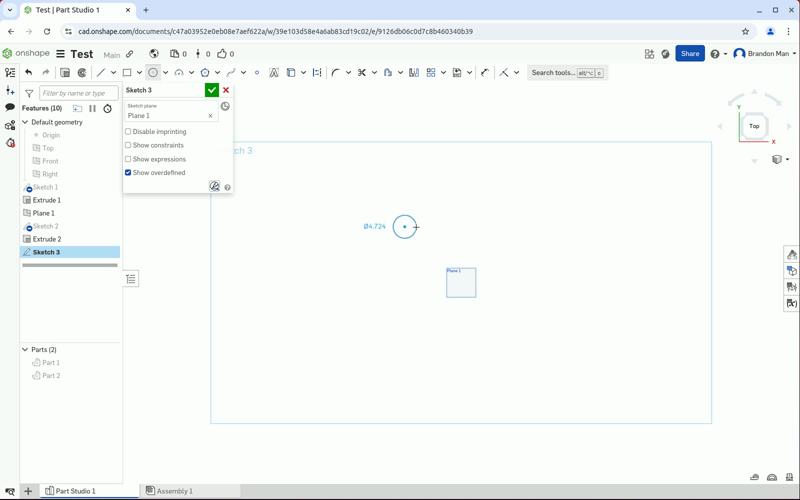
click(416, 226)
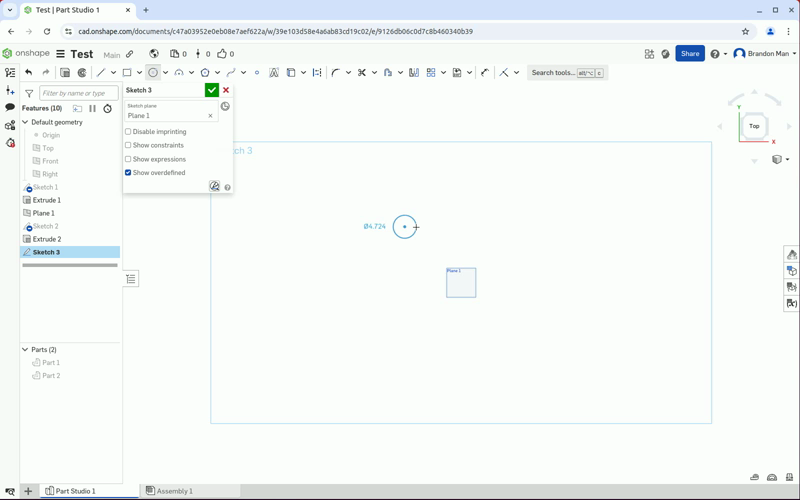
key(esc)
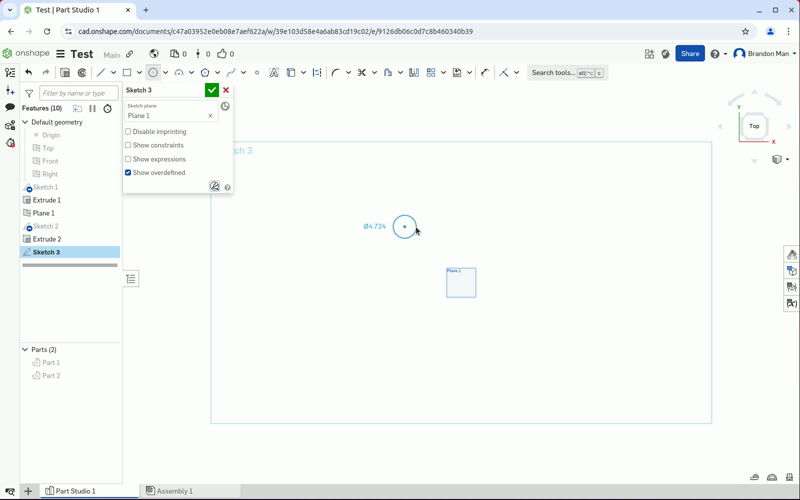
mouse_move(402, 235)
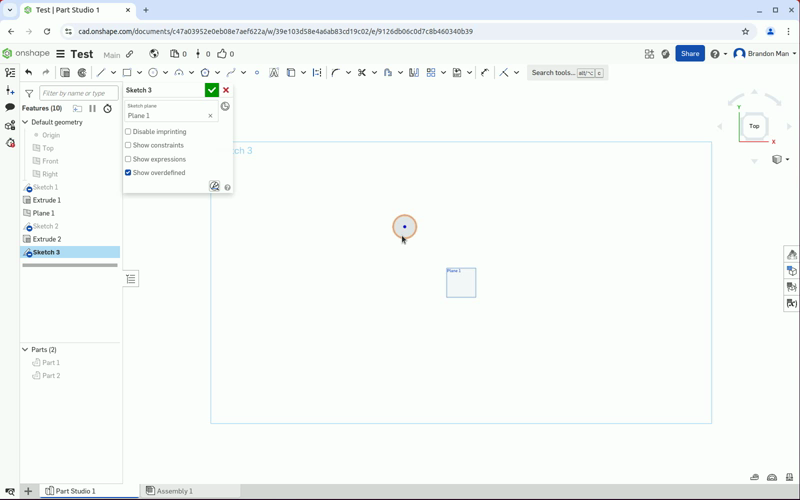
scroll(6)
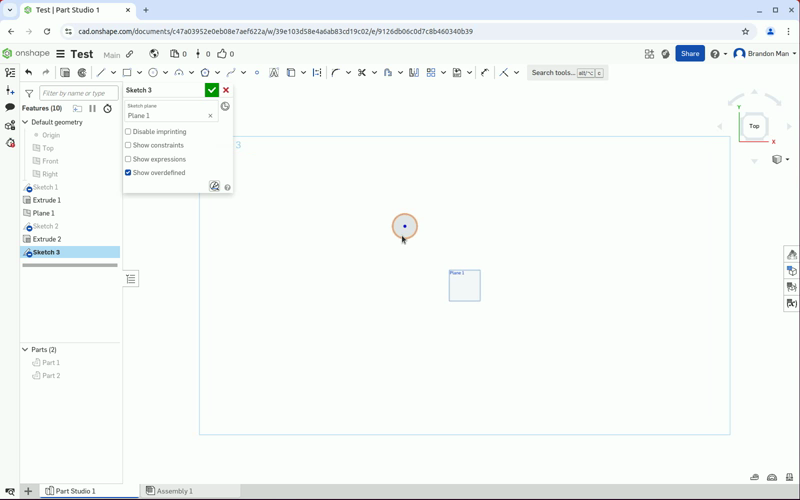
scroll(6)
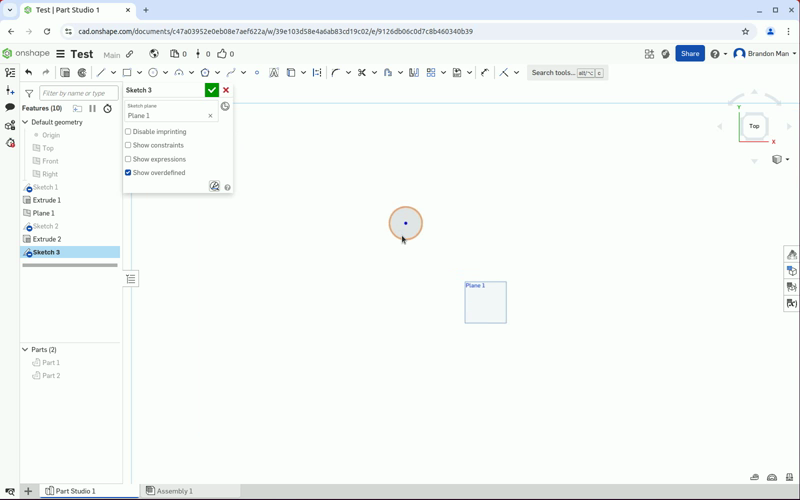
scroll(6)
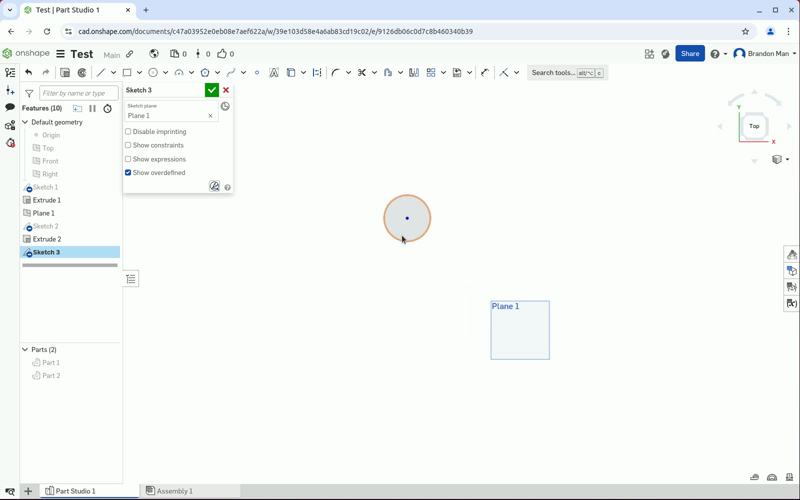
scroll(6)
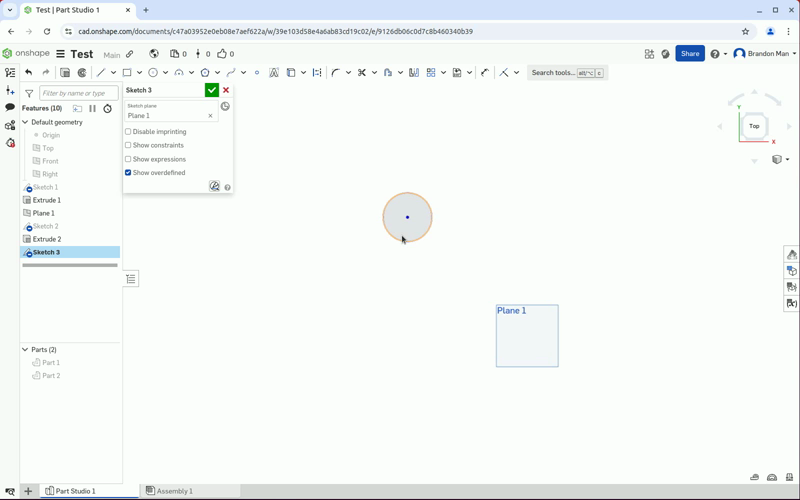
scroll(6)
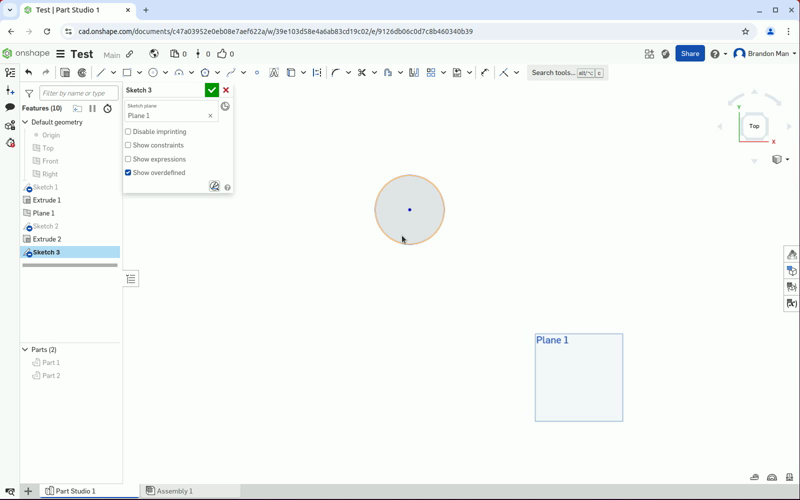
scroll(6)
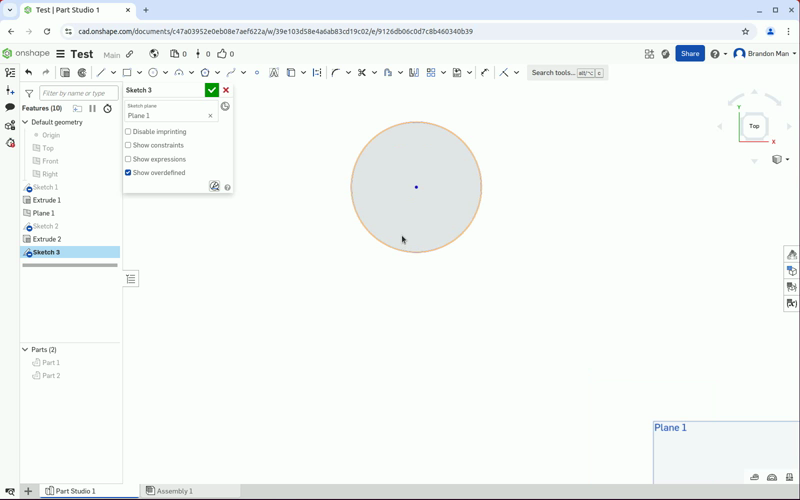
scroll(6)
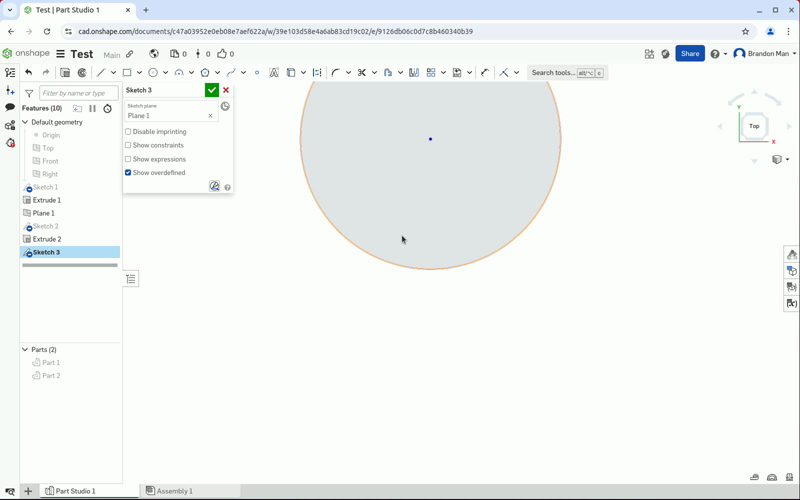
click(402, 235)
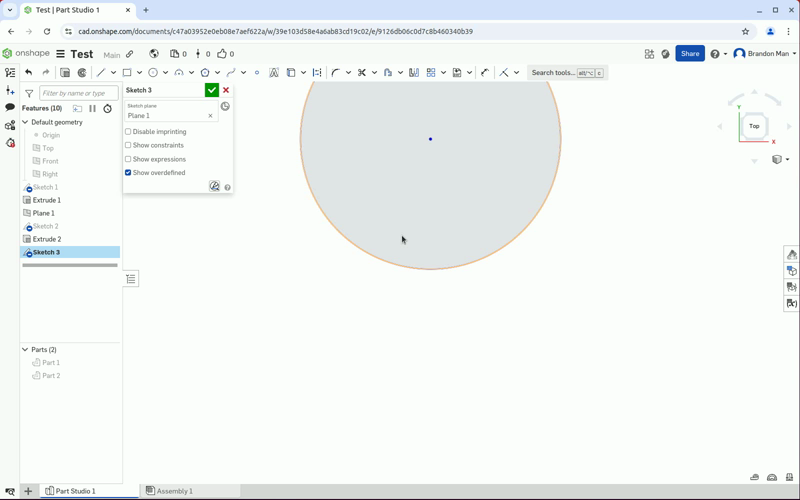
scroll(-6)
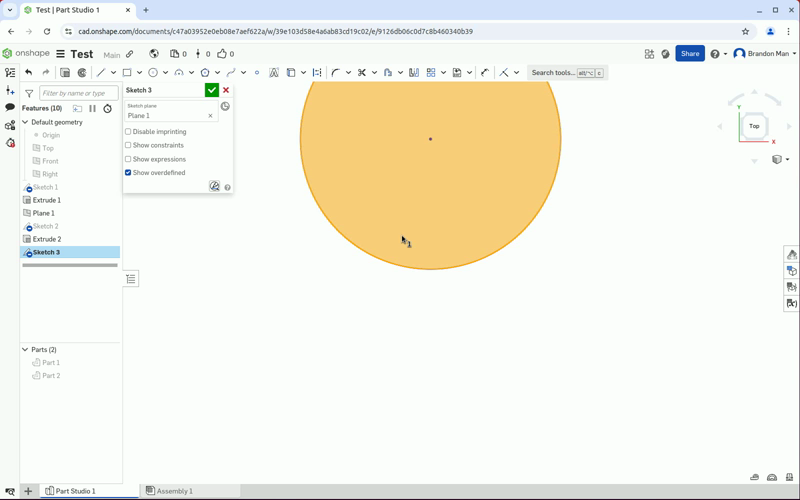
scroll(-6)
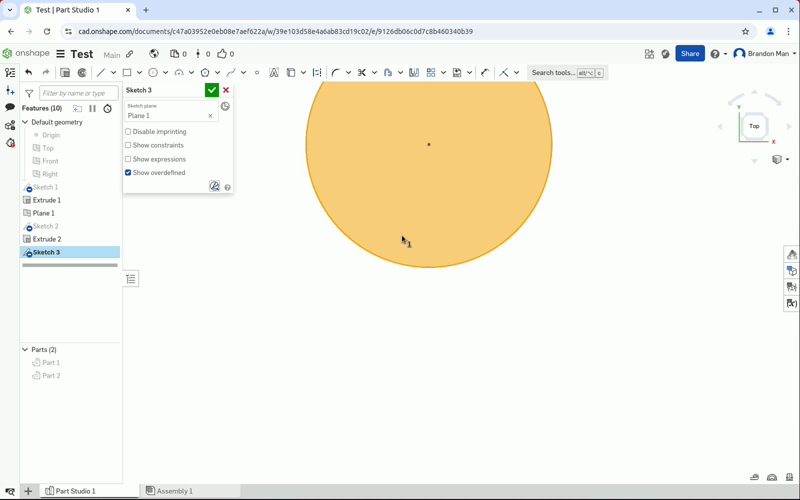
scroll(-6)
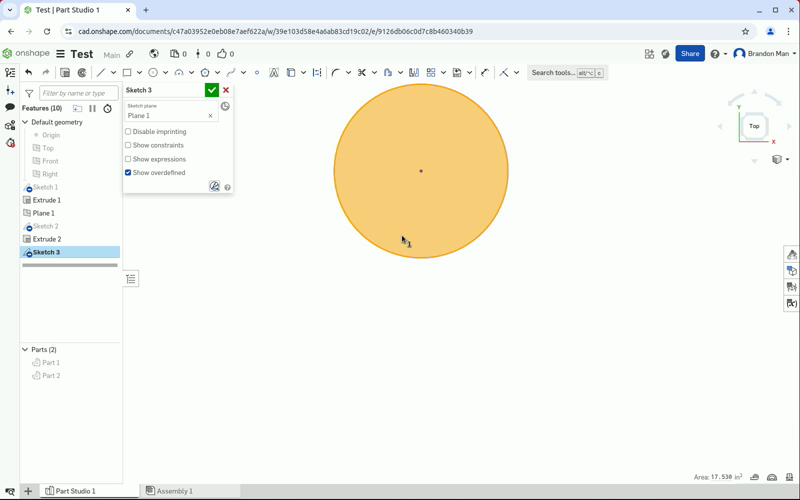
scroll(-6)
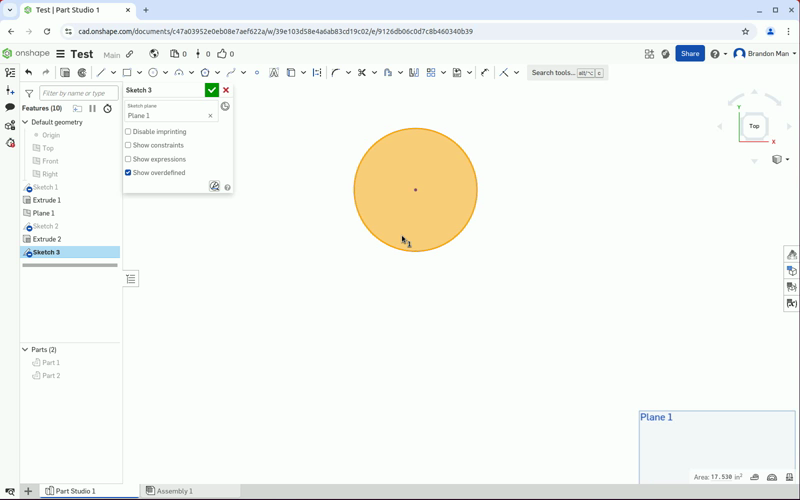
scroll(-6)
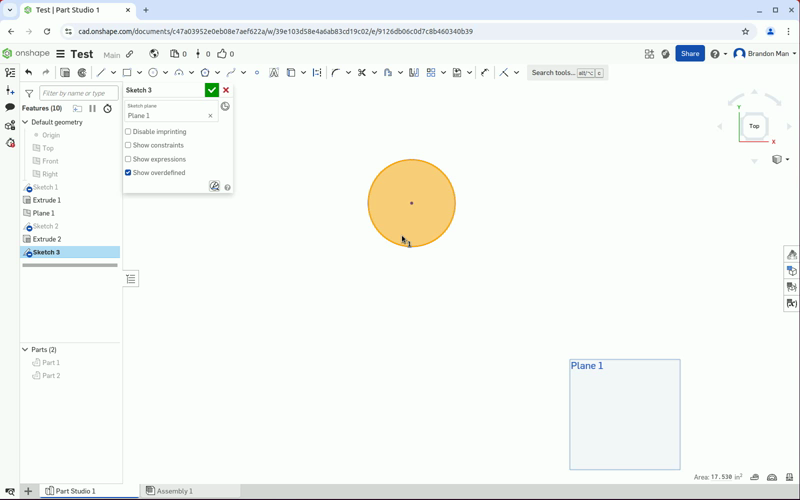
scroll(-6)
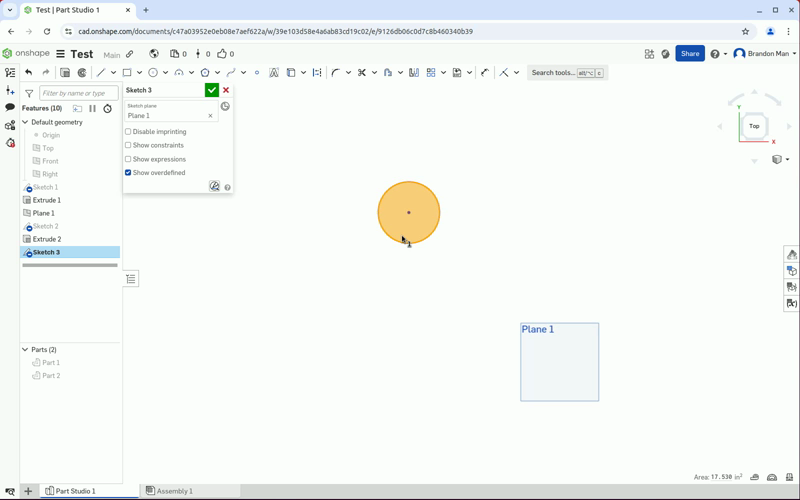
scroll(-6)
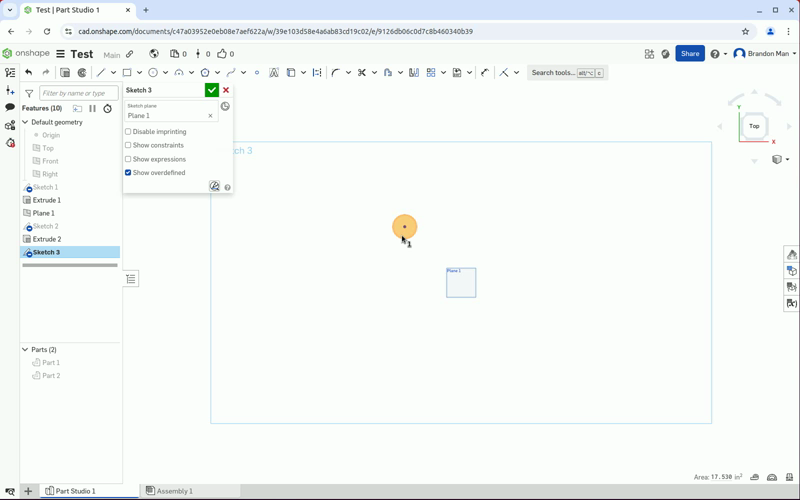
mouse_move(73, 352)
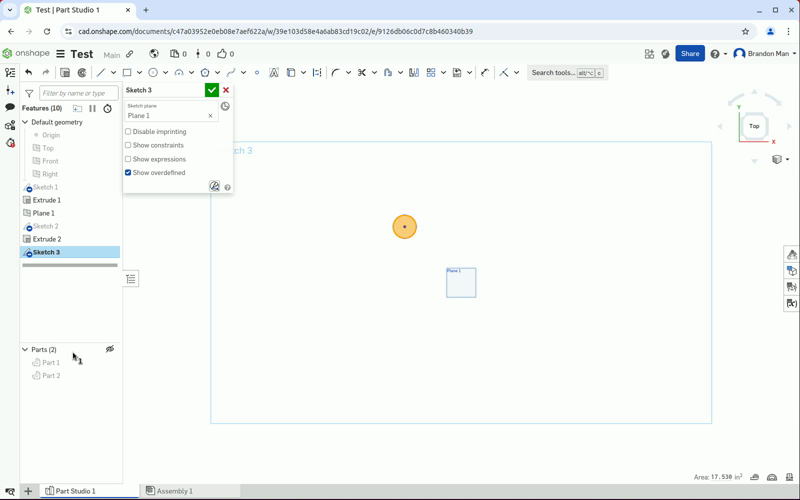
key(shift+y)
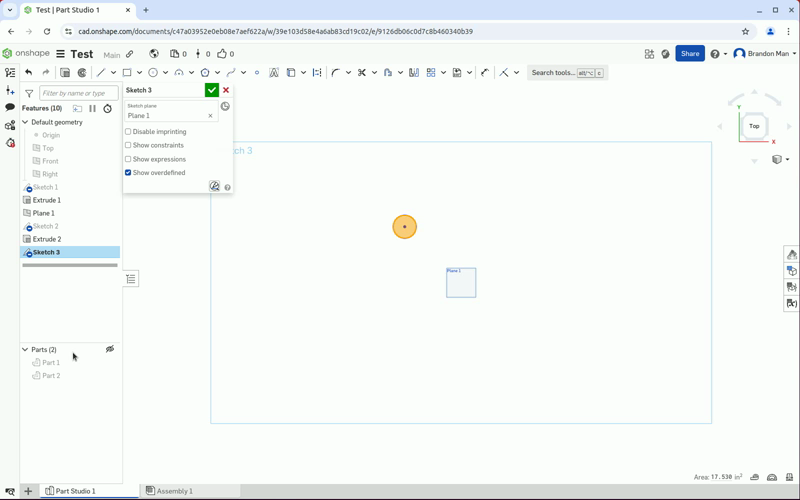
key(shift+e)
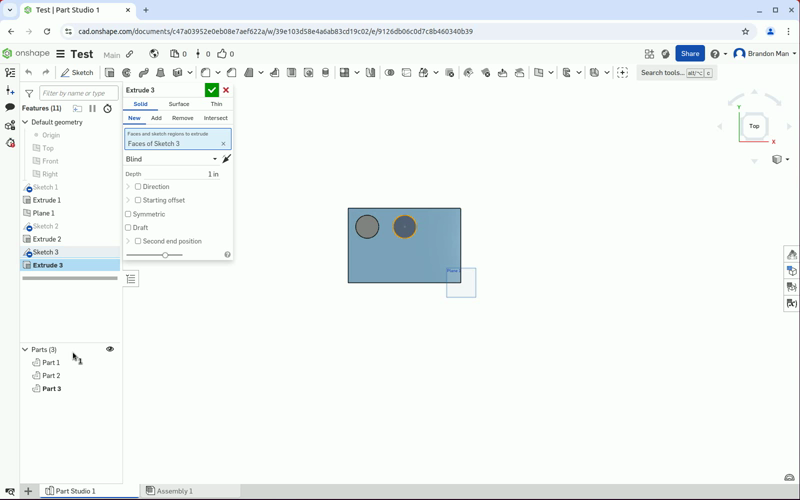
mouse_move(143, 106)
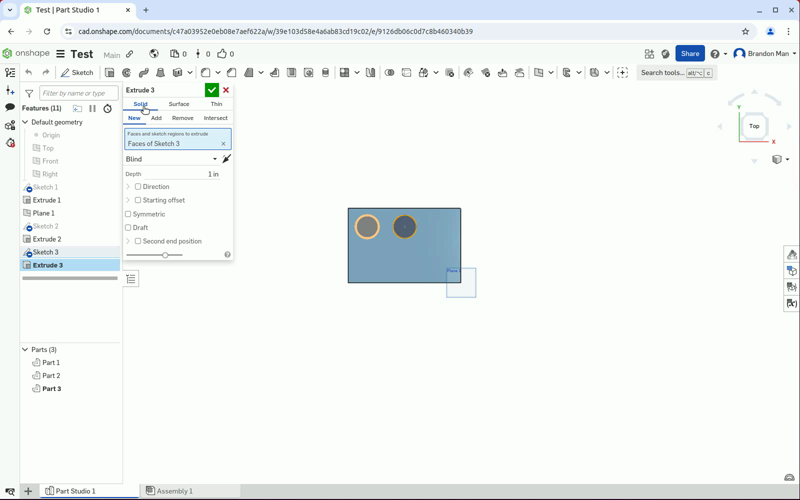
click(143, 106)
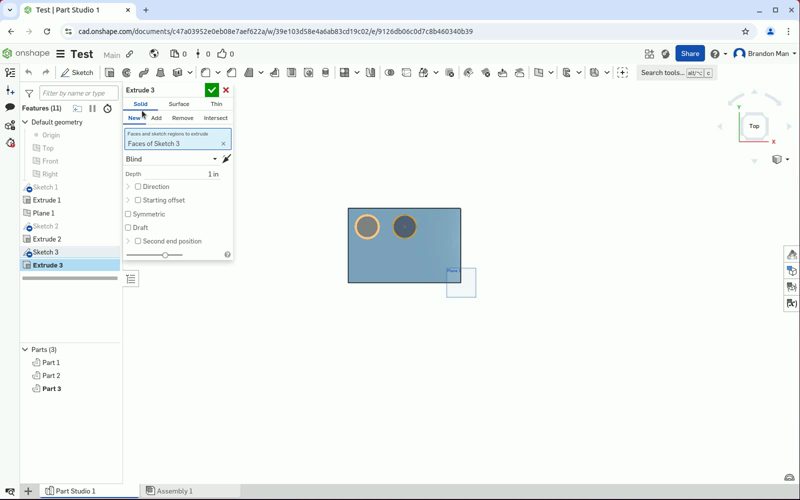
mouse_move(137, 120)
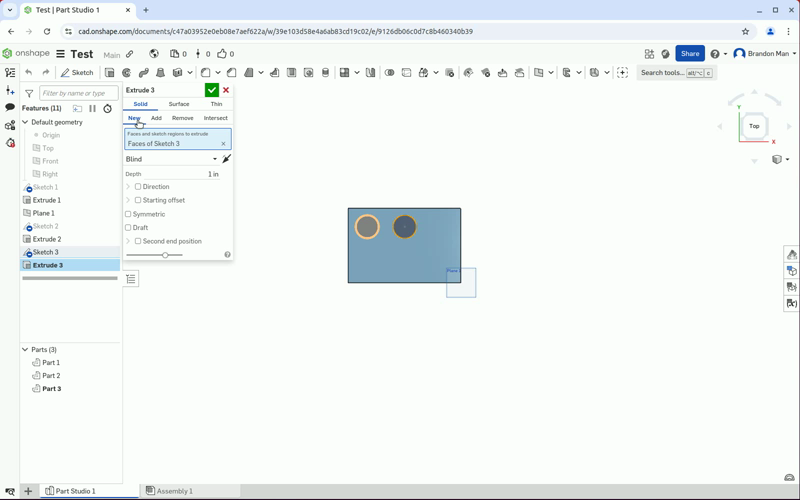
click(137, 120)
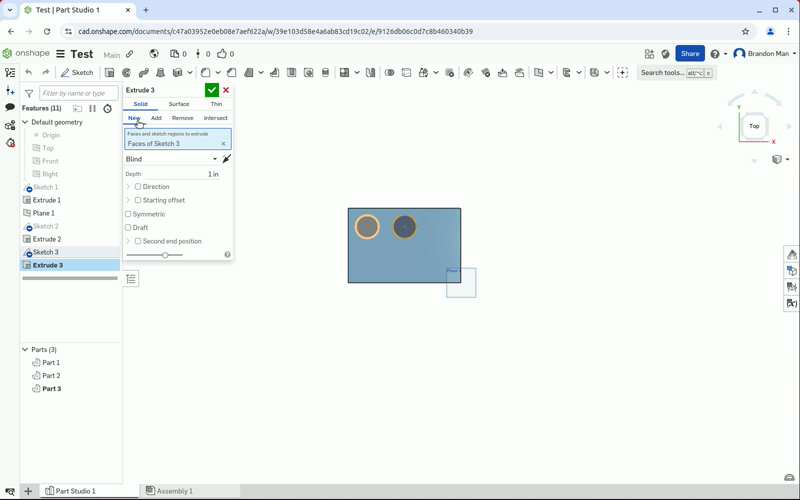
key(tab, 4)
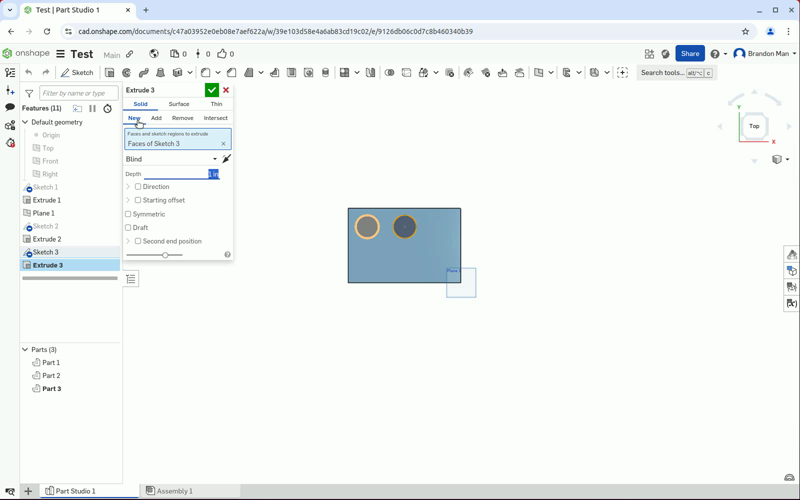
text(1.685)
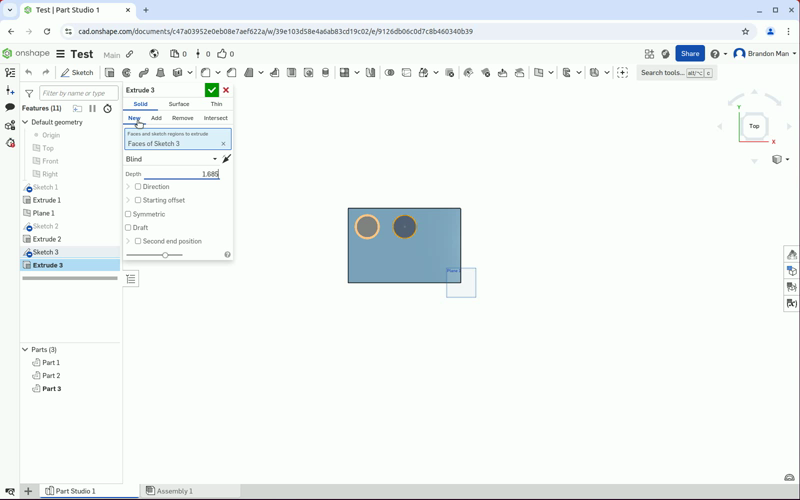
key(enter)
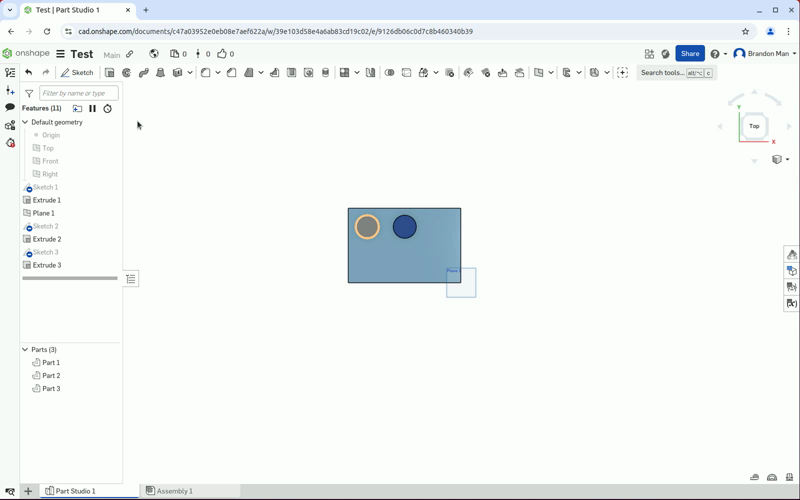
key(shift+h)
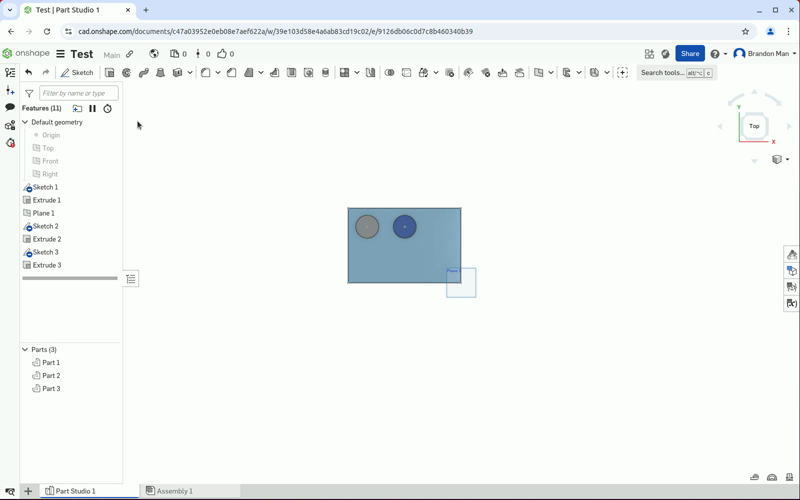
key(shift+h)
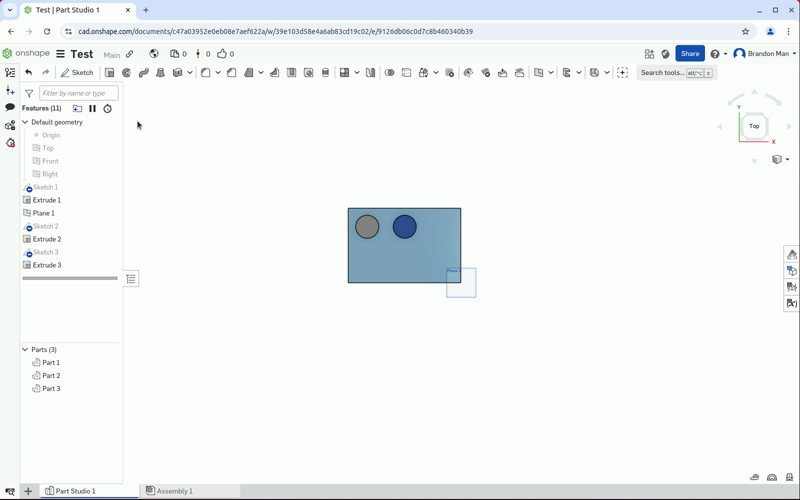
mouse_move(73, 189)
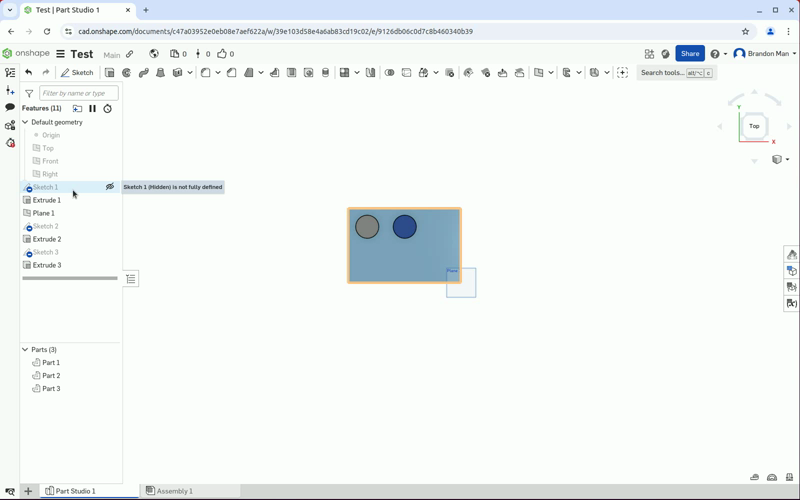
click(73, 189)
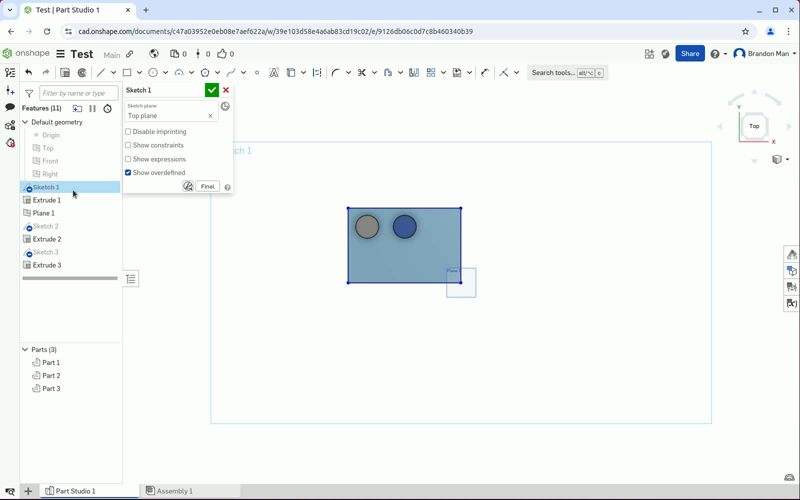
mouse_move(229, 92)
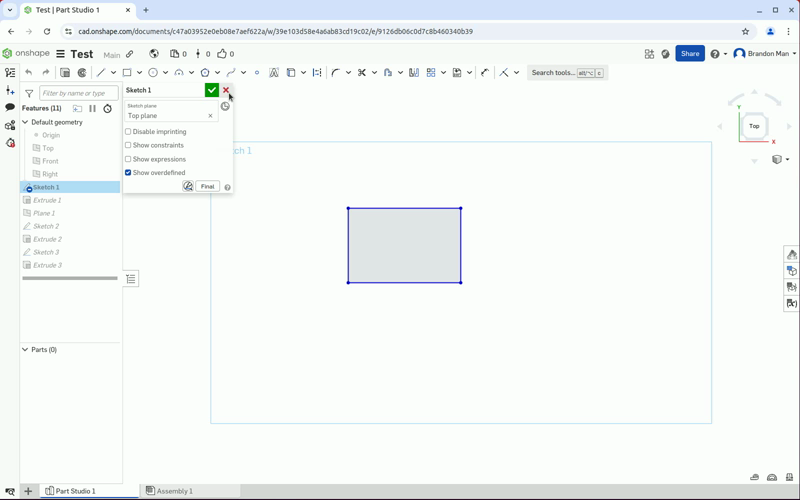
click(229, 92)
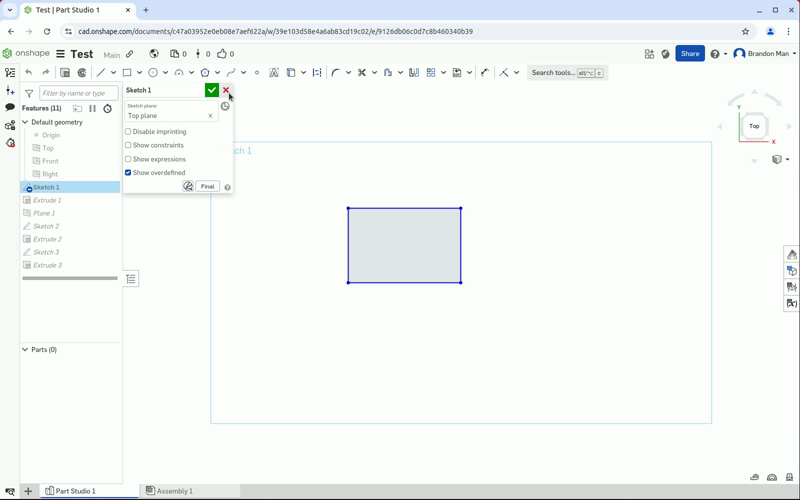
key(shift+s)
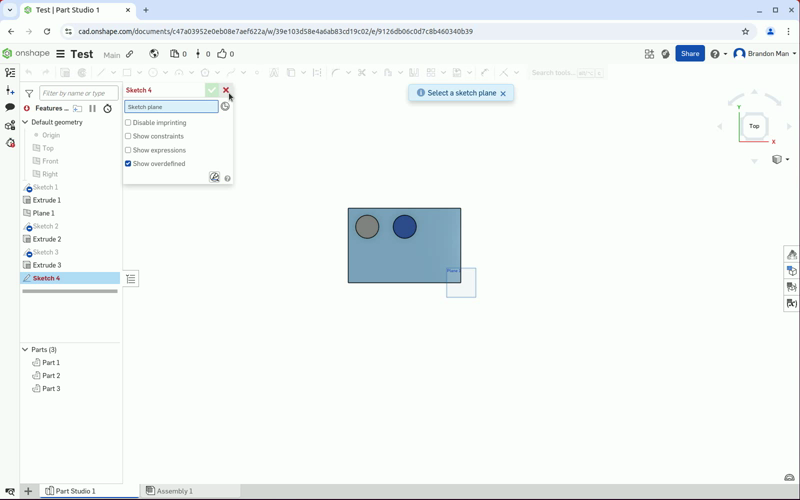
mouse_move(73, 215)
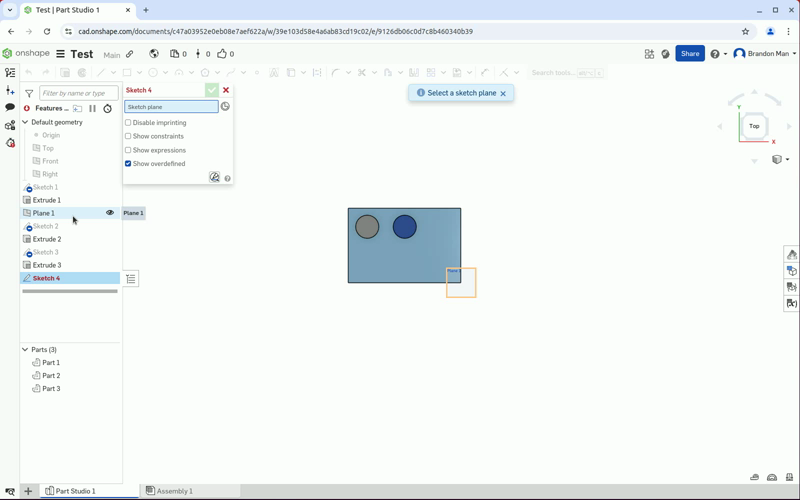
click(73, 215)
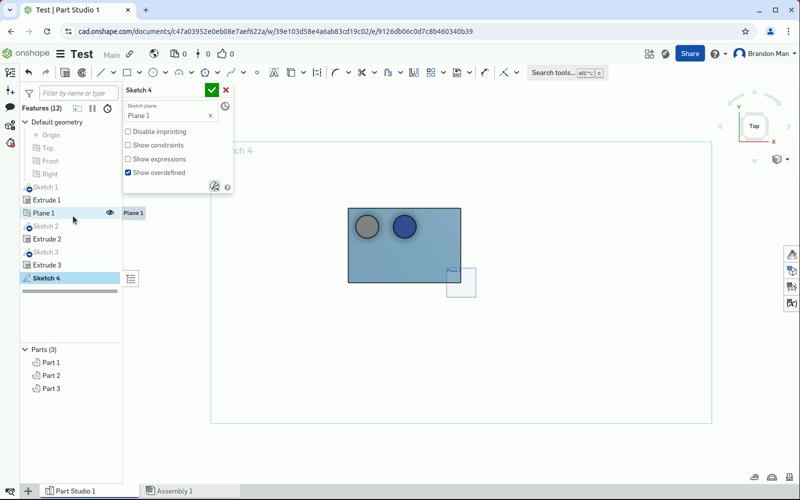
mouse_move(73, 352)
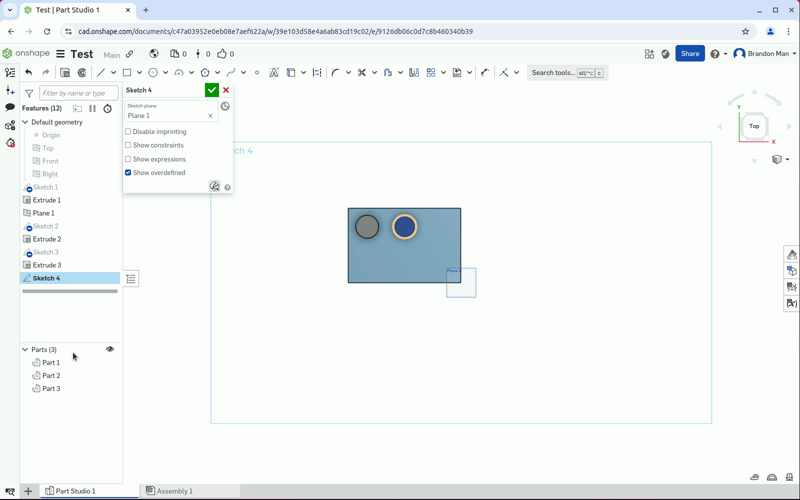
key(y)
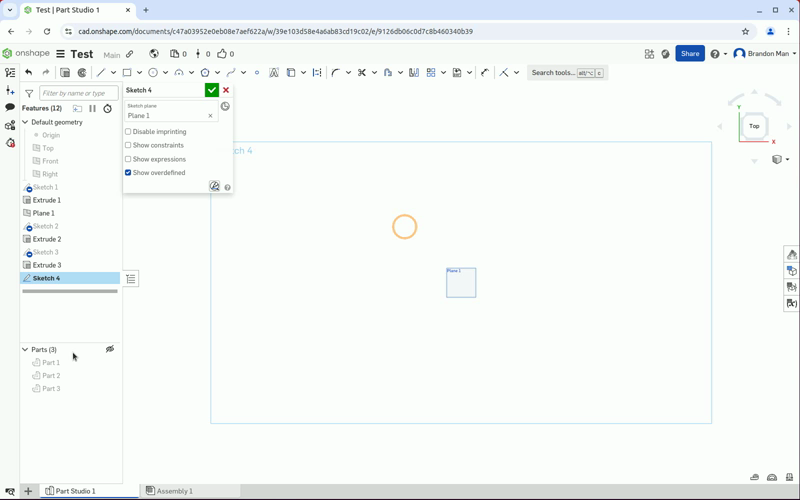
key(c)
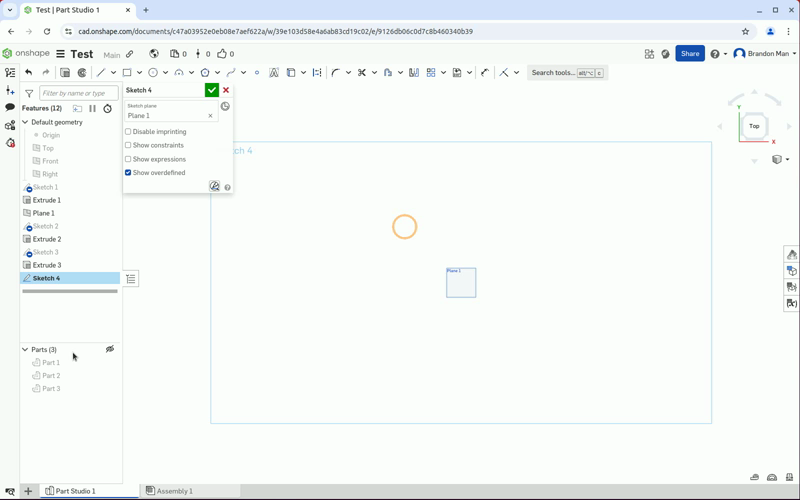
key_down(shift)
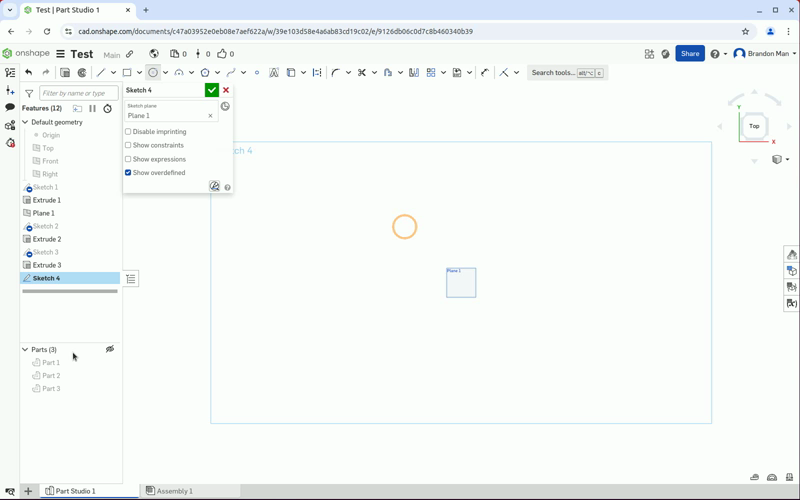
mouse_move(442, 226)
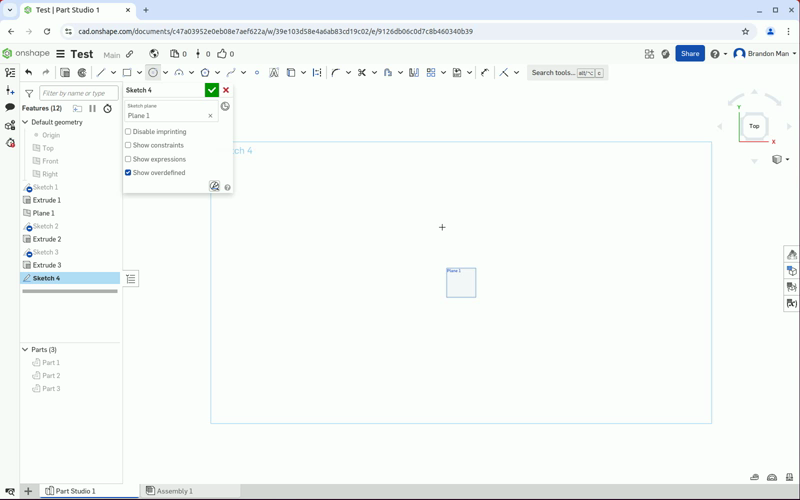
click(442, 226)
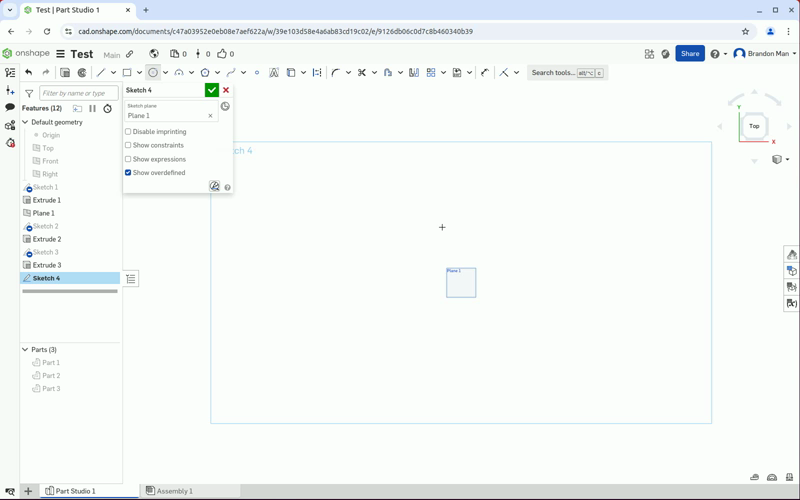
key_up(shift)
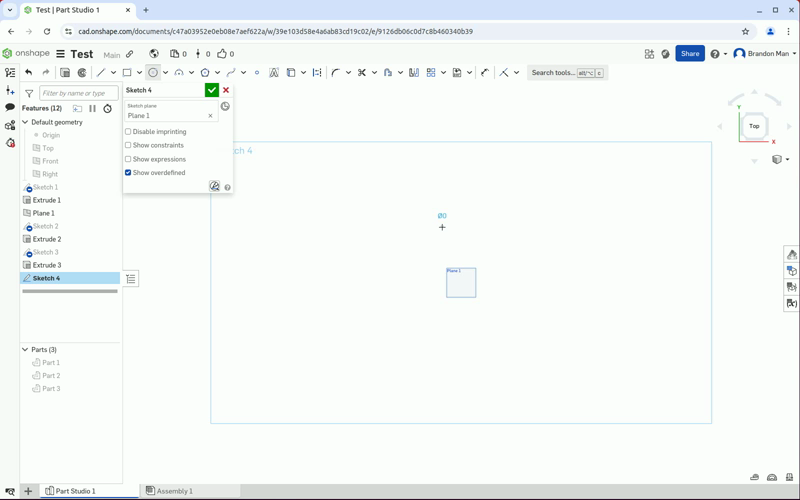
mouse_move(453, 226)
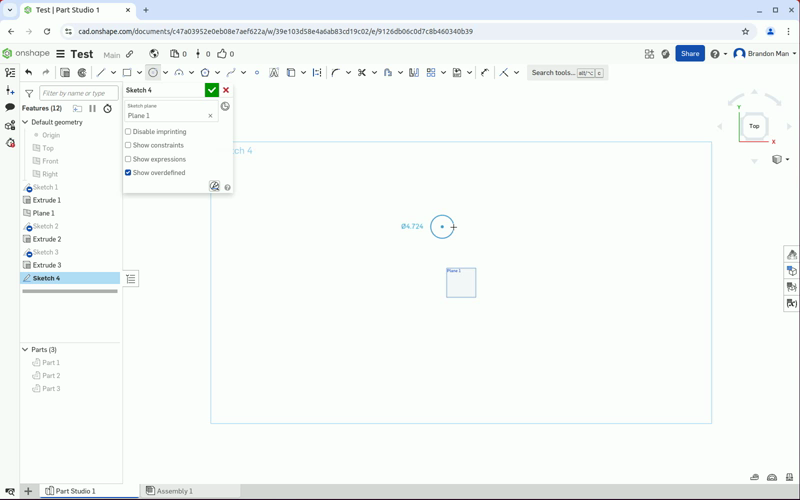
click(453, 226)
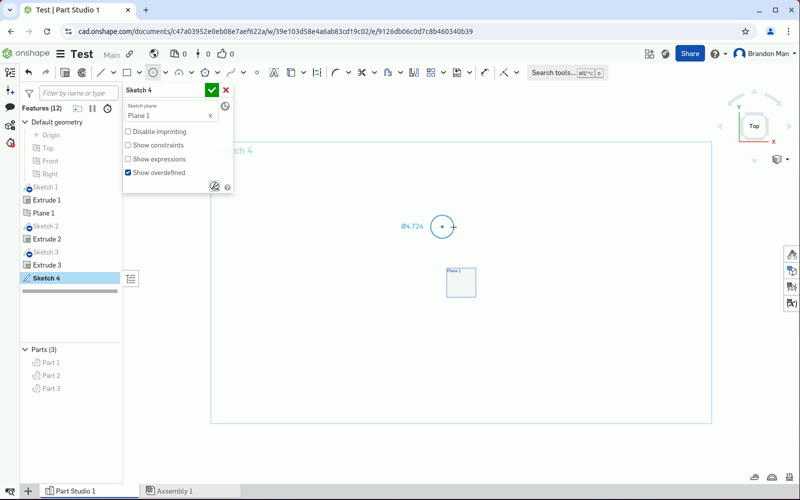
key(esc)
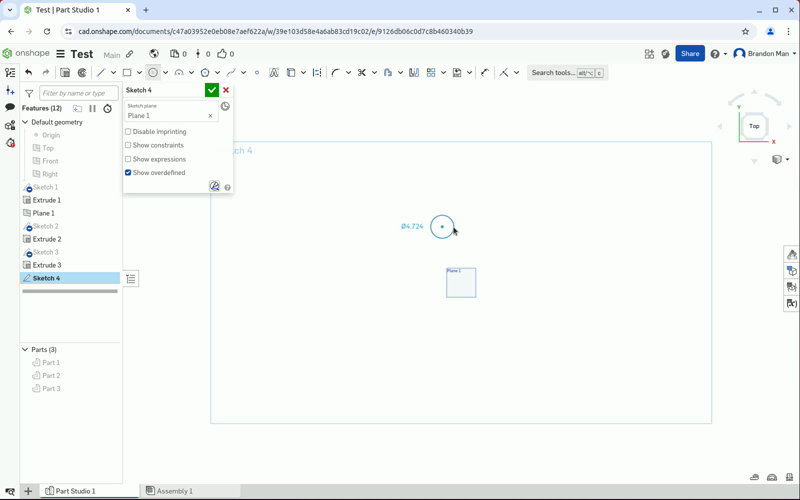
mouse_move(443, 230)
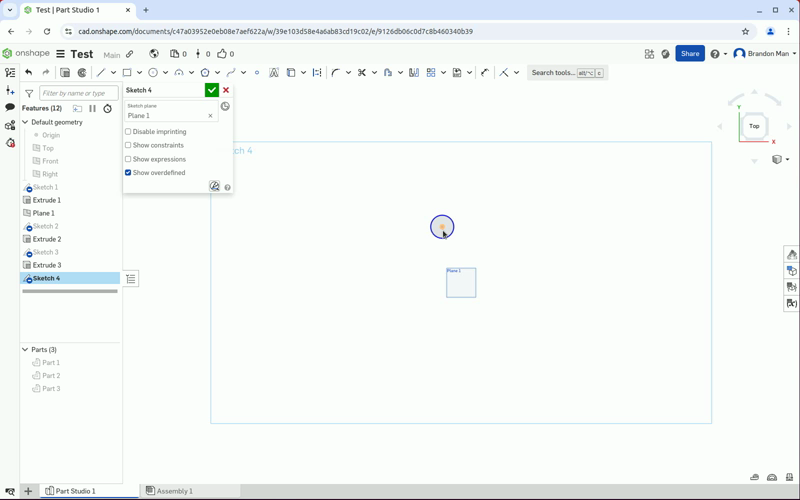
scroll(6)
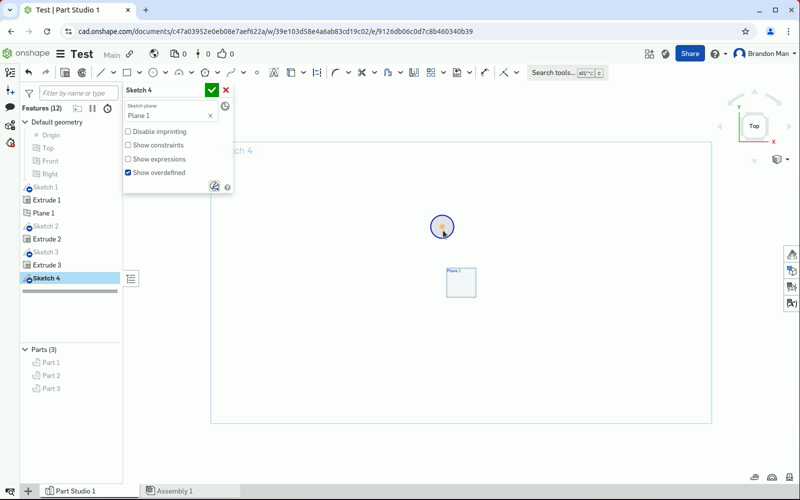
scroll(6)
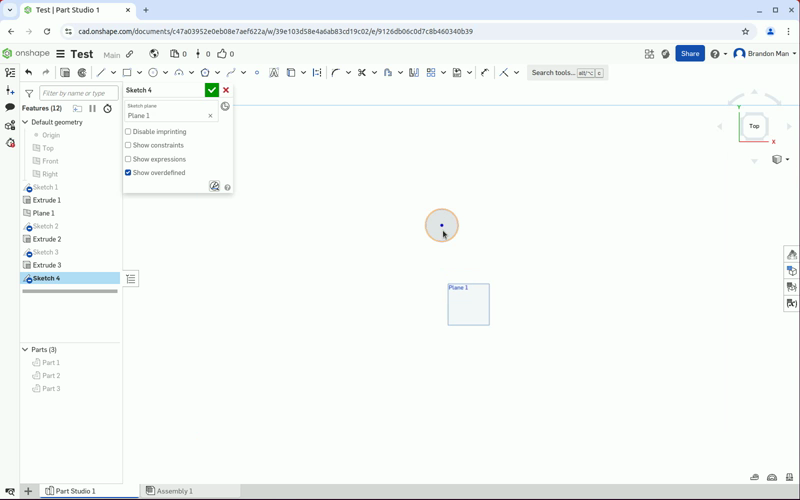
scroll(6)
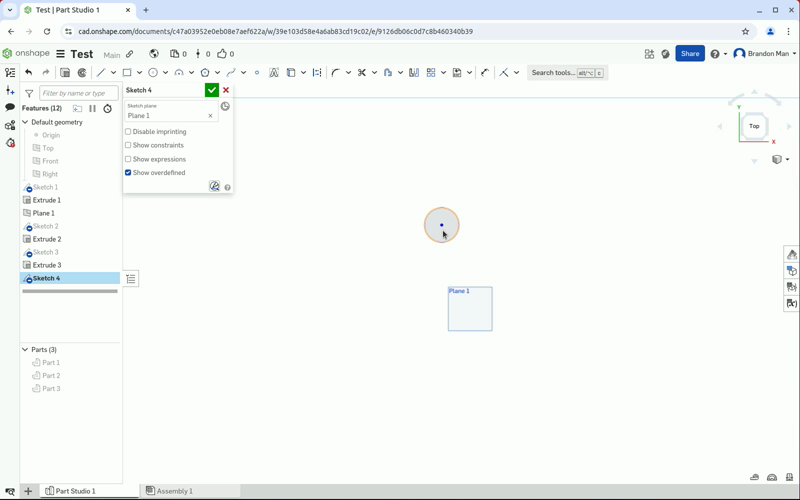
scroll(6)
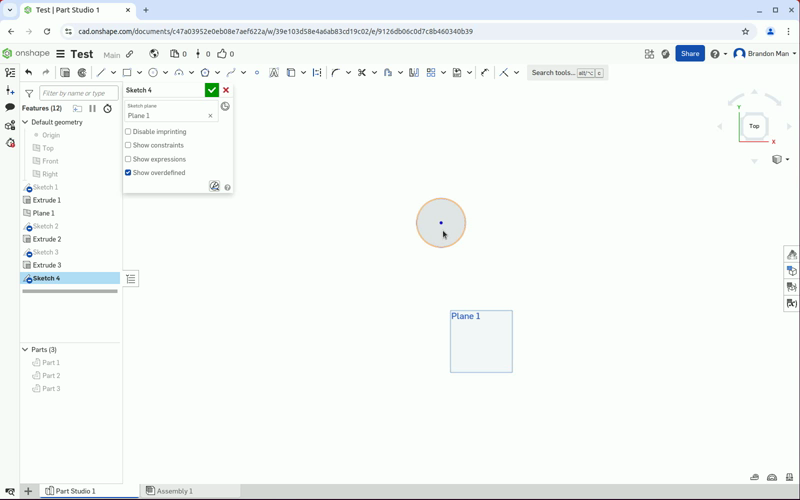
scroll(6)
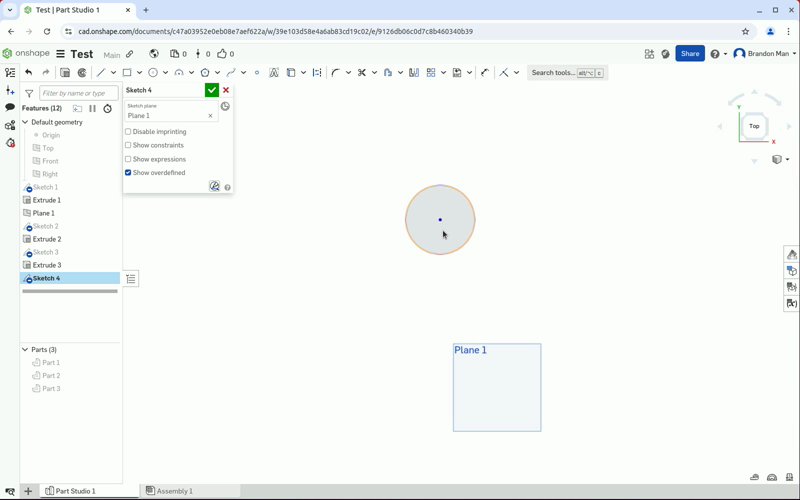
scroll(6)
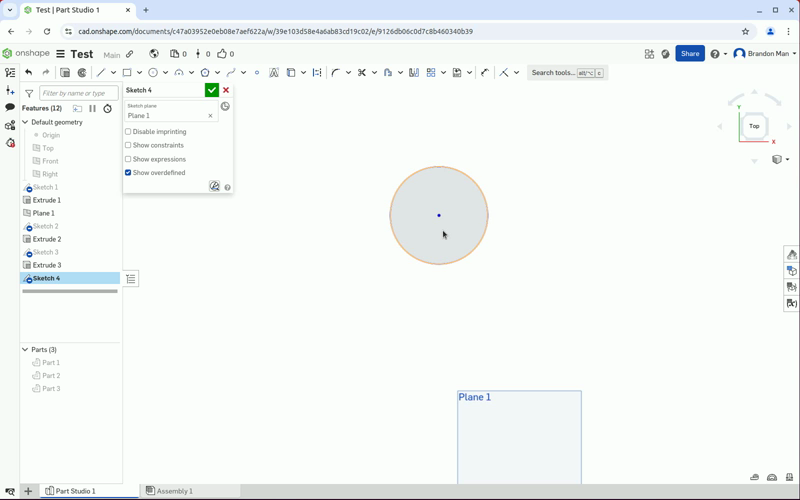
scroll(6)
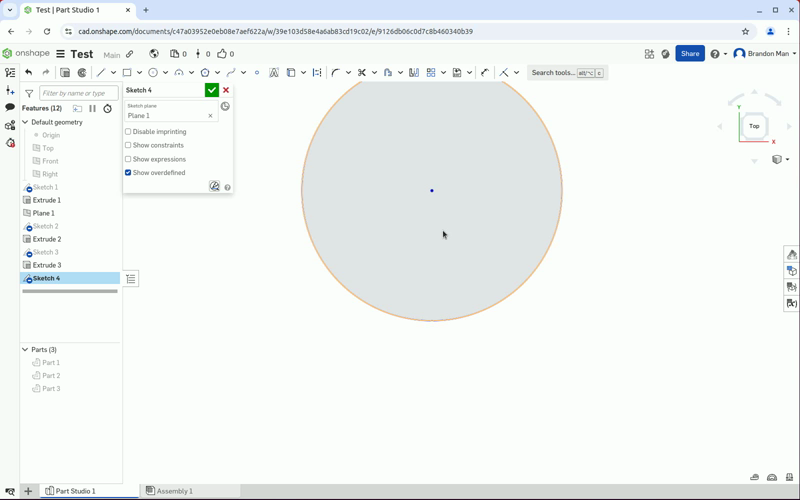
click(443, 230)
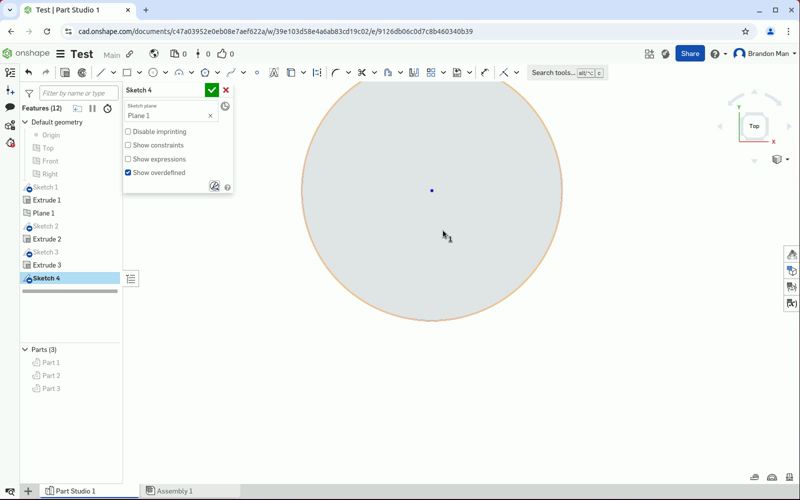
scroll(-6)
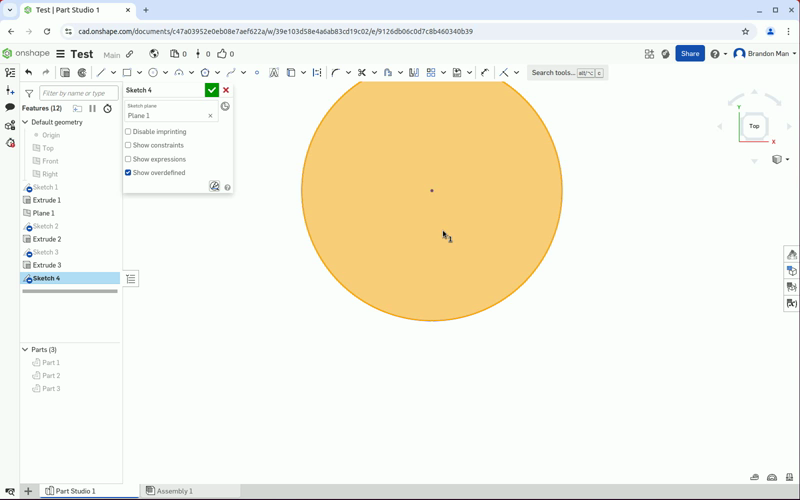
scroll(-6)
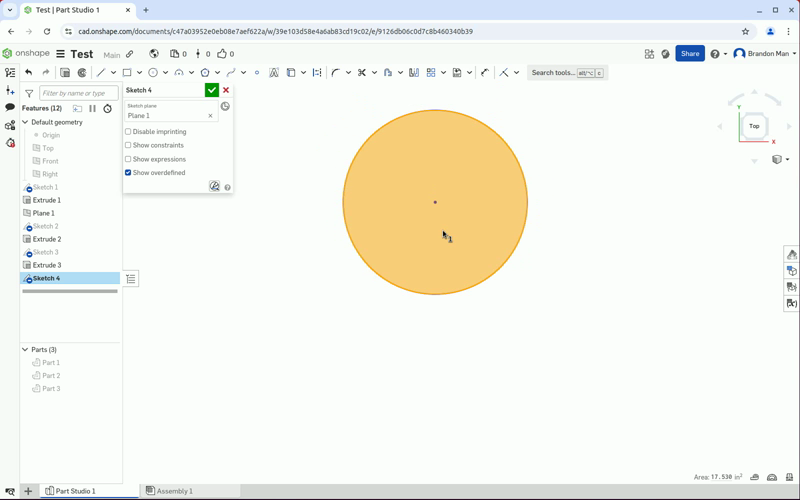
scroll(-6)
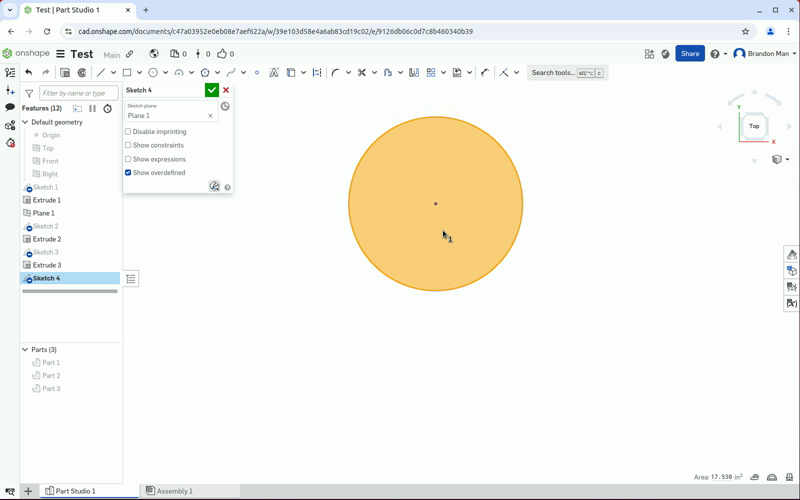
scroll(-6)
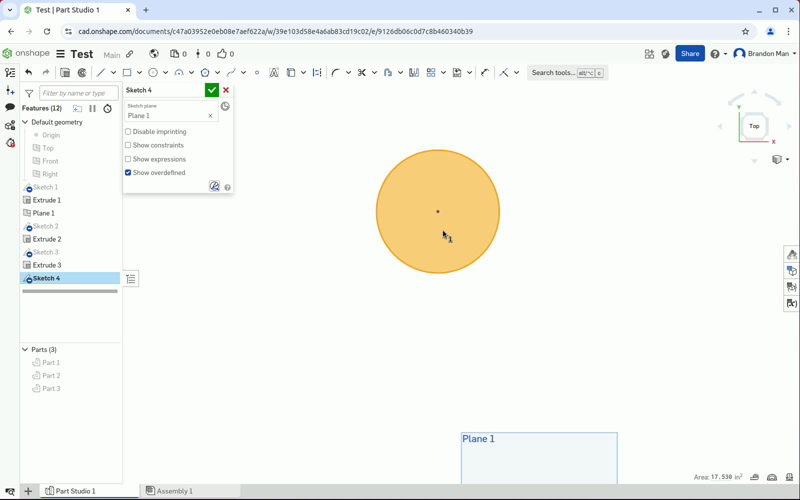
scroll(-6)
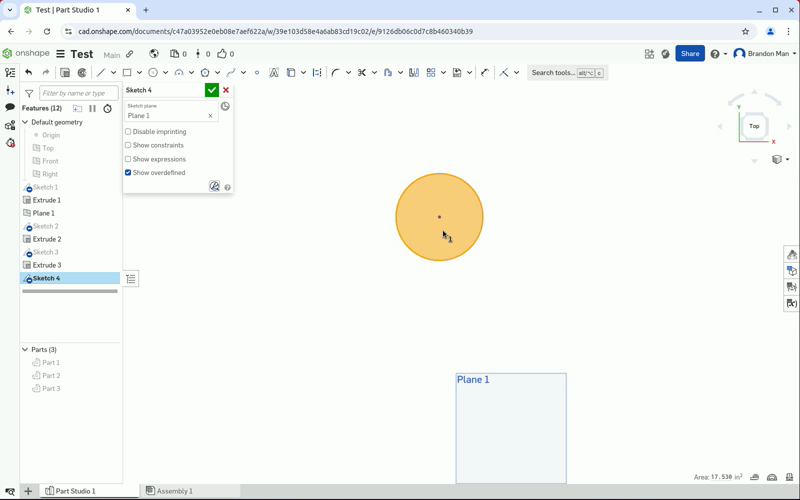
scroll(-6)
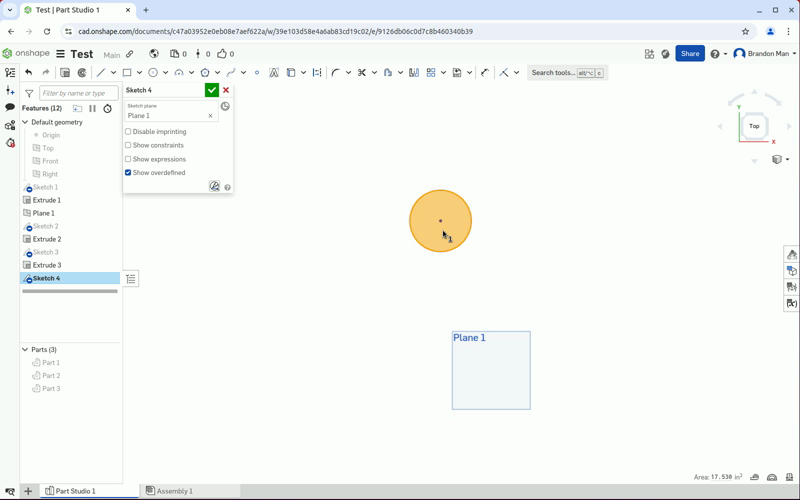
scroll(-6)
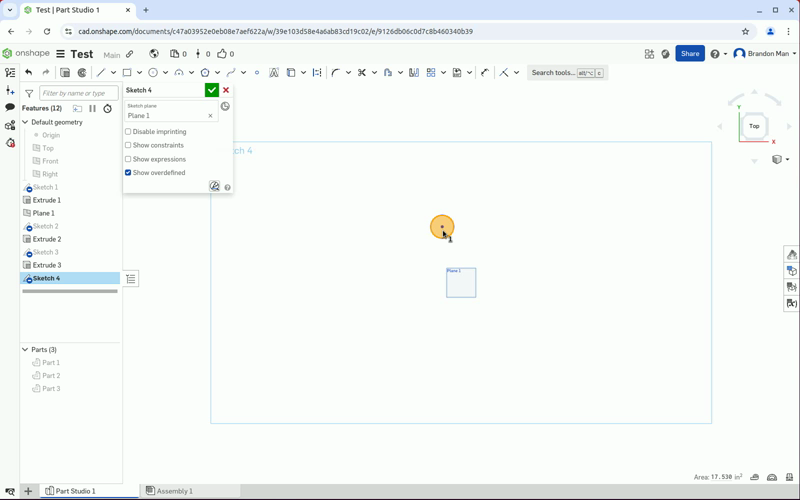
mouse_move(73, 352)
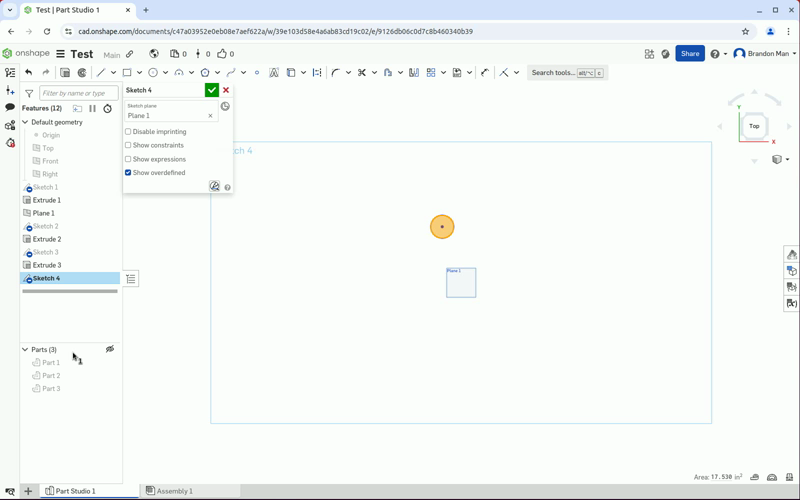
key(shift+y)
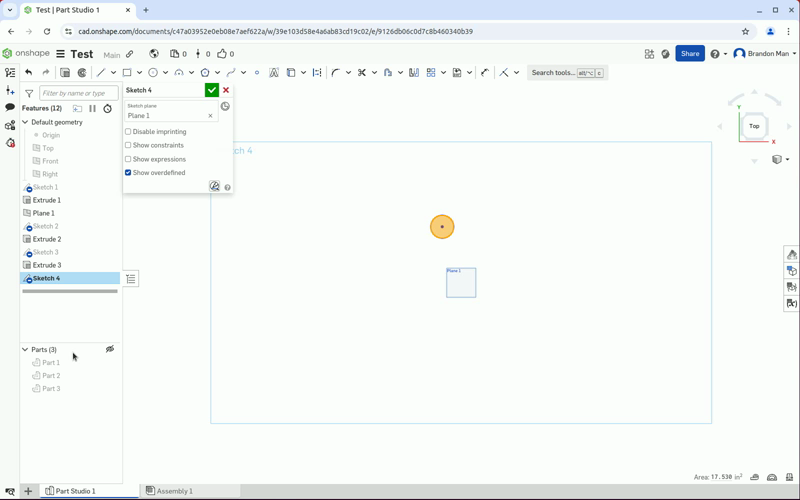
key(shift+e)
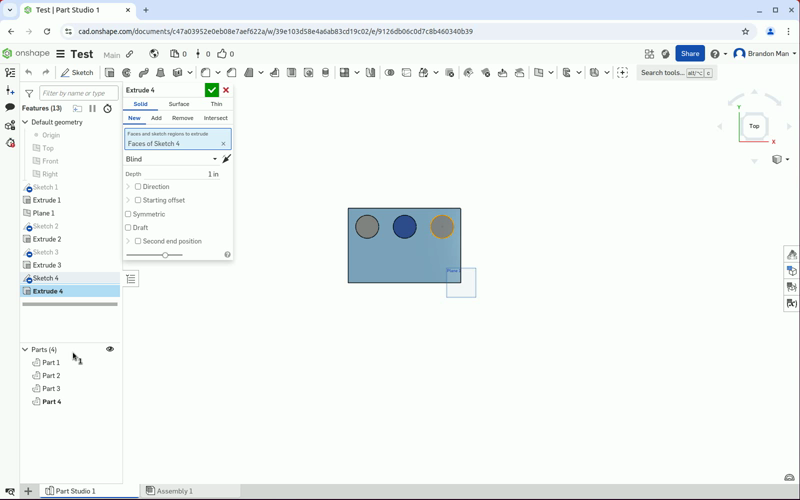
mouse_move(143, 106)
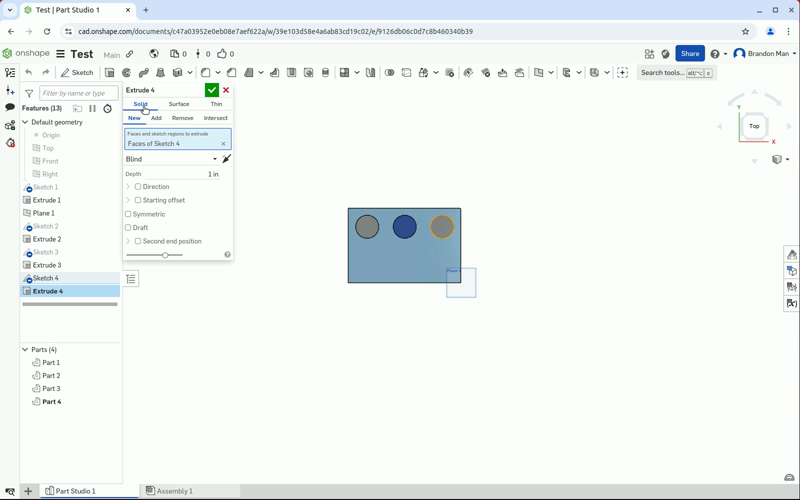
click(143, 106)
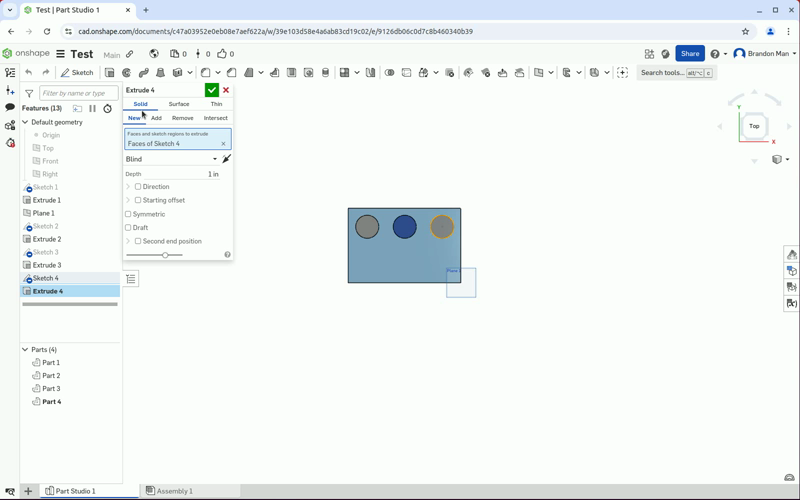
mouse_move(137, 120)
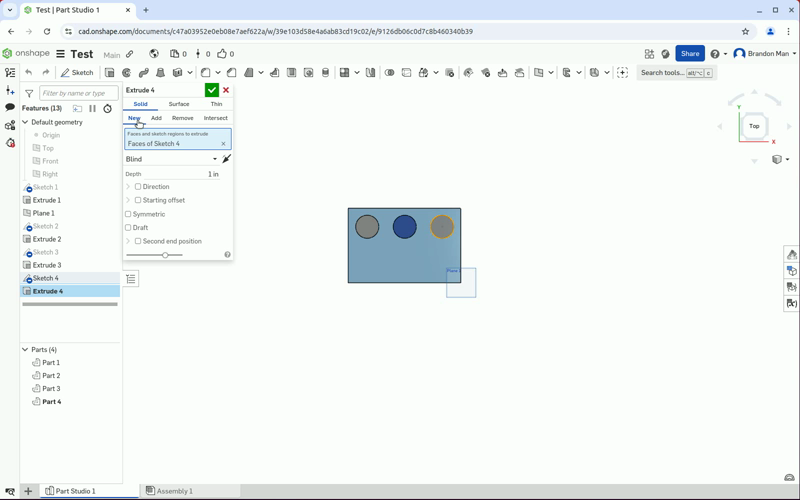
click(137, 120)
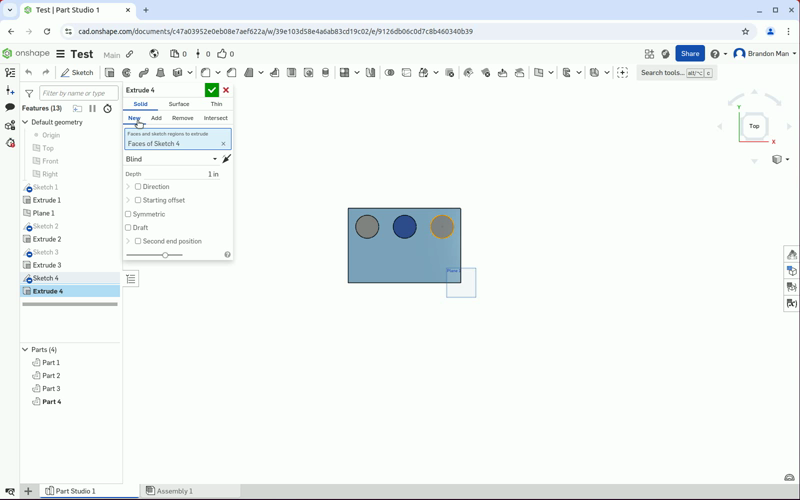
key(tab, 4)
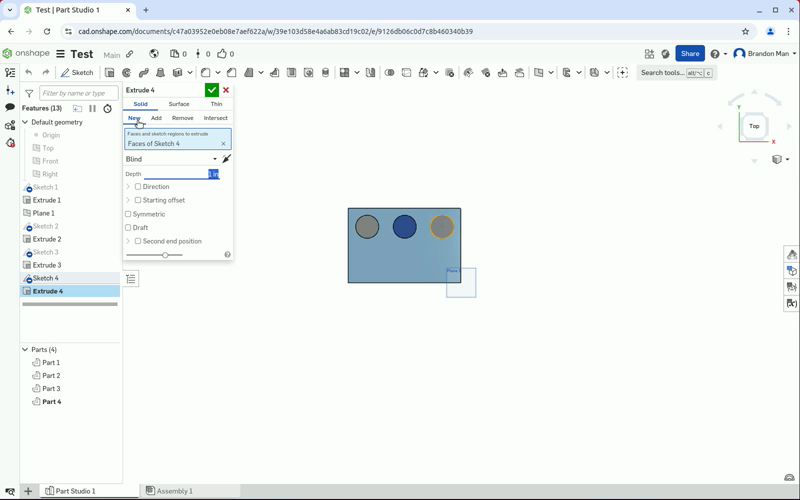
text(1.685)
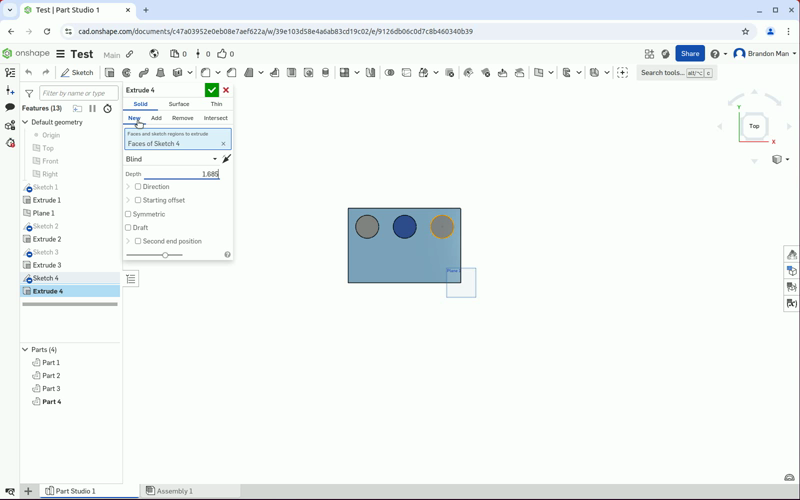
key(enter)
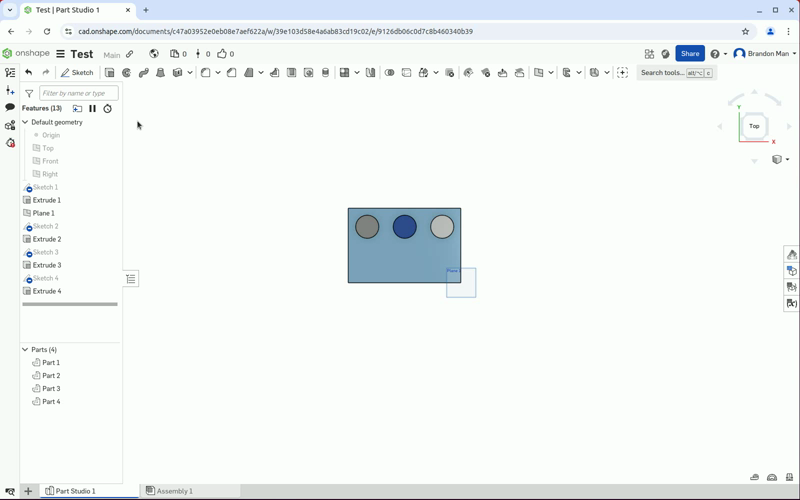
key(shift+h)
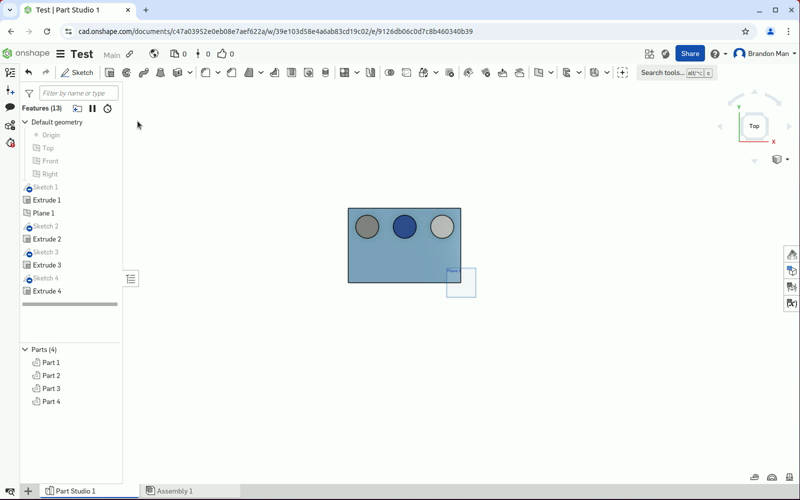
key(shift+h)
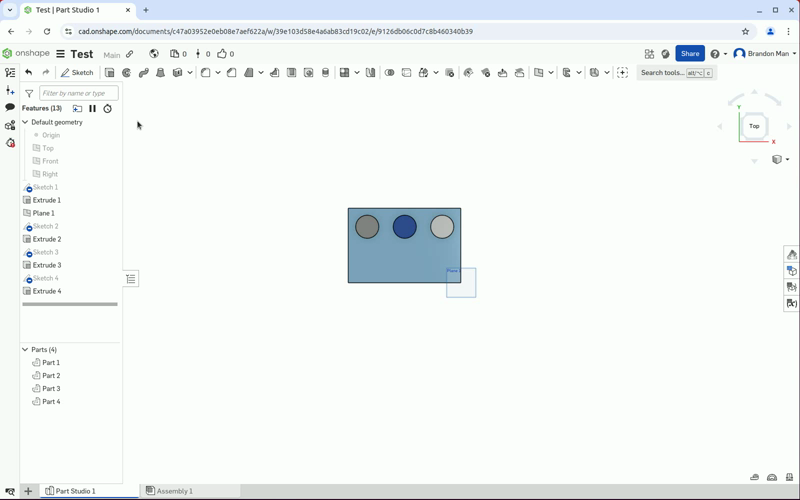
mouse_move(73, 189)
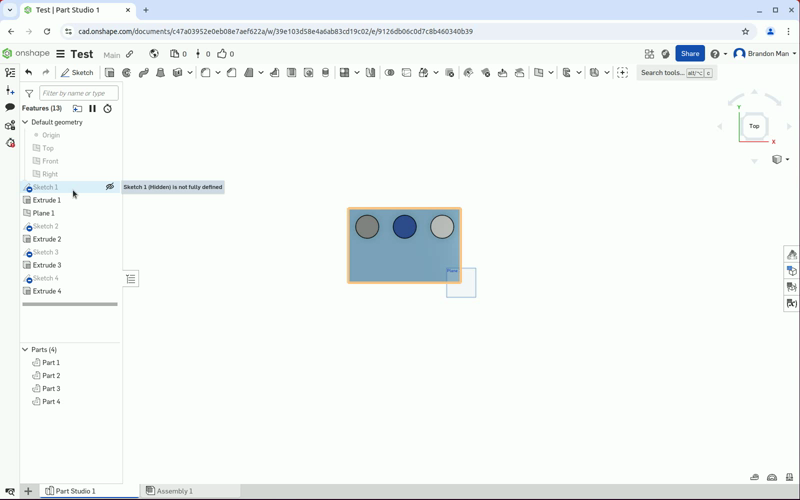
click(73, 189)
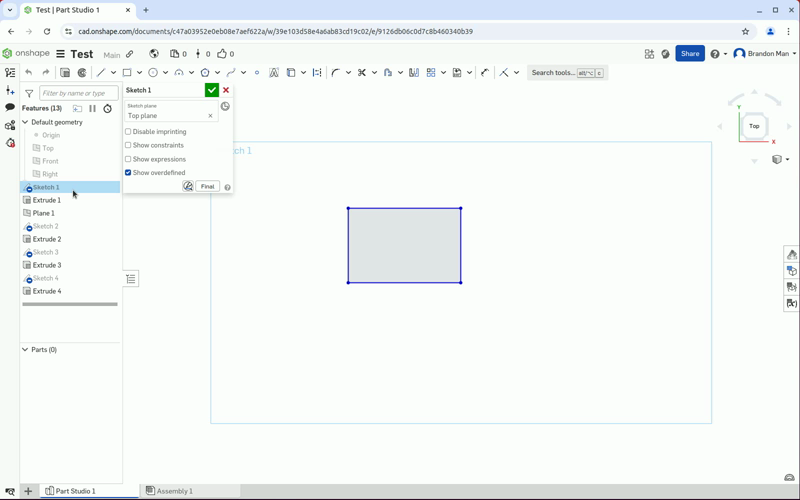
mouse_move(229, 92)
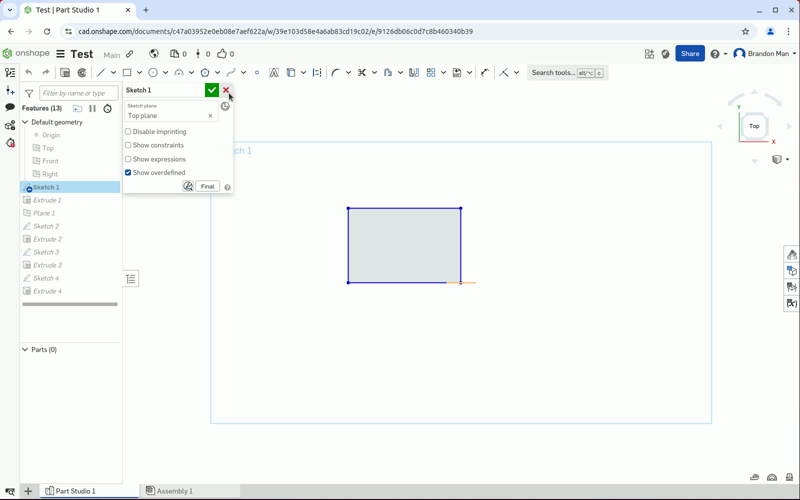
click(229, 92)
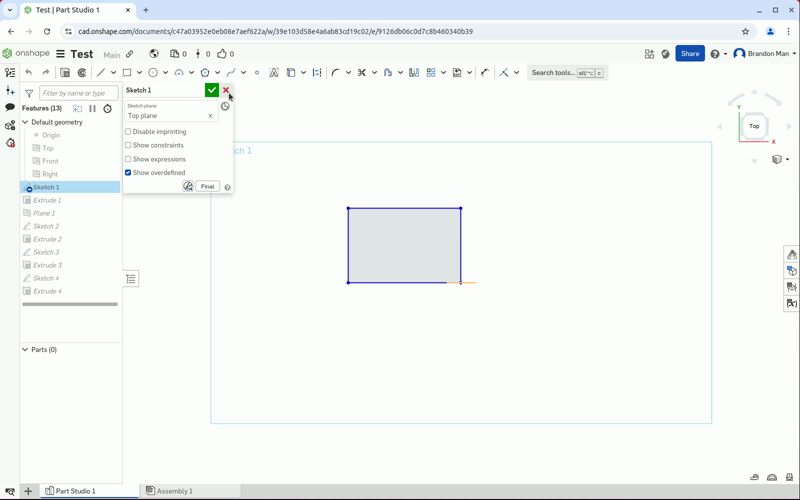
key(shift+s)
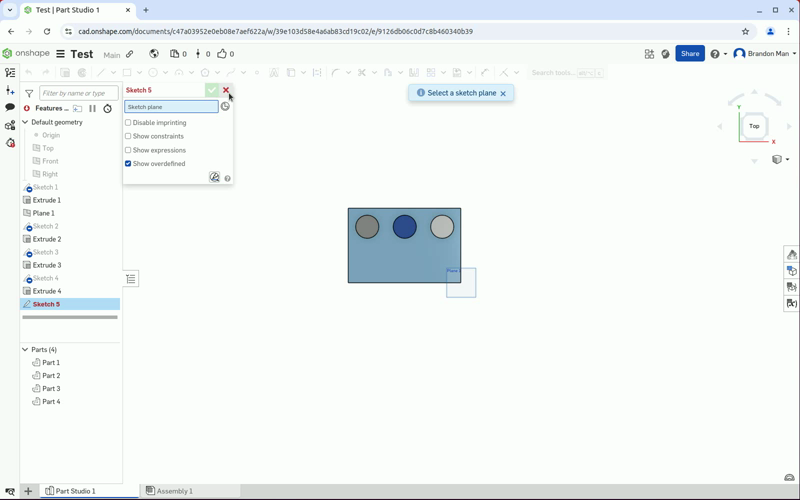
mouse_move(73, 215)
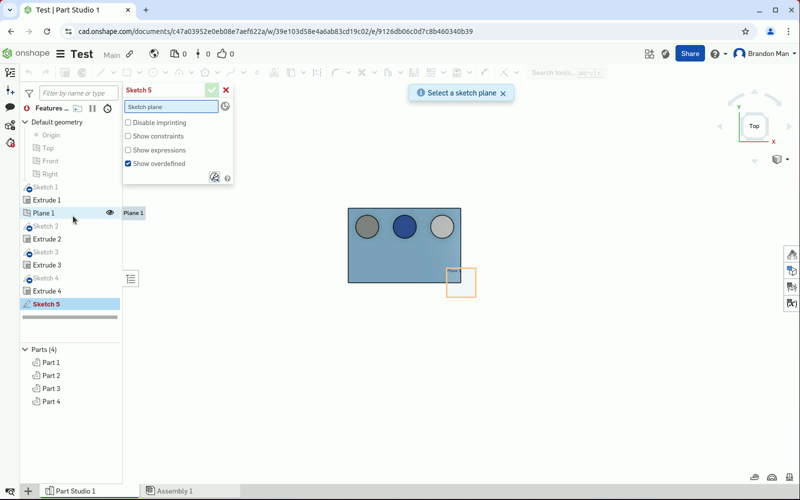
click(73, 215)
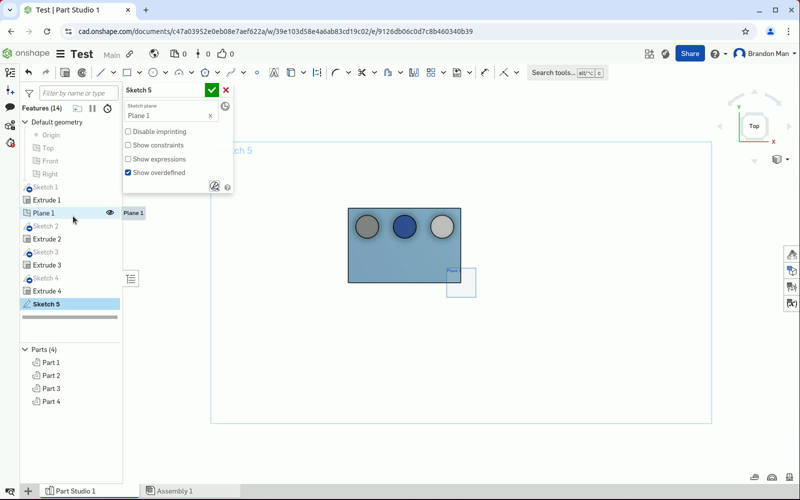
mouse_move(73, 352)
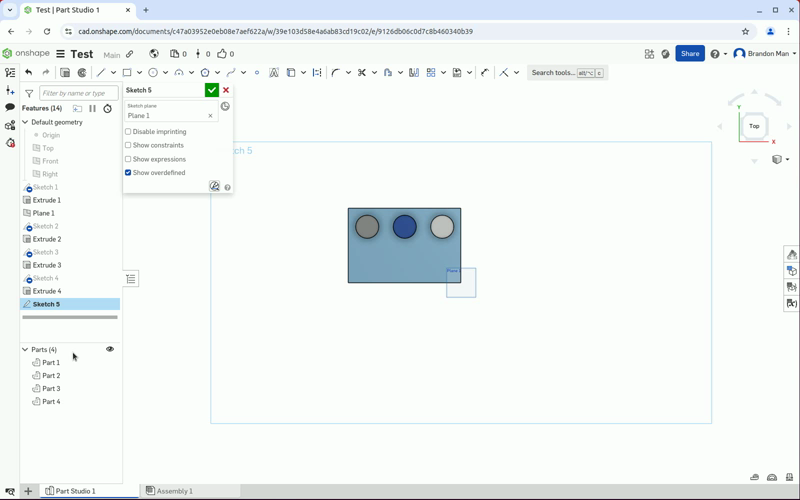
key(y)
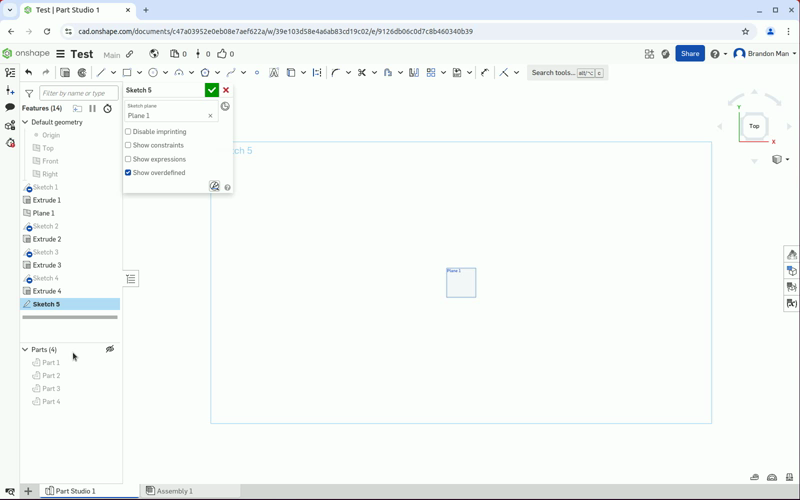
key(c)
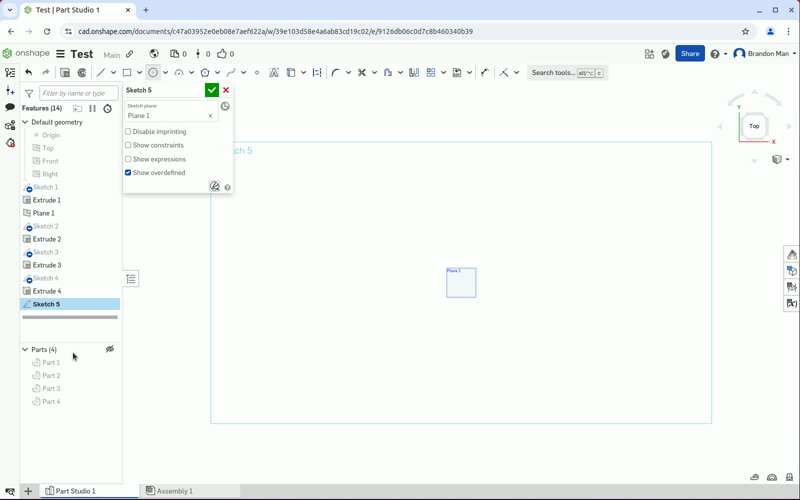
key_down(shift)
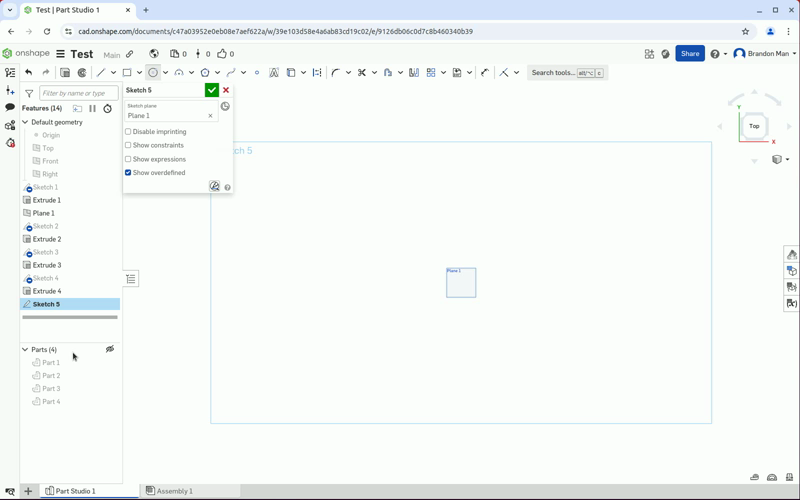
mouse_move(442, 264)
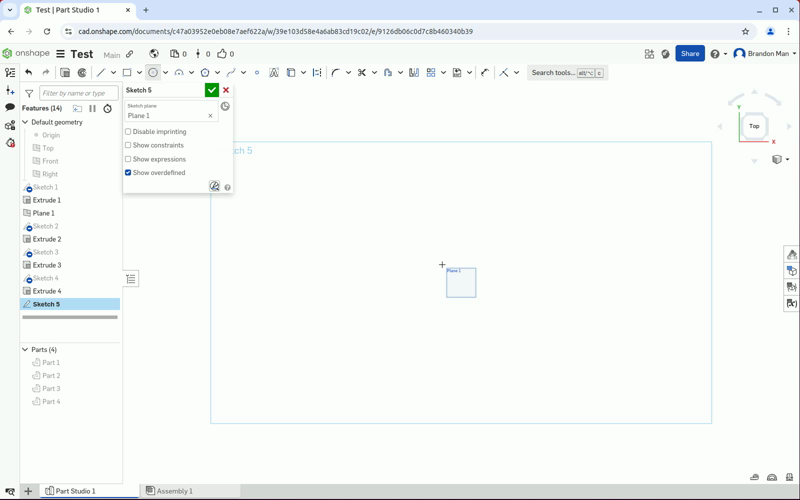
click(442, 264)
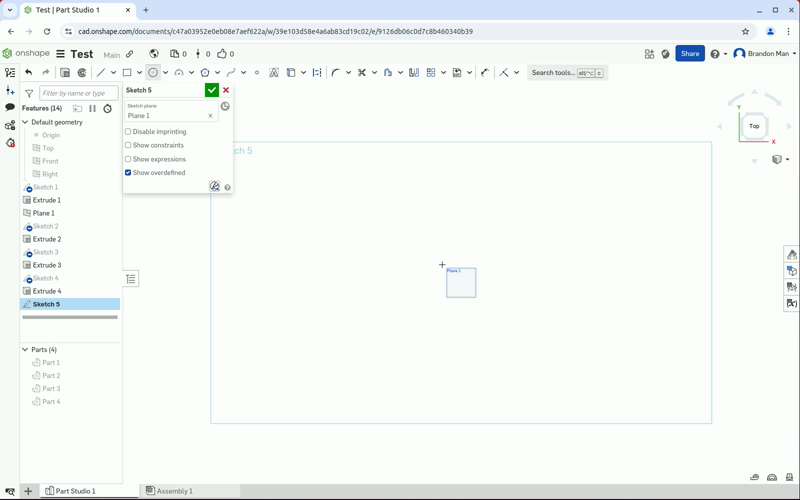
key_up(shift)
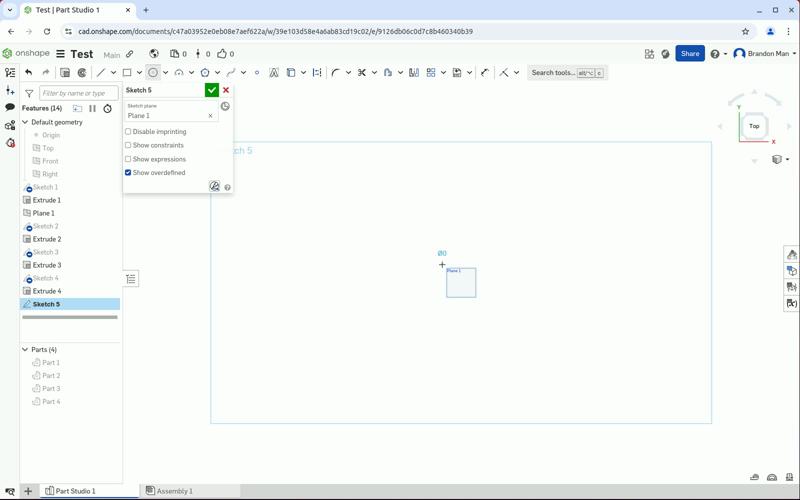
mouse_move(453, 264)
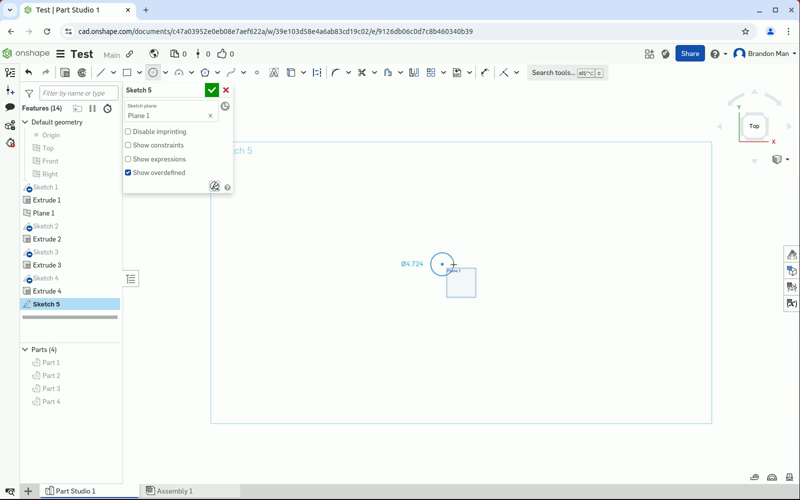
click(453, 264)
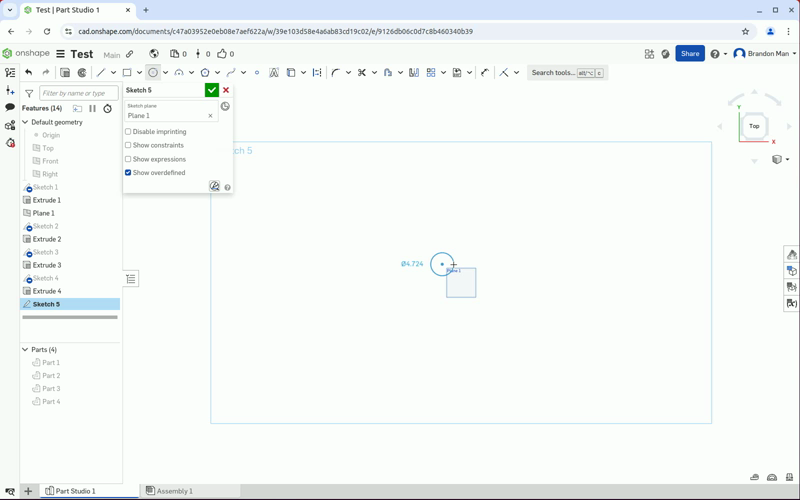
key(esc)
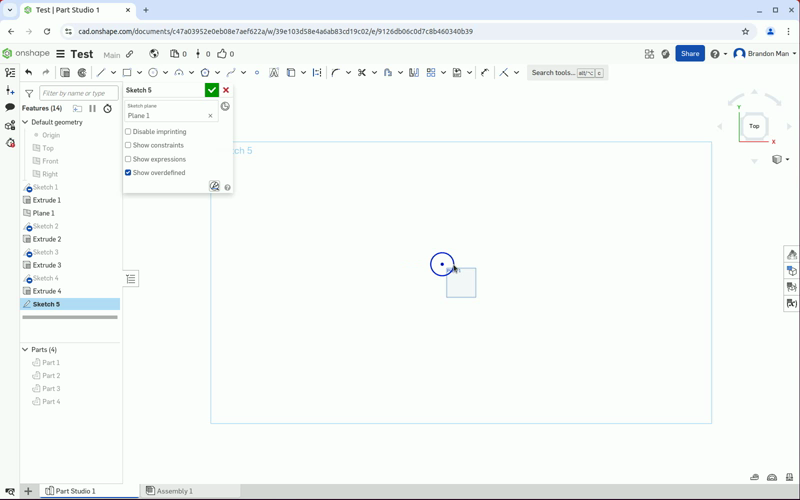
mouse_move(440, 268)
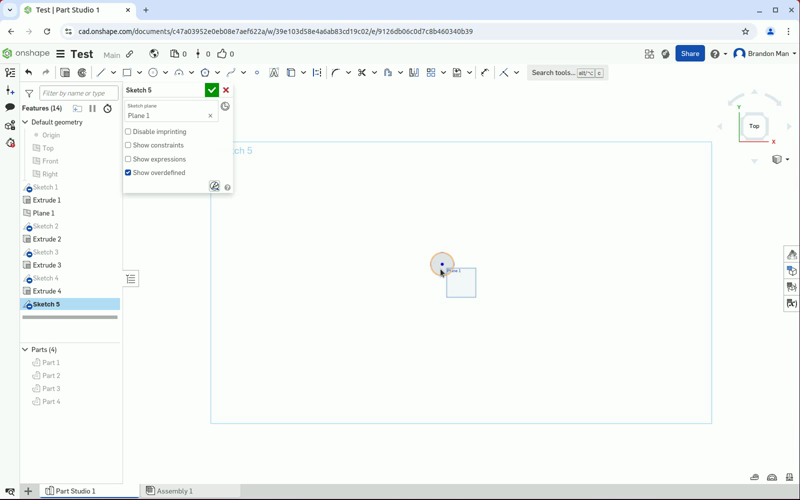
scroll(6)
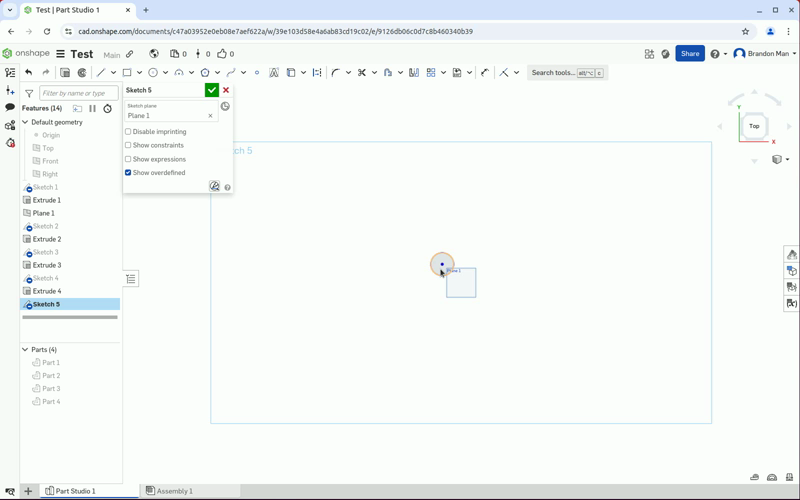
scroll(6)
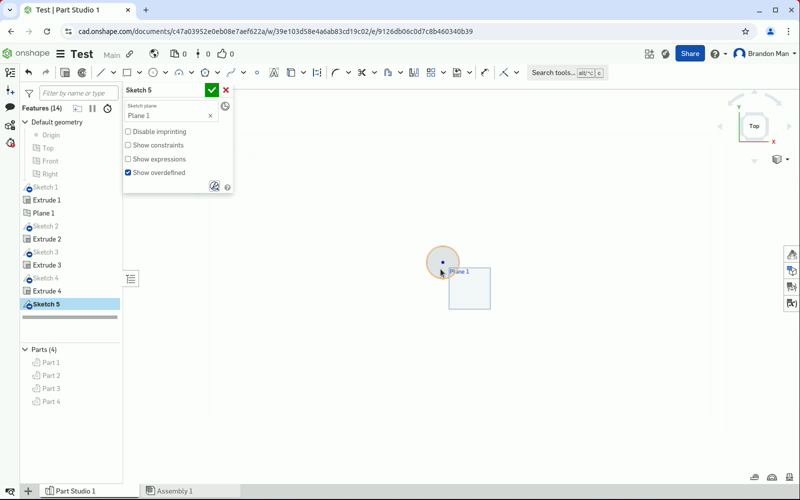
scroll(6)
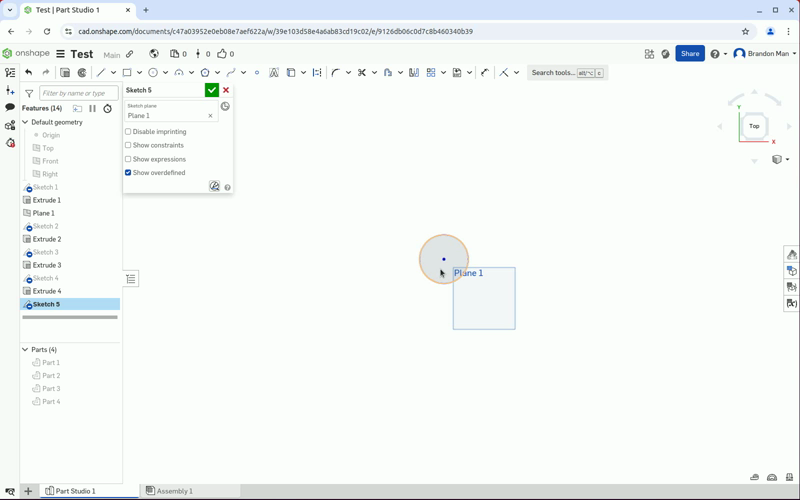
scroll(6)
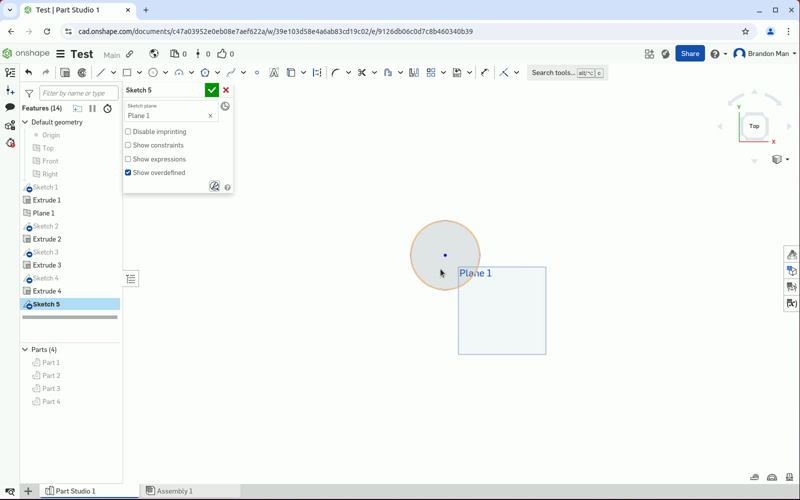
scroll(6)
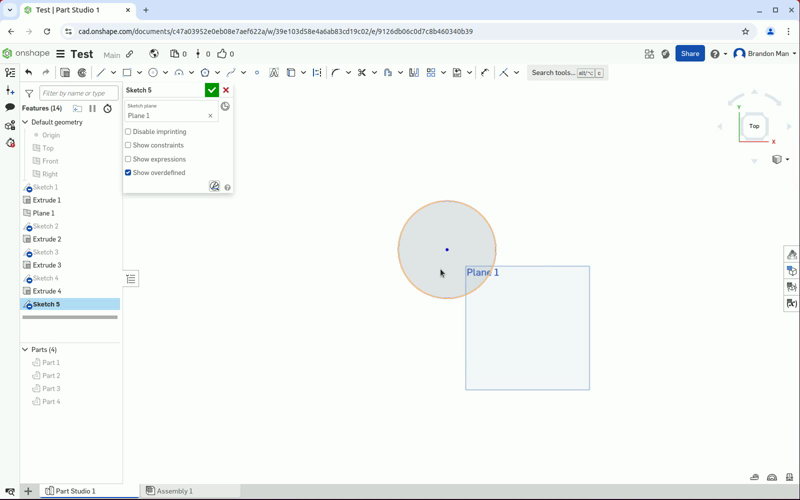
scroll(6)
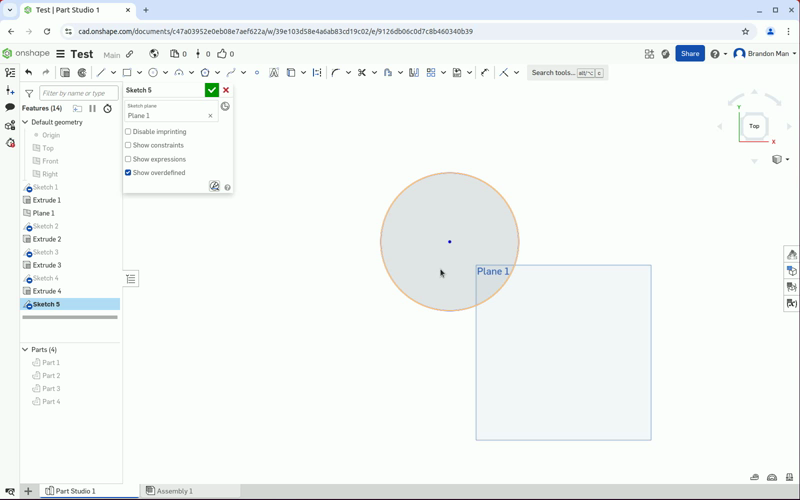
scroll(6)
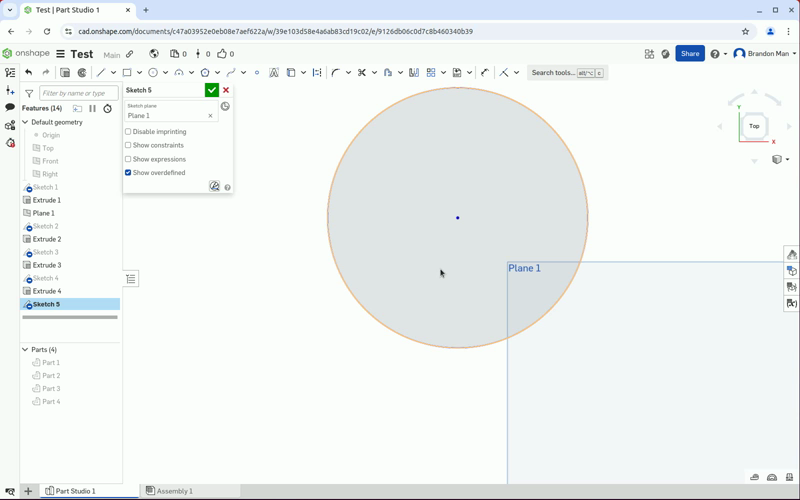
click(440, 268)
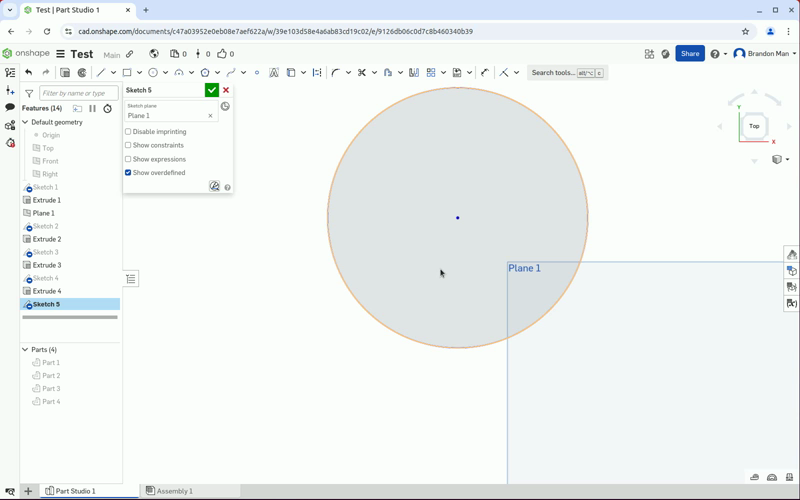
scroll(-6)
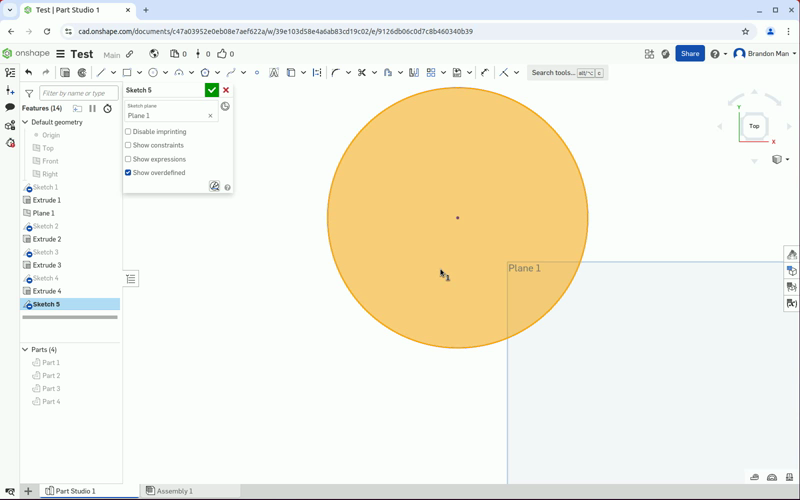
scroll(-6)
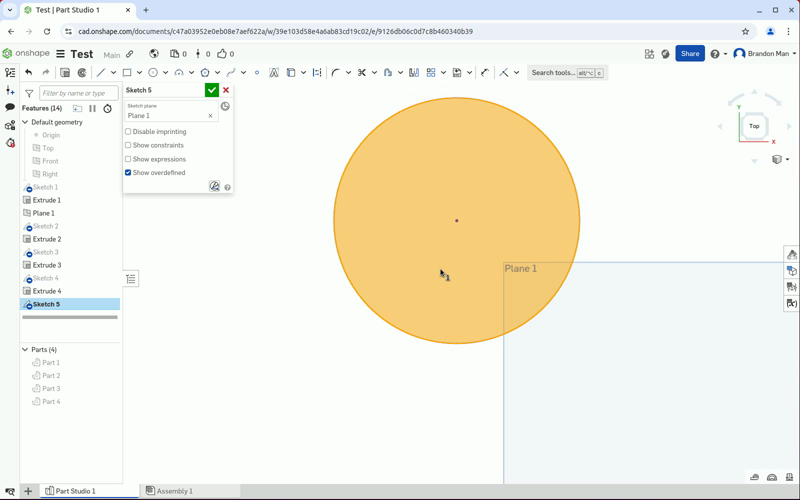
scroll(-6)
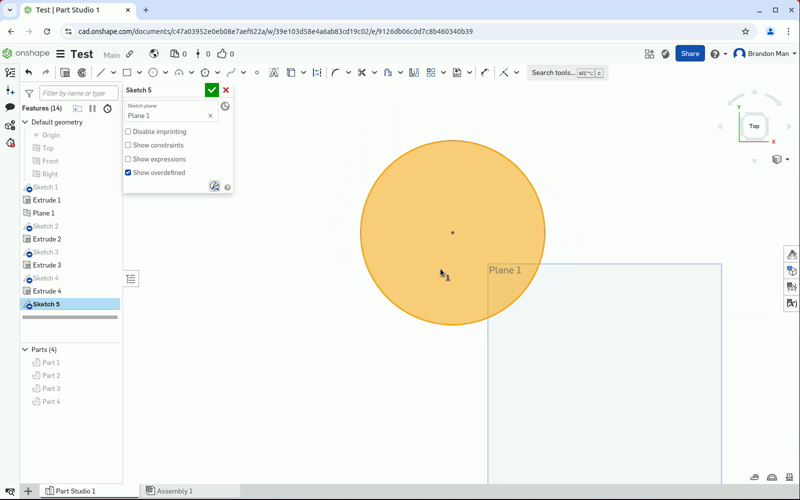
scroll(-6)
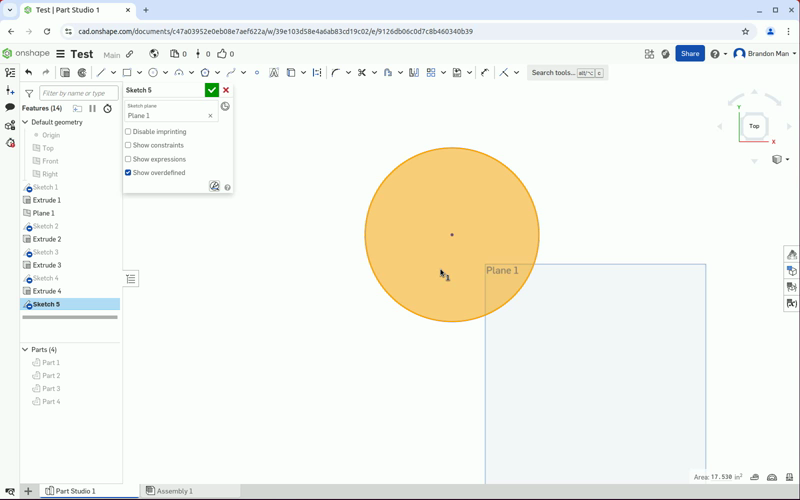
scroll(-6)
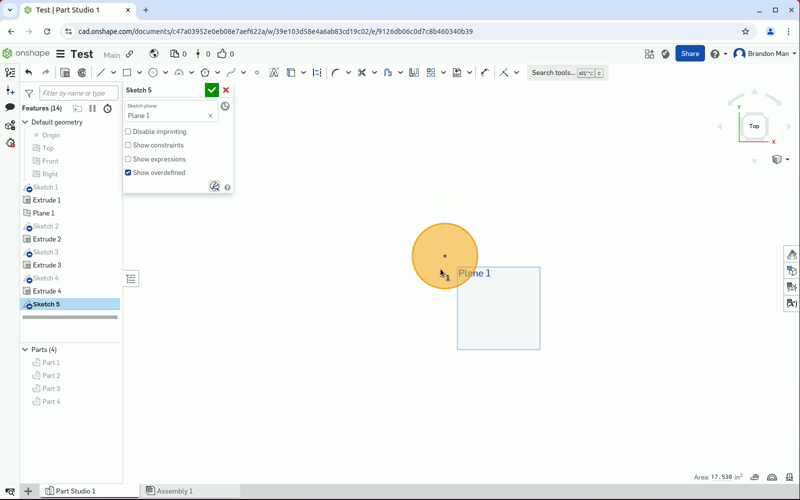
scroll(-6)
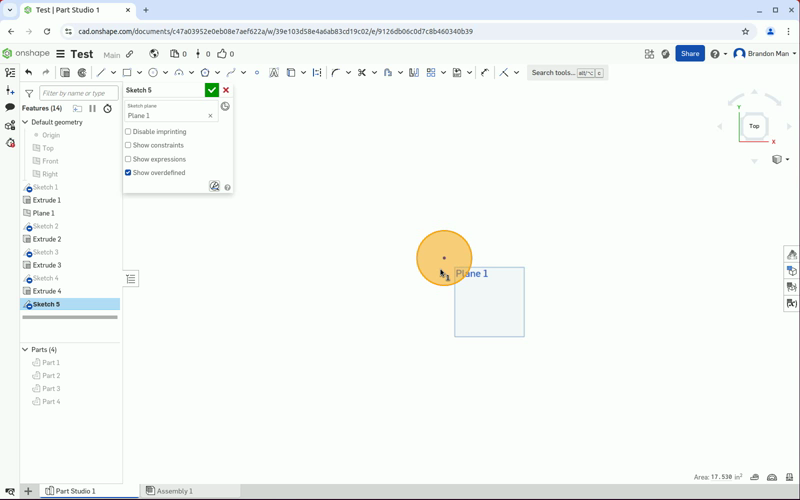
scroll(-6)
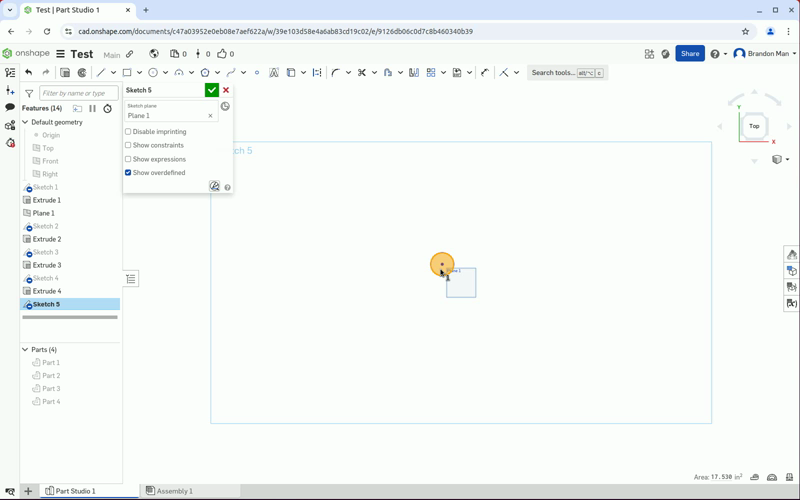
mouse_move(73, 352)
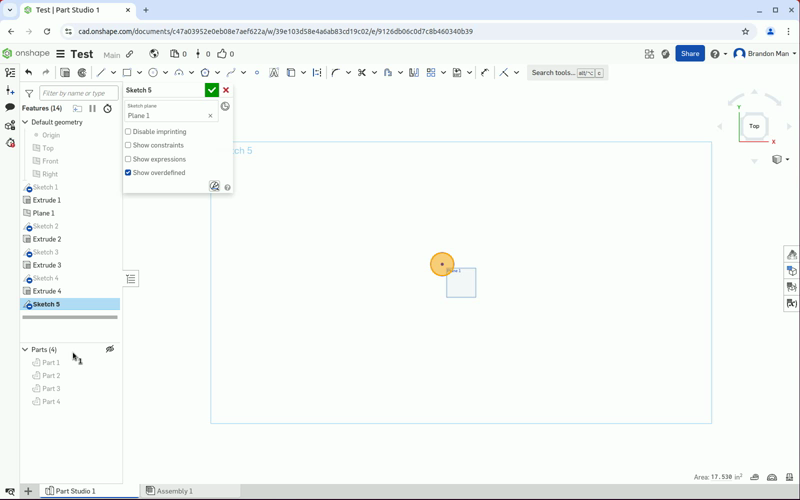
key(shift+y)
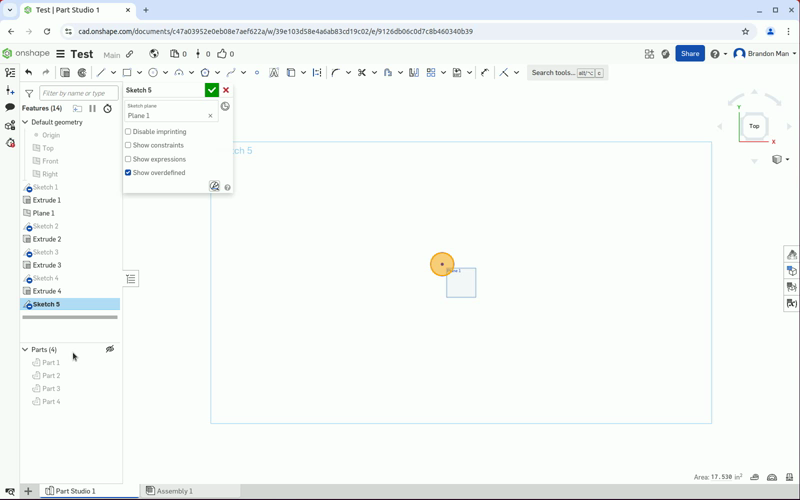
key(shift+e)
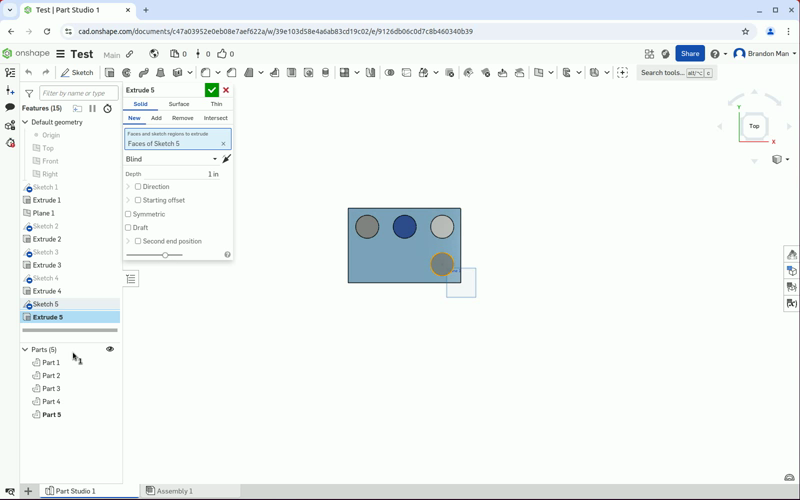
mouse_move(143, 106)
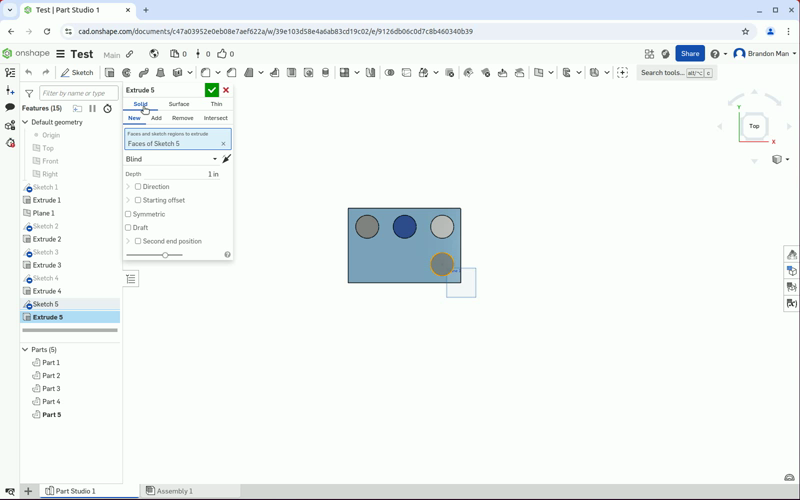
click(143, 106)
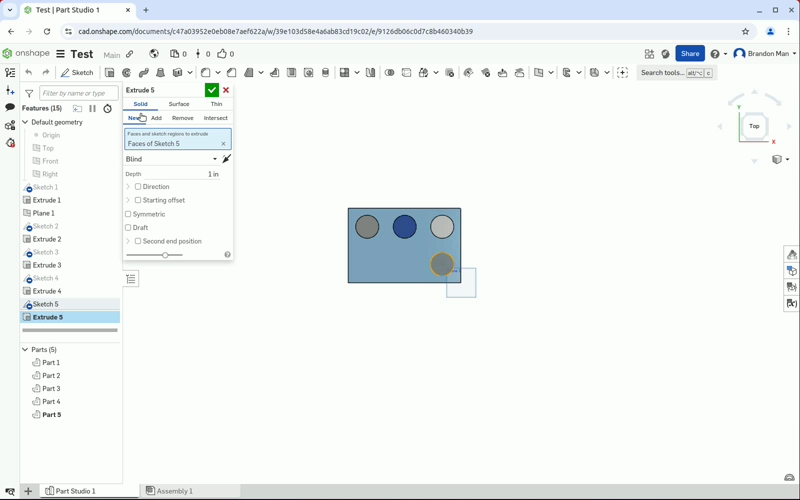
mouse_move(137, 120)
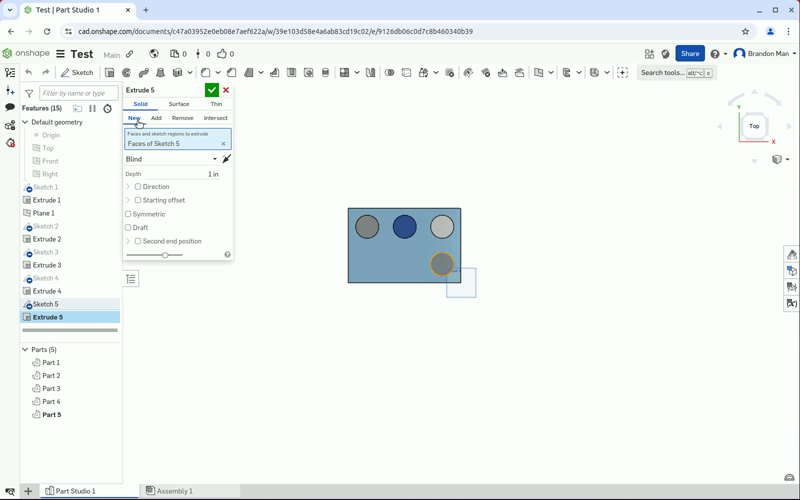
click(137, 120)
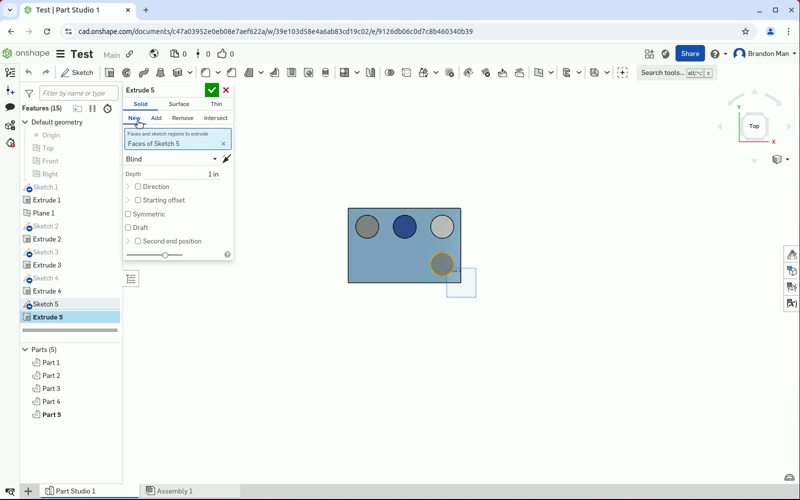
key(tab, 4)
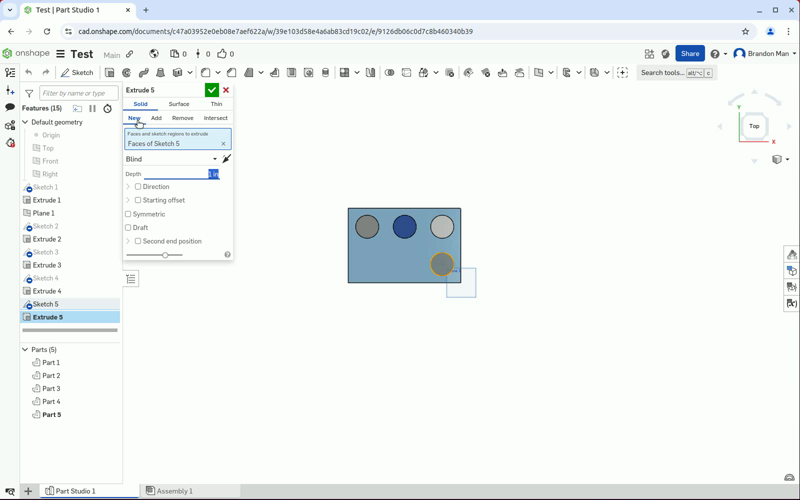
text(1.685)
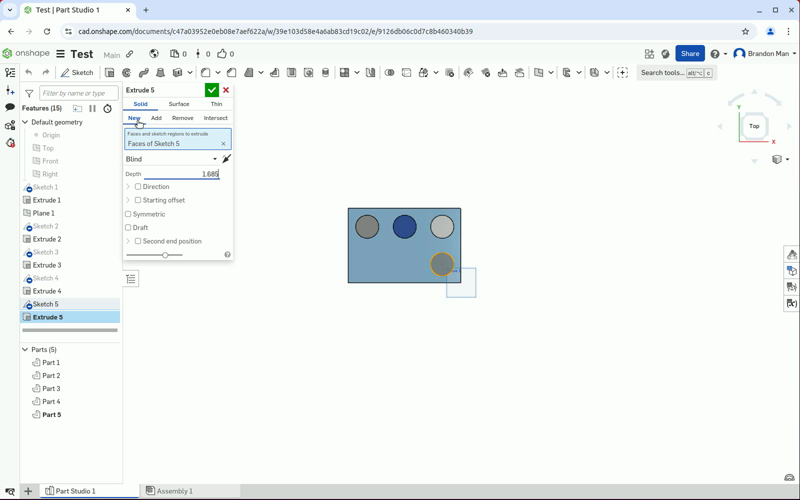
key(enter)
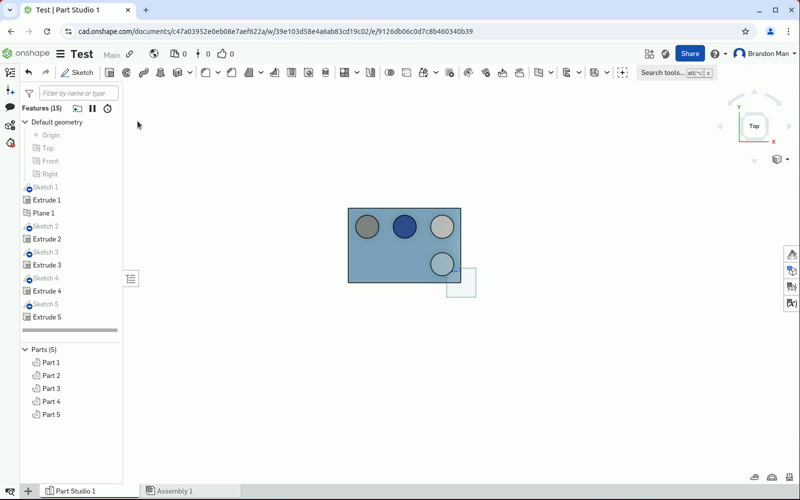
key(shift+h)
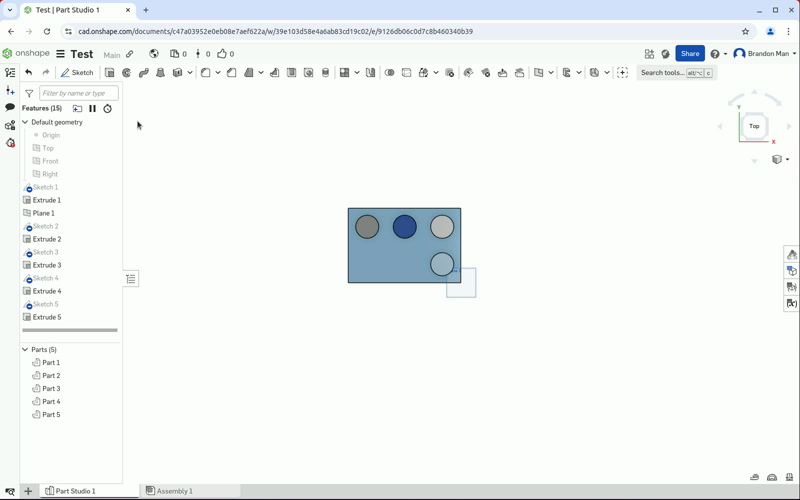
key(shift+h)
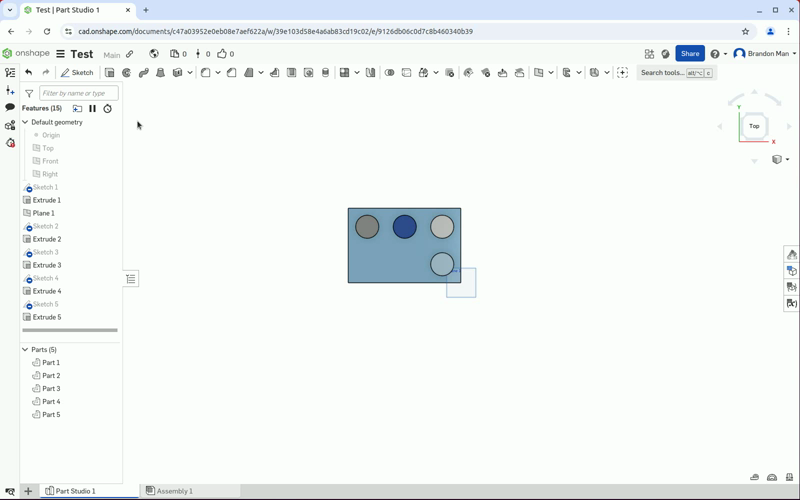
mouse_move(73, 189)
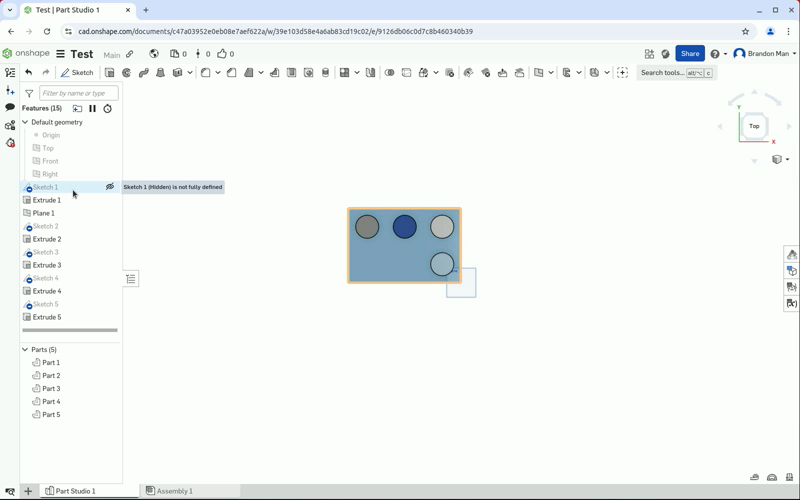
click(73, 189)
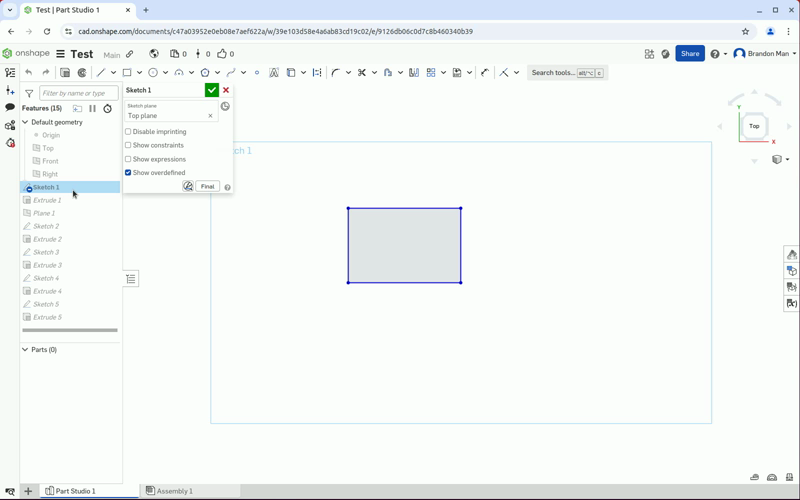
mouse_move(229, 92)
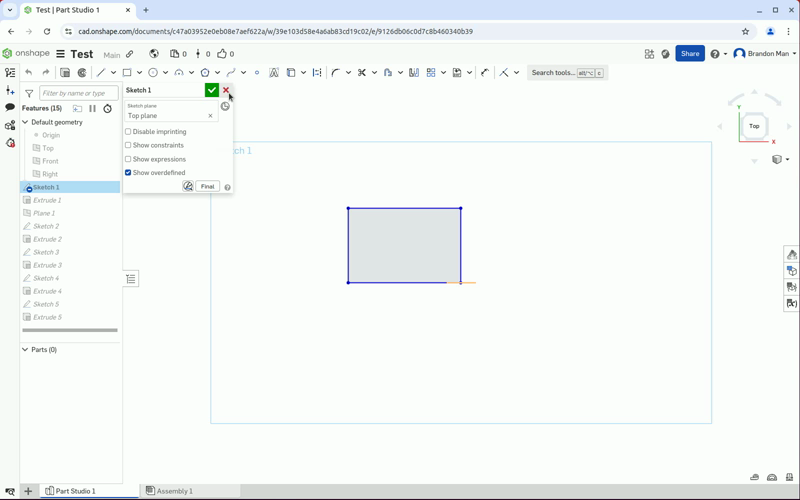
click(229, 92)
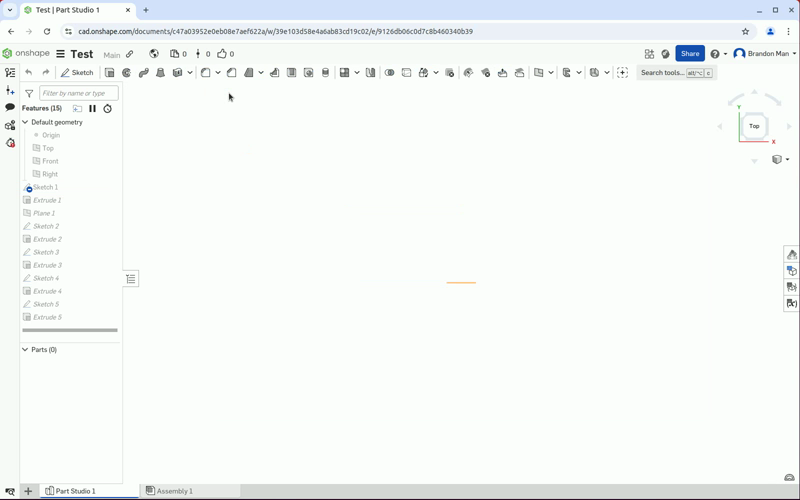
key(shift+s)
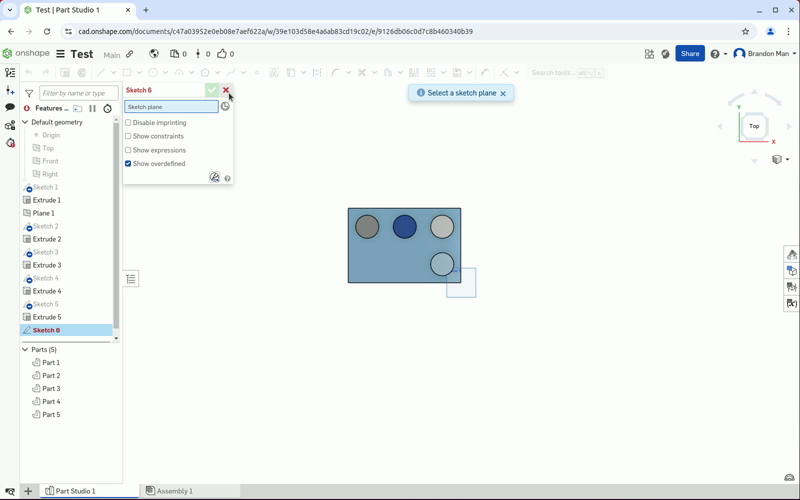
mouse_move(69, 215)
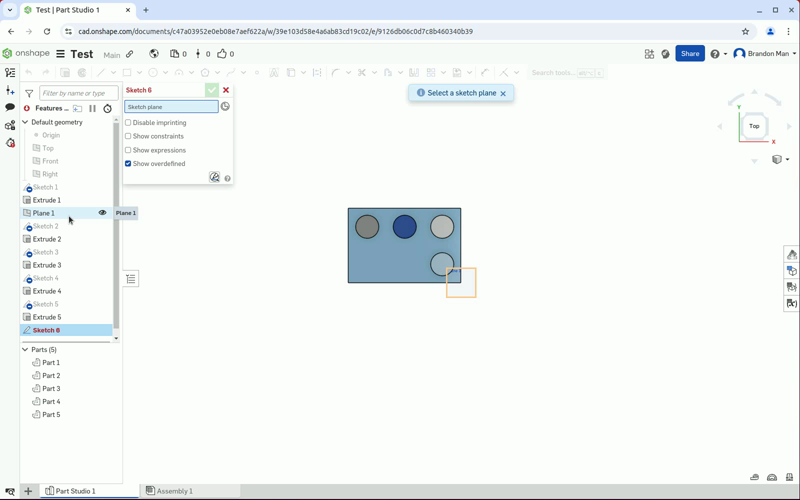
click(69, 215)
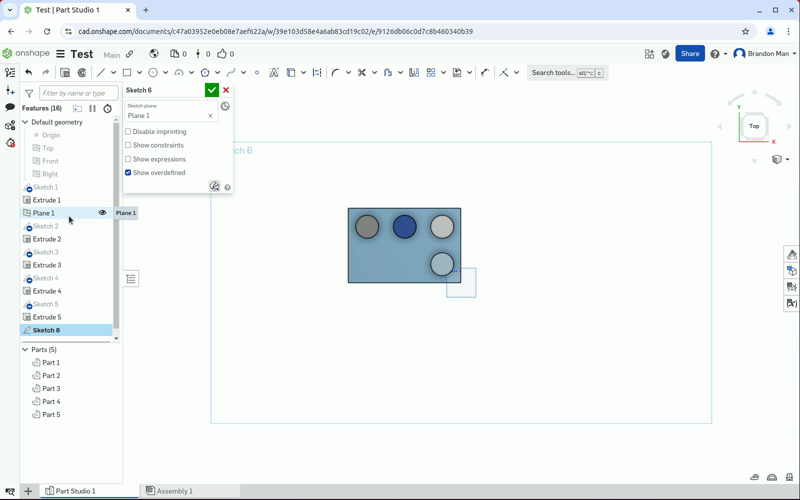
mouse_move(73, 352)
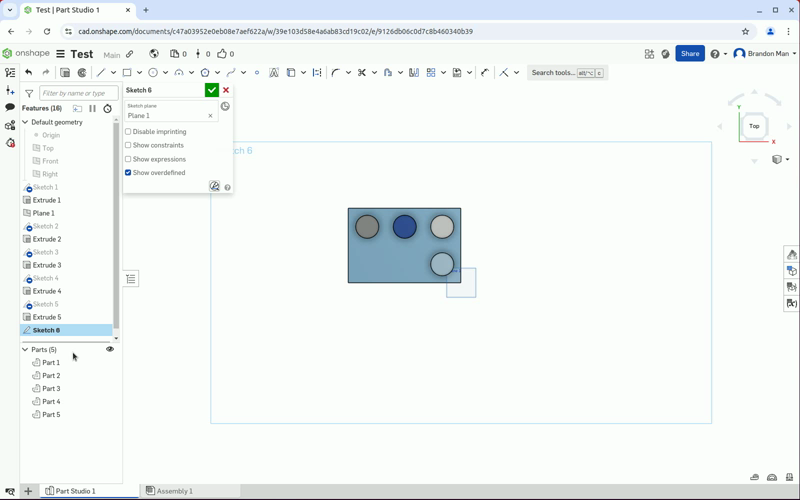
key(y)
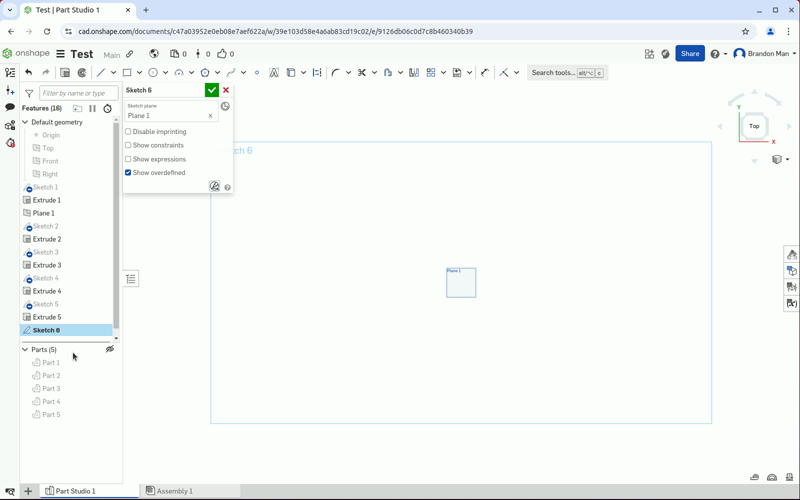
key(c)
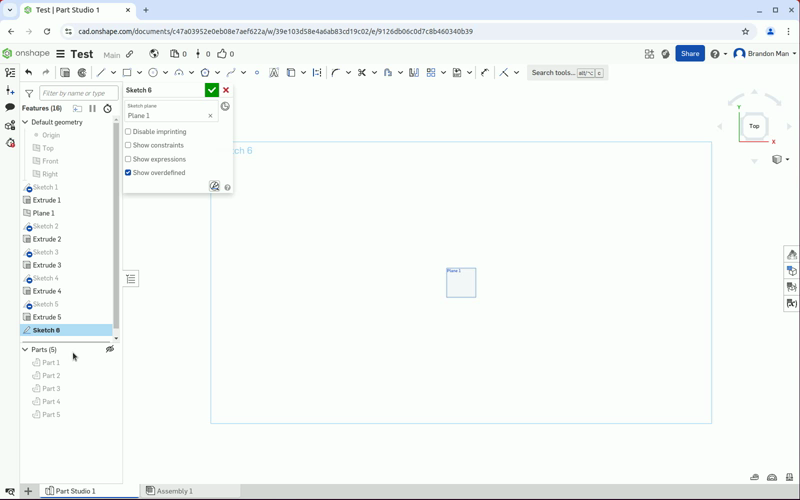
key_down(shift)
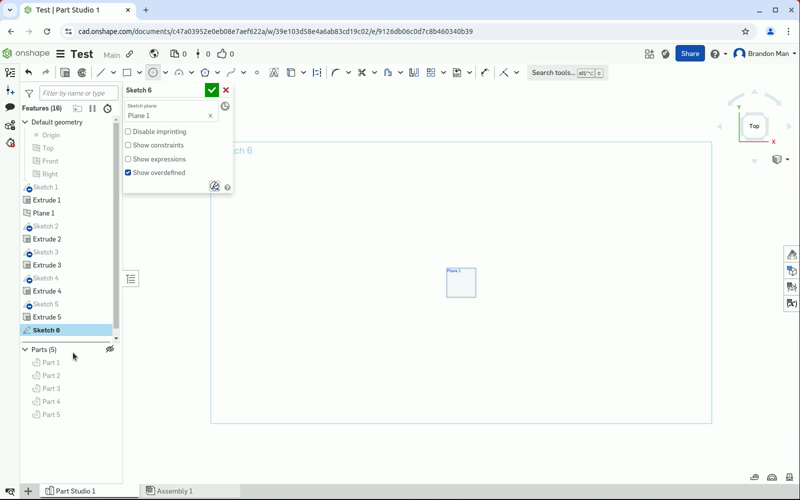
mouse_move(404, 264)
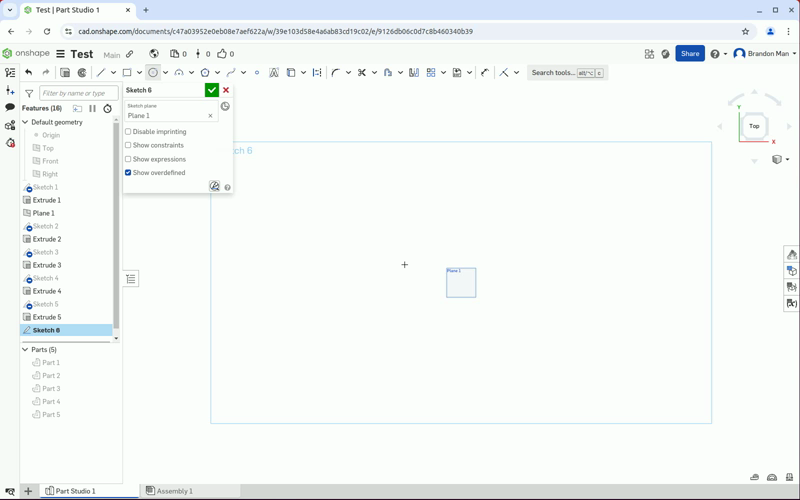
click(404, 264)
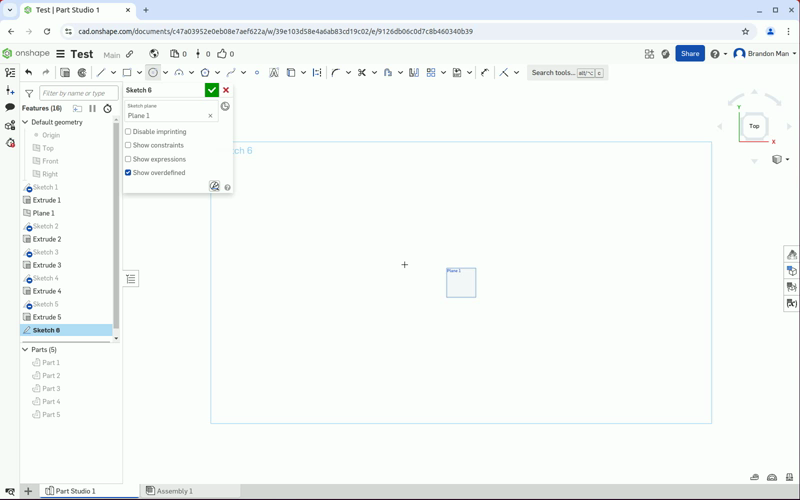
key_up(shift)
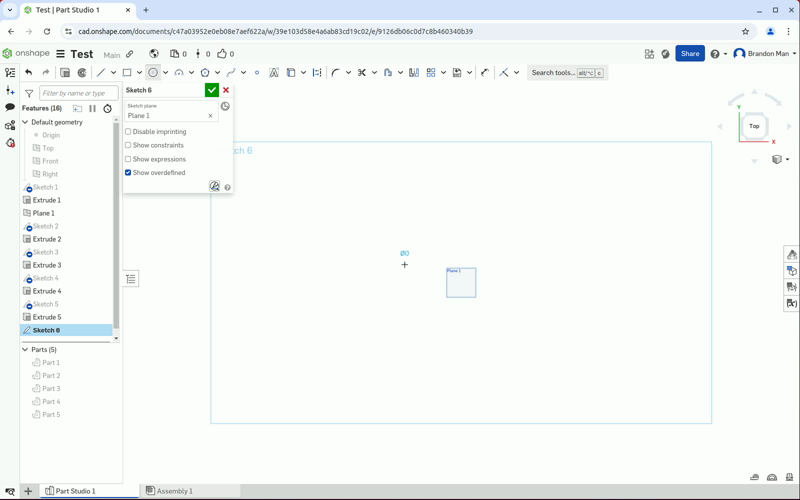
mouse_move(416, 264)
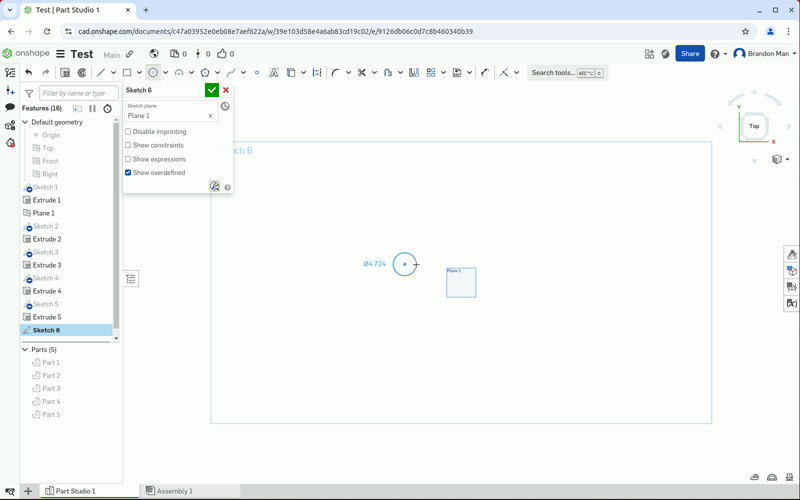
click(416, 264)
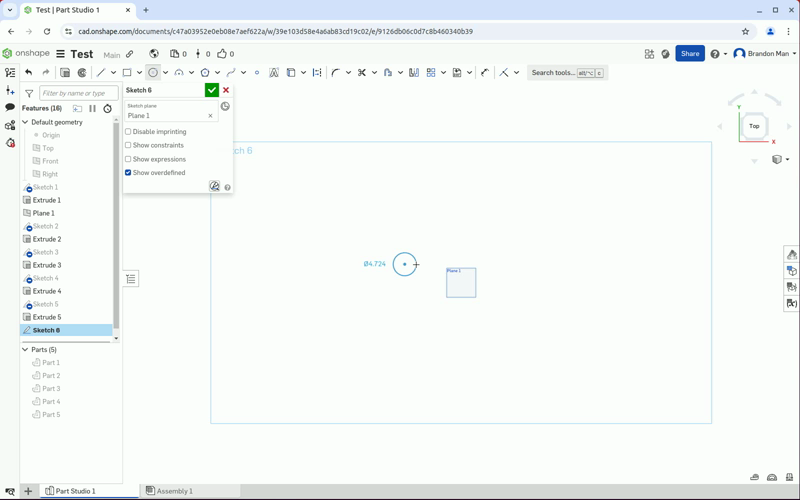
key(esc)
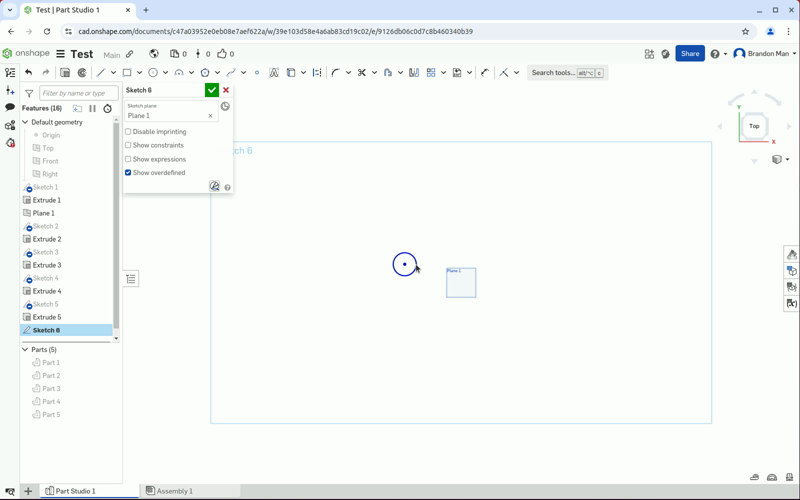
mouse_move(410, 273)
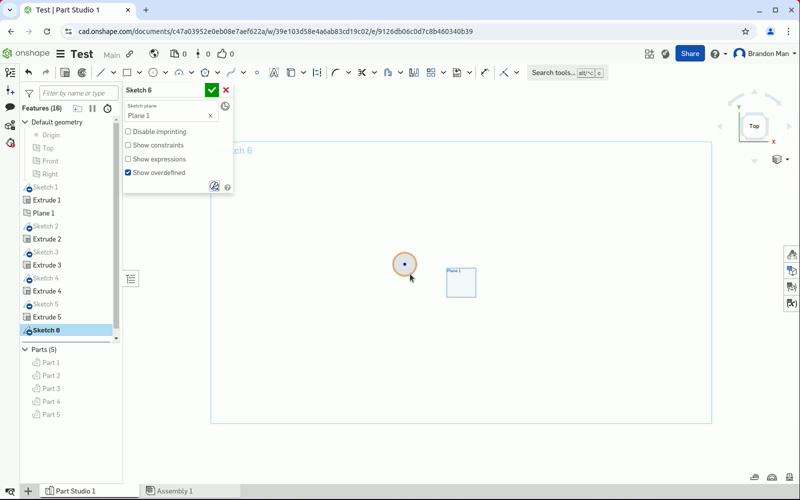
scroll(6)
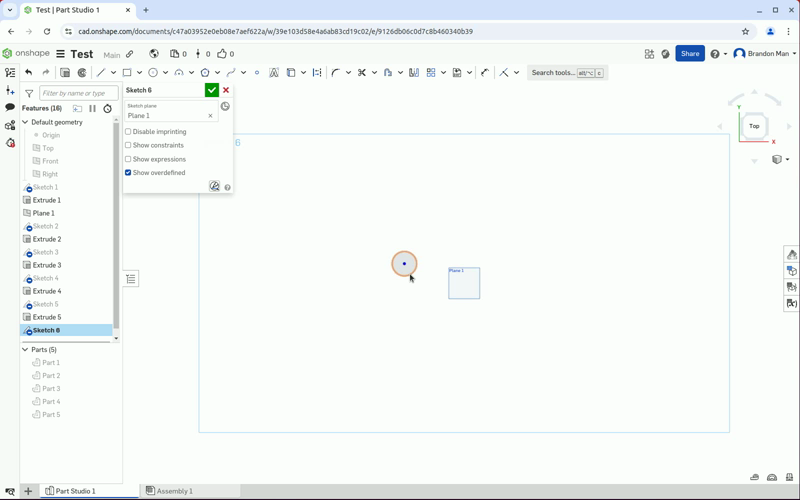
scroll(6)
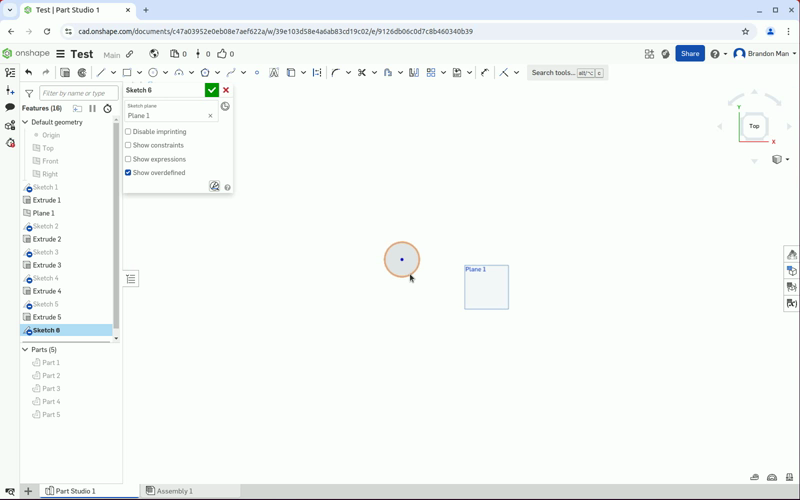
scroll(6)
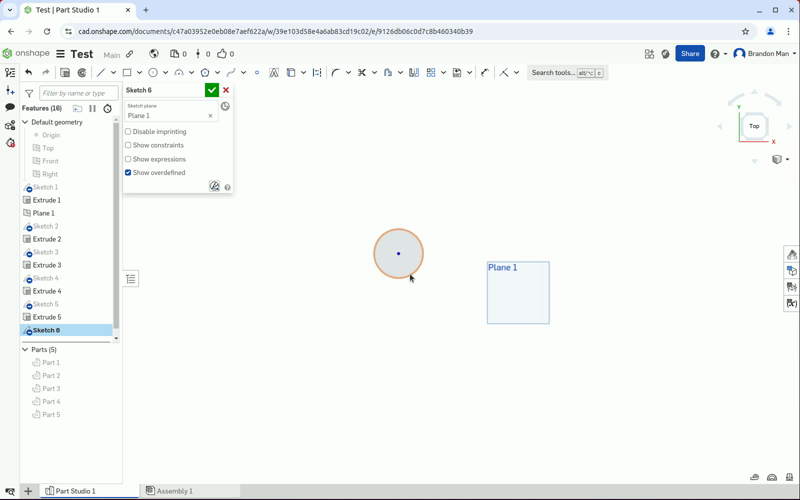
scroll(6)
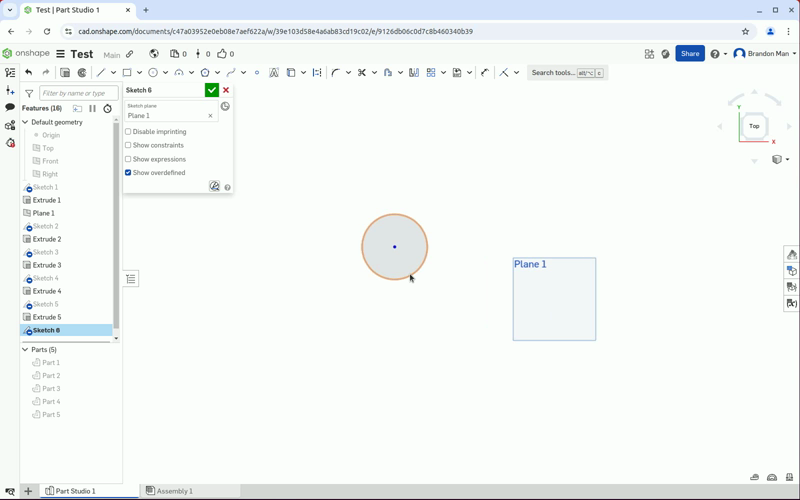
scroll(6)
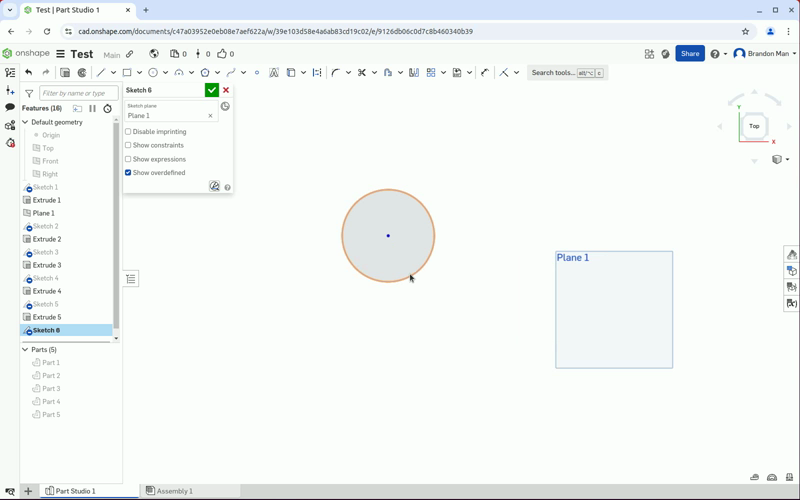
scroll(6)
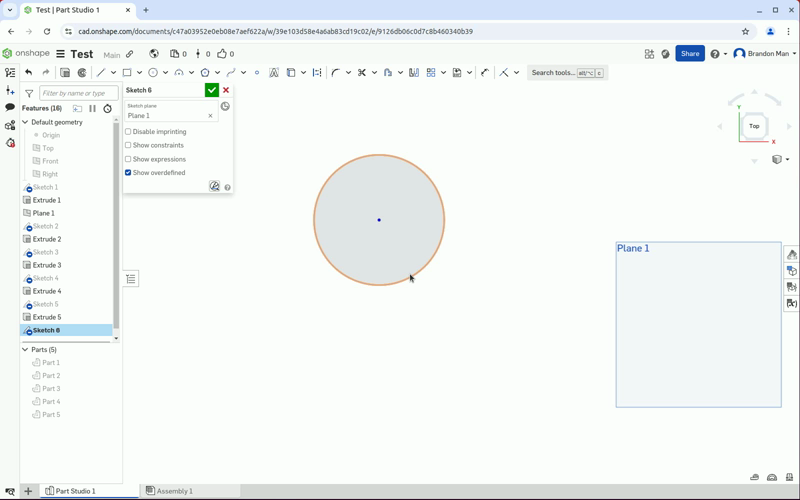
scroll(6)
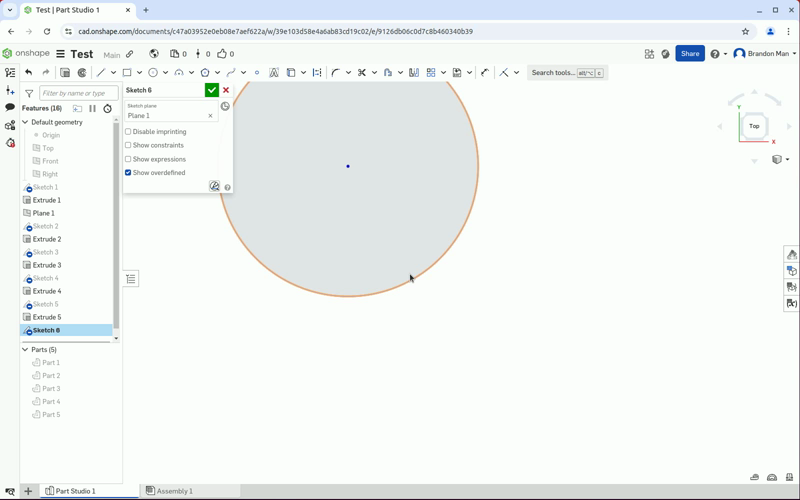
click(410, 273)
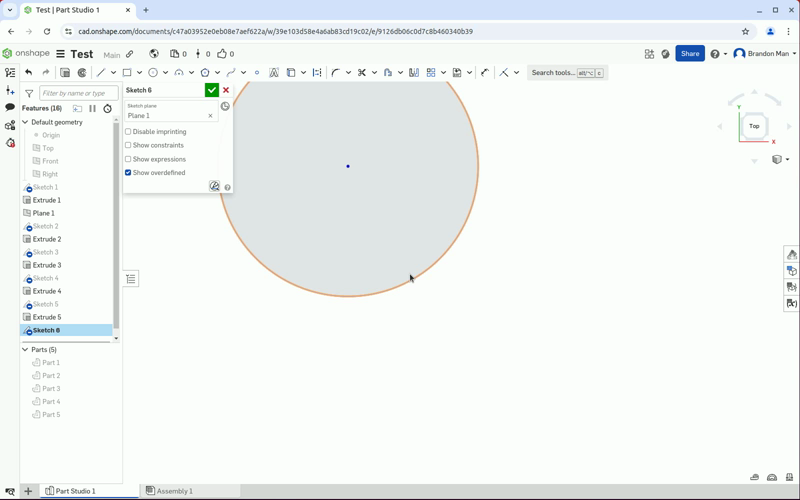
scroll(-6)
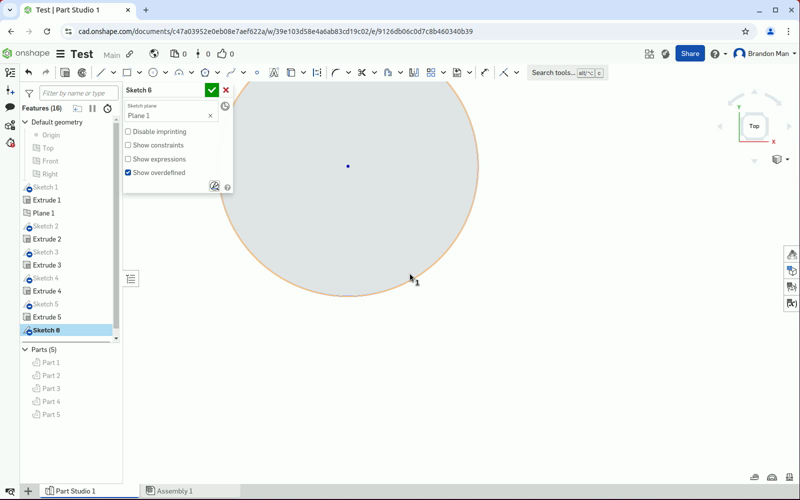
scroll(-6)
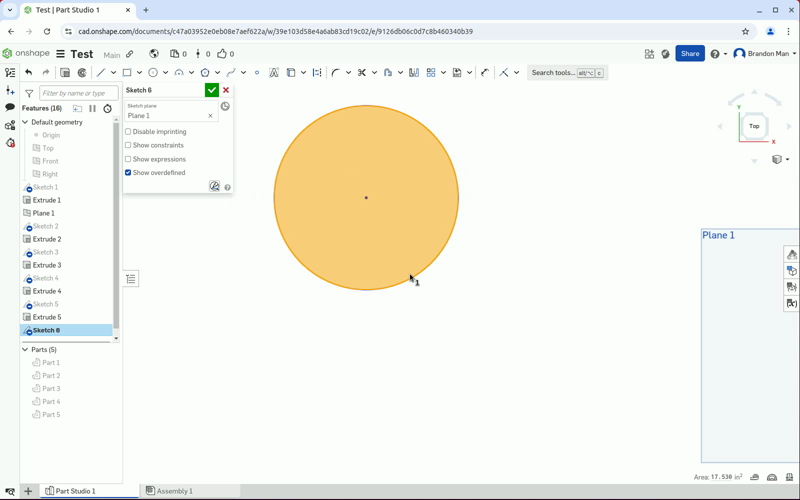
scroll(-6)
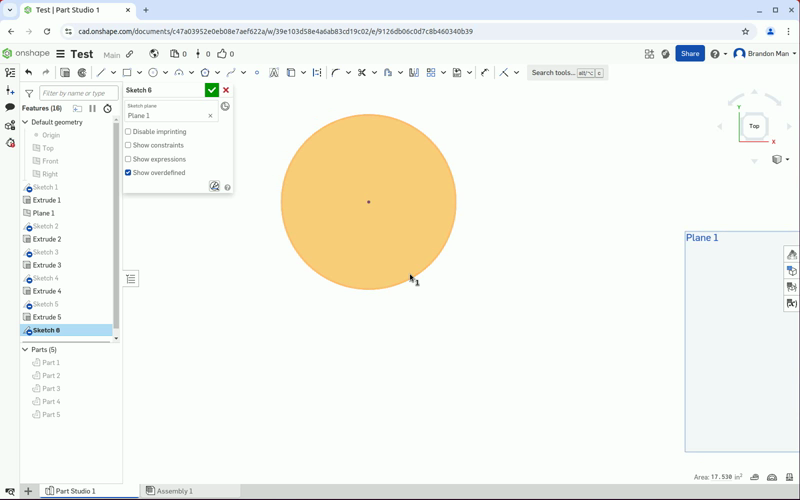
scroll(-6)
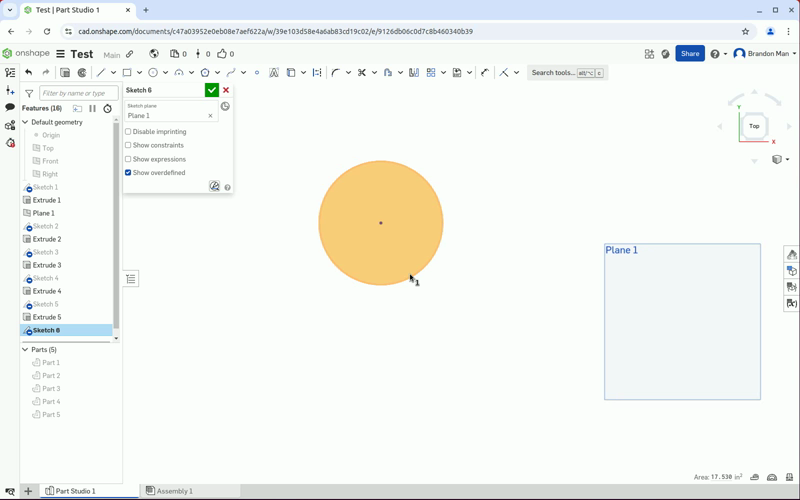
scroll(-6)
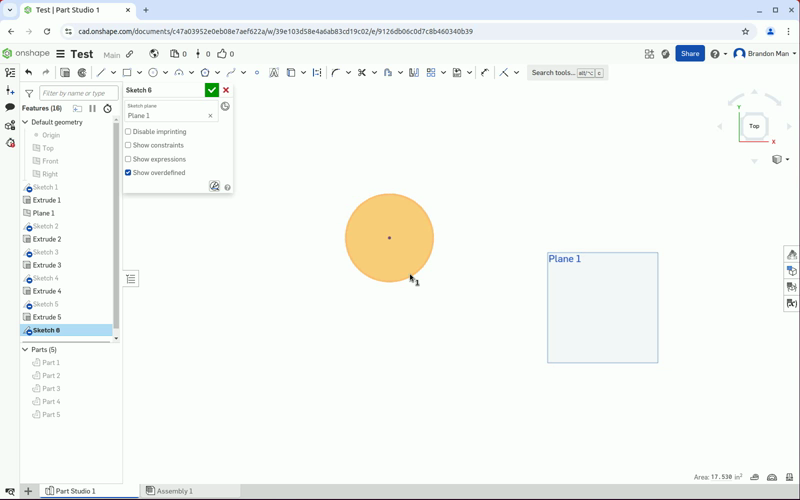
scroll(-6)
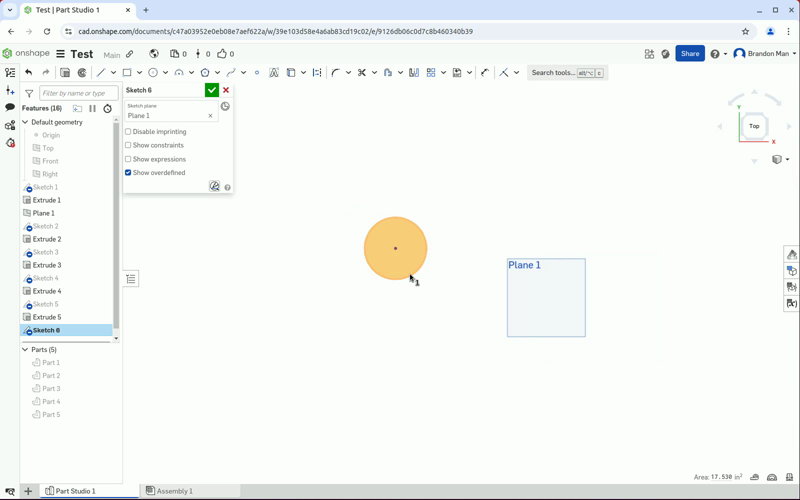
scroll(-6)
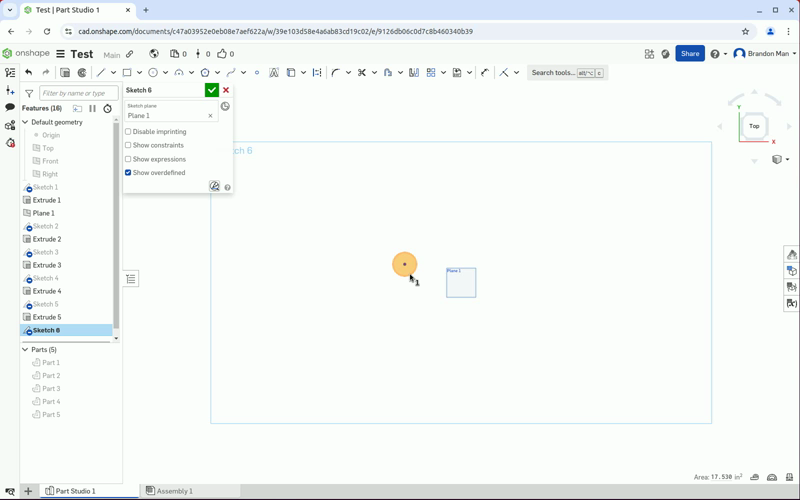
mouse_move(73, 352)
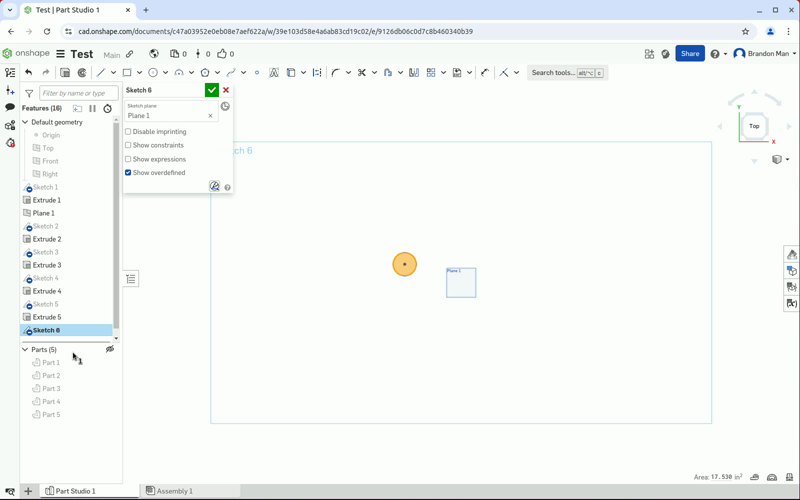
key(shift+y)
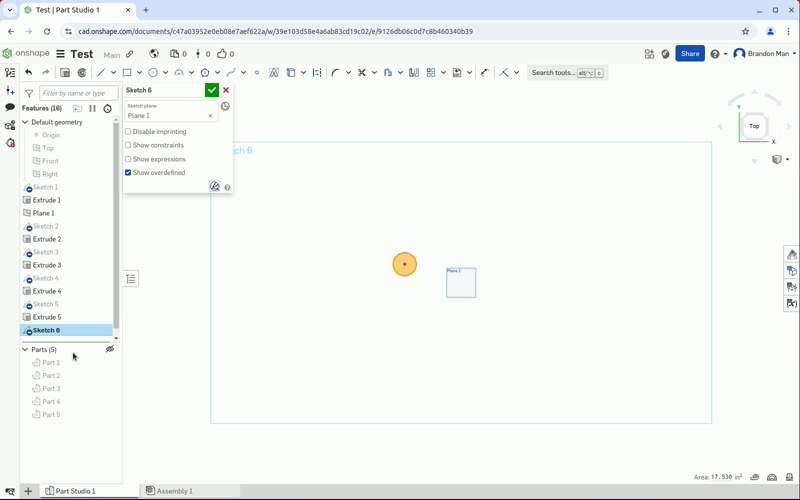
key(shift+e)
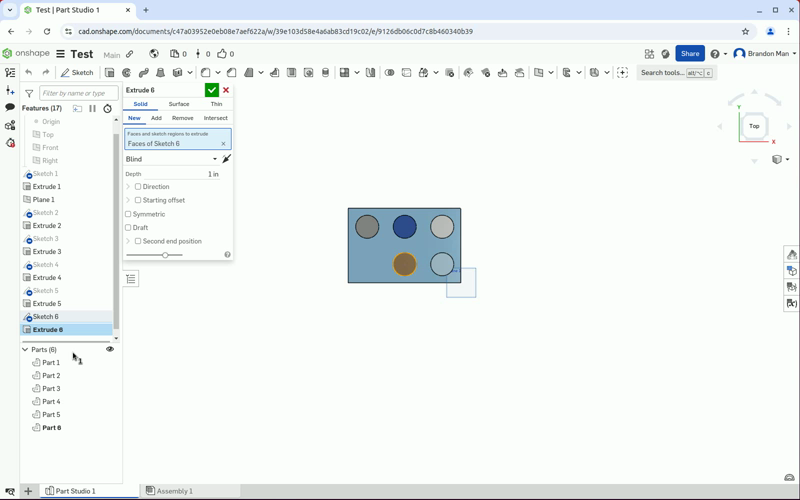
mouse_move(143, 106)
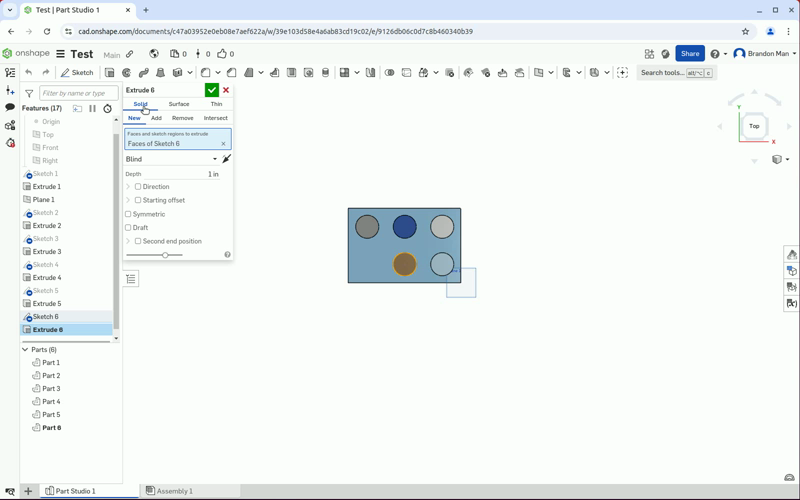
click(143, 106)
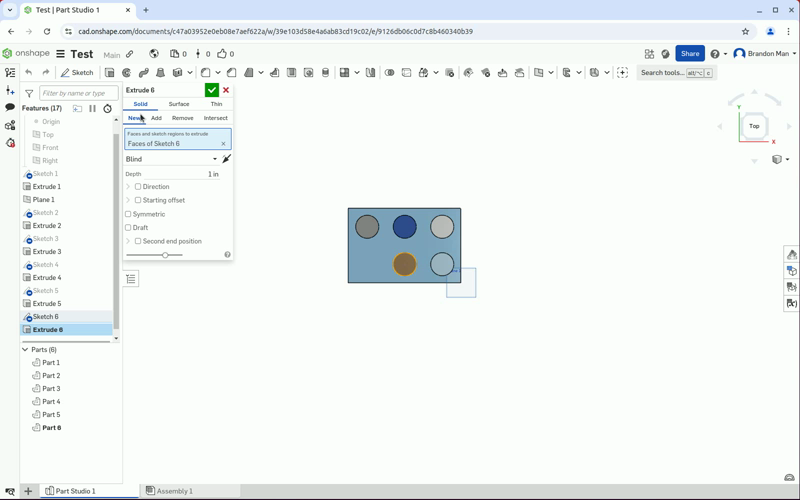
mouse_move(137, 120)
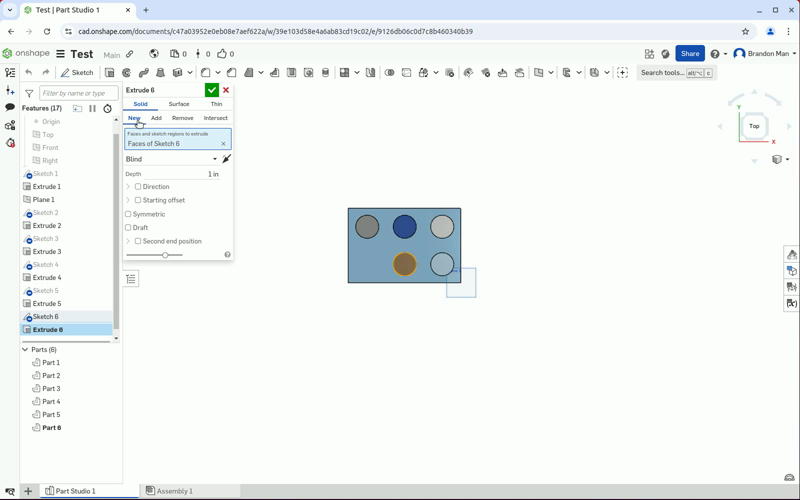
click(137, 120)
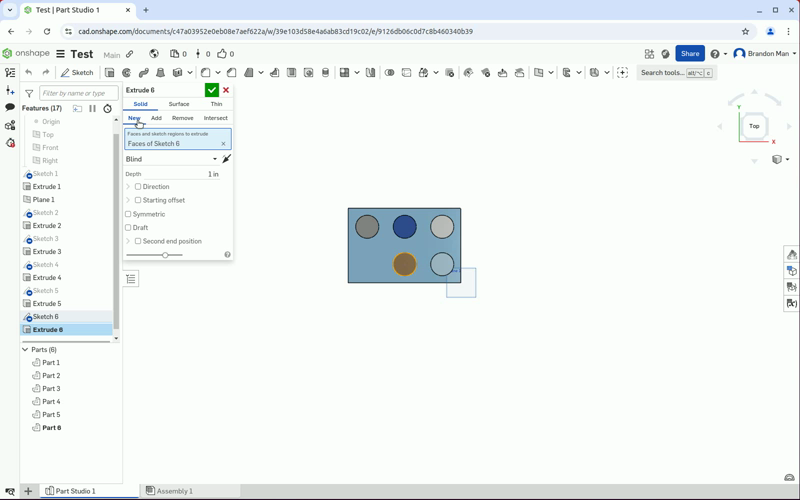
key(tab, 4)
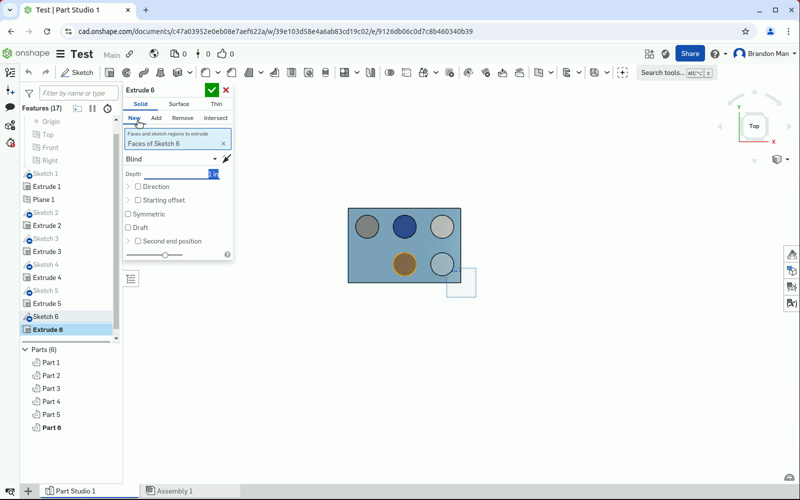
text(1.685)
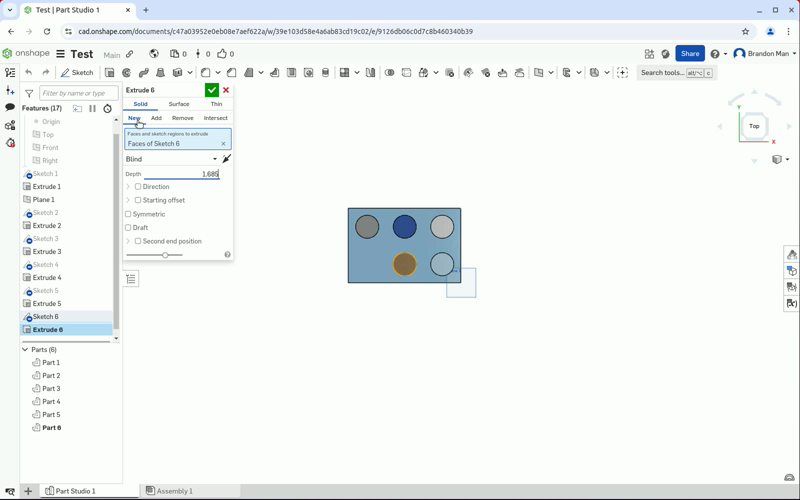
key(enter)
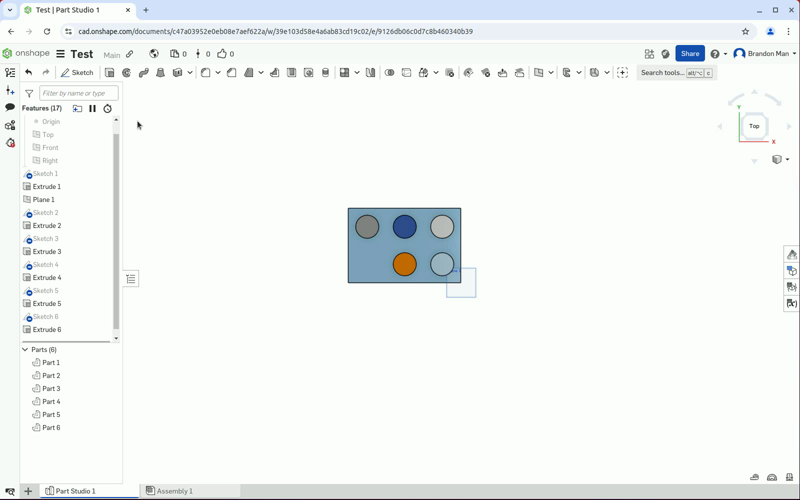
key(shift+h)
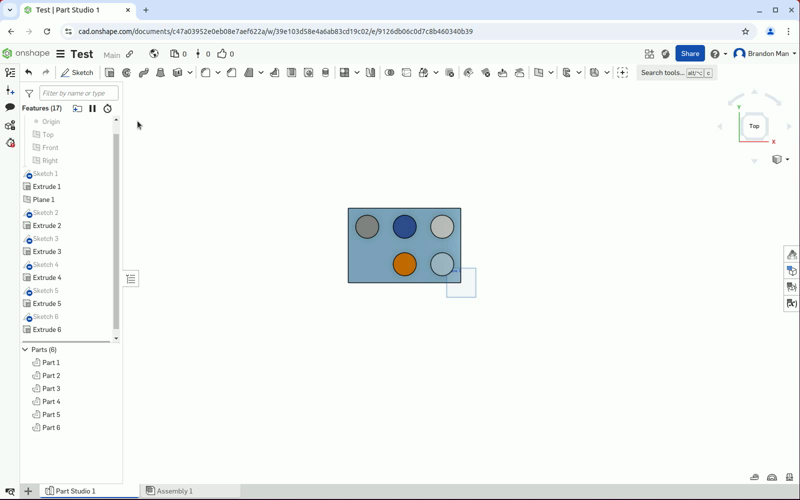
key(shift+h)
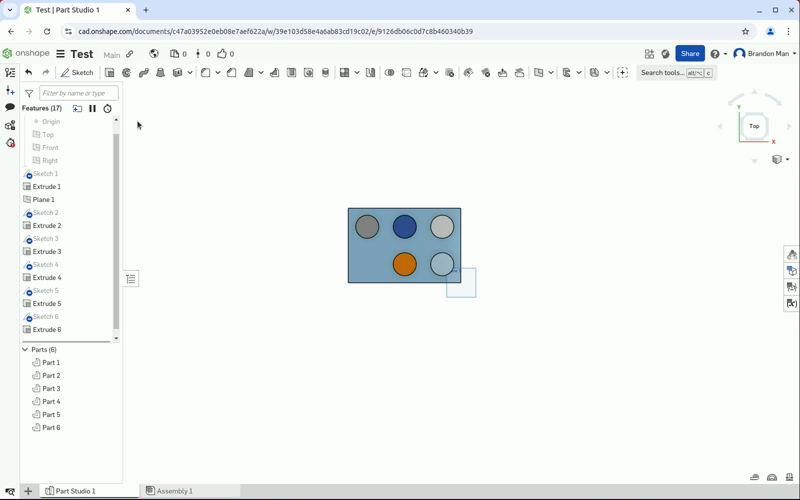
mouse_move(69, 176)
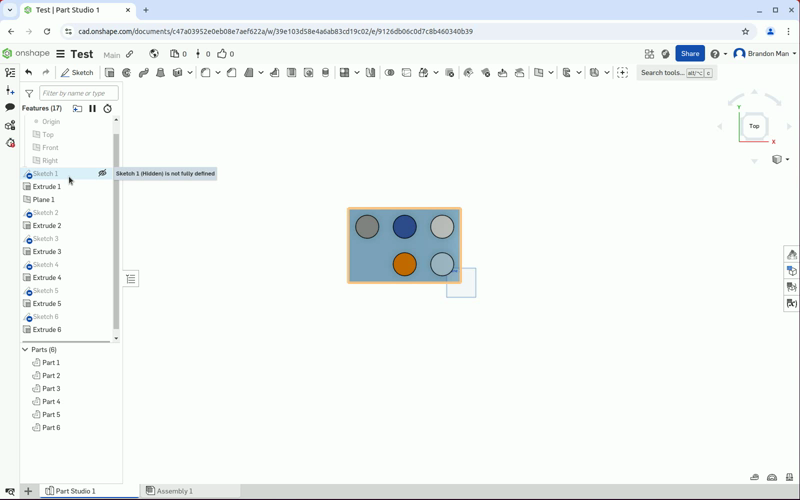
click(69, 176)
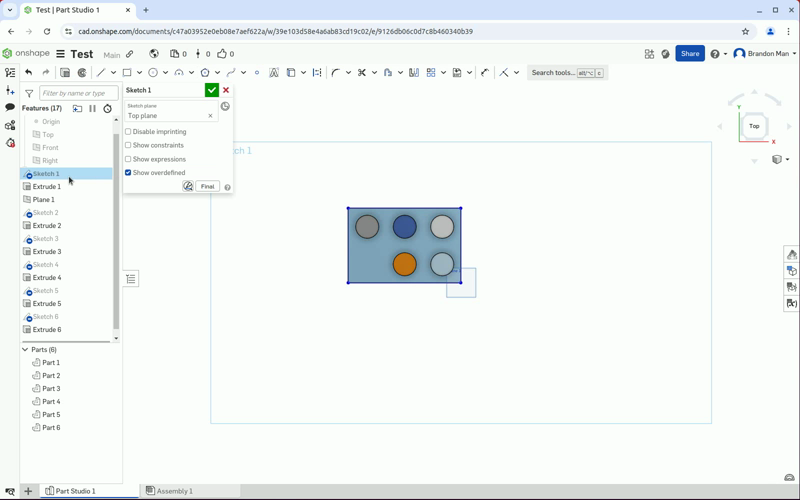
mouse_move(229, 92)
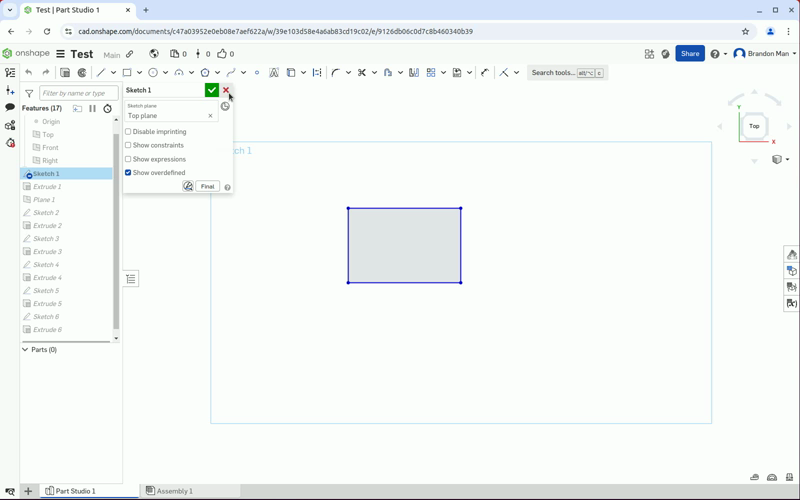
click(229, 92)
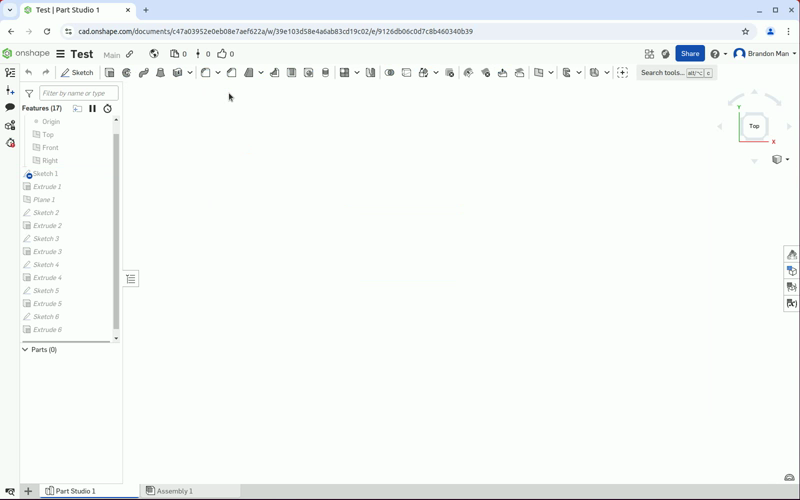
key(shift+s)
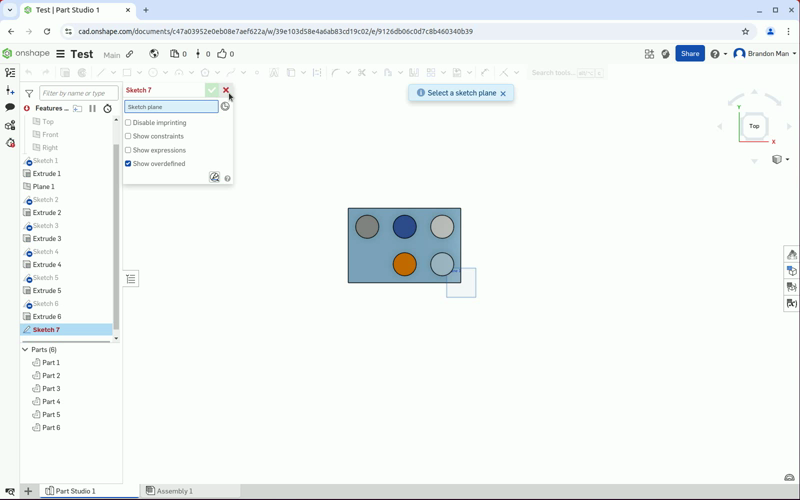
mouse_move(69, 189)
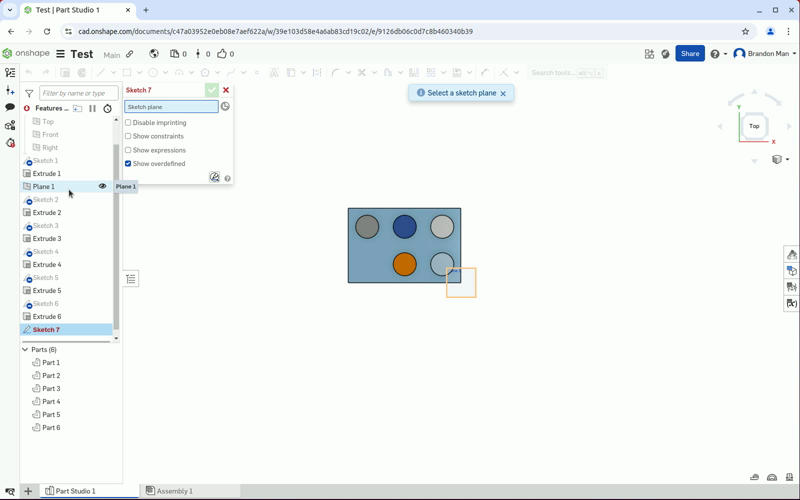
click(69, 189)
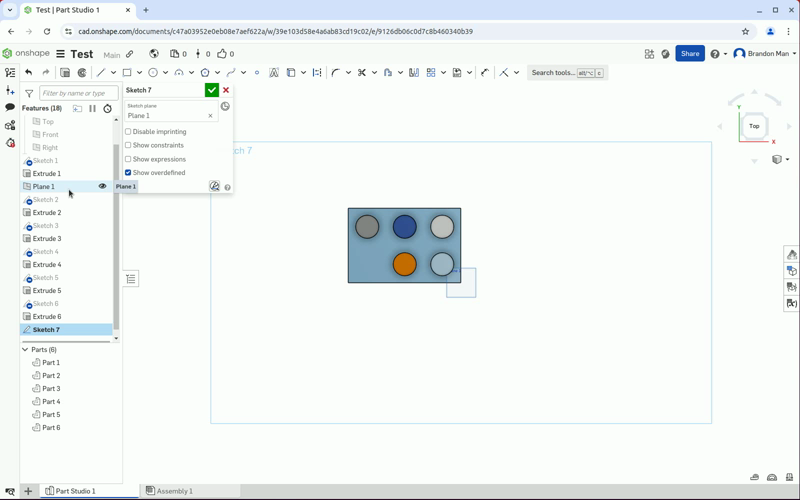
mouse_move(73, 352)
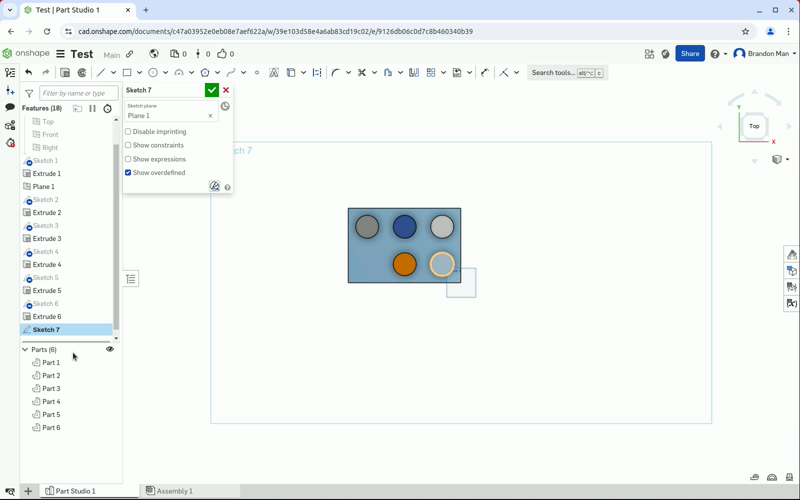
key(y)
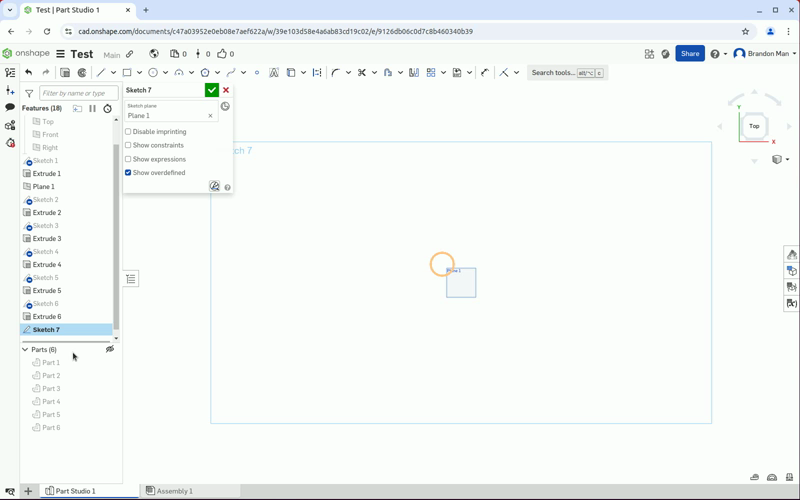
key(c)
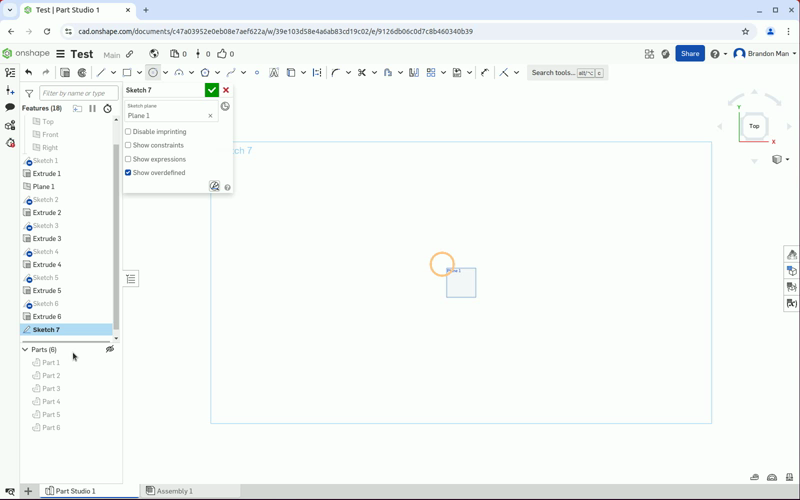
key_down(shift)
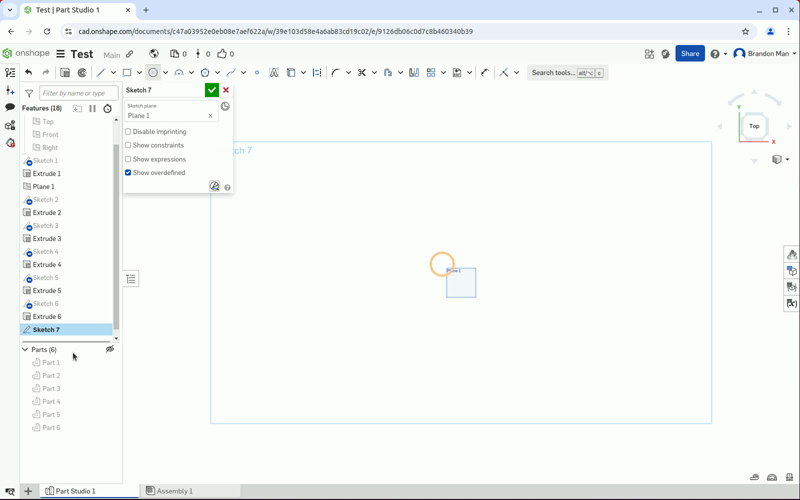
mouse_move(367, 264)
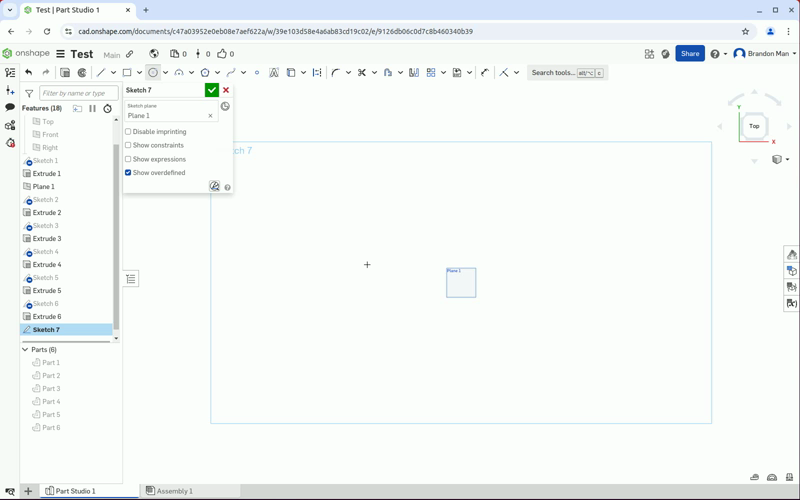
click(367, 264)
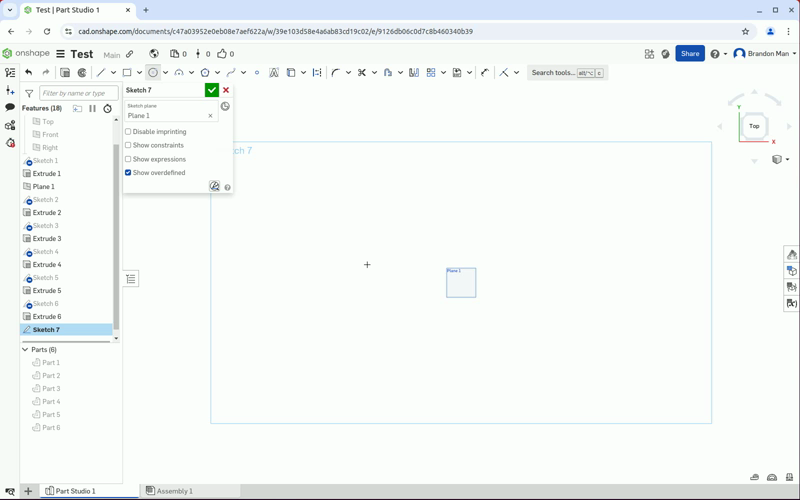
key_up(shift)
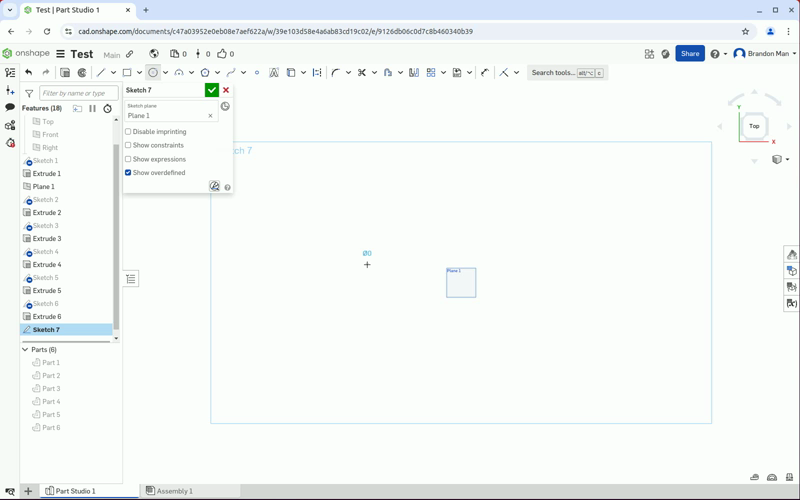
mouse_move(378, 264)
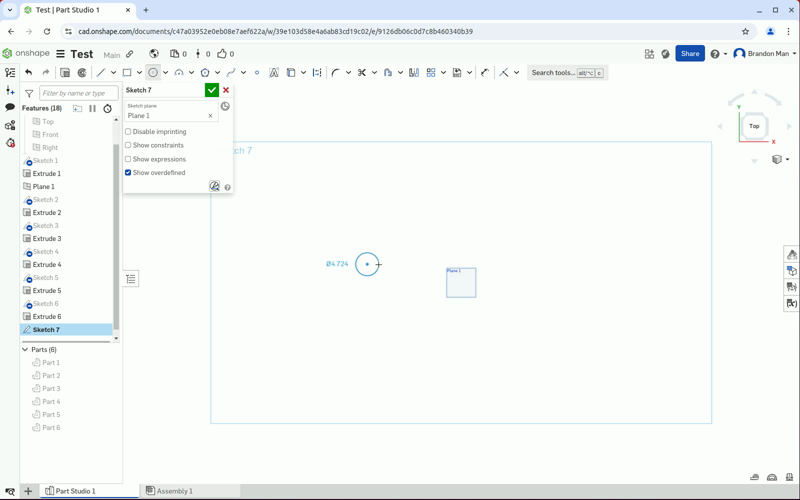
click(378, 264)
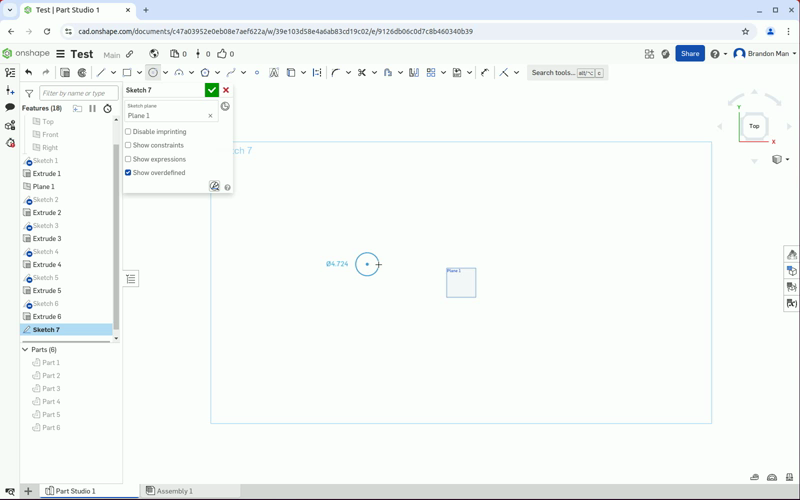
key(esc)
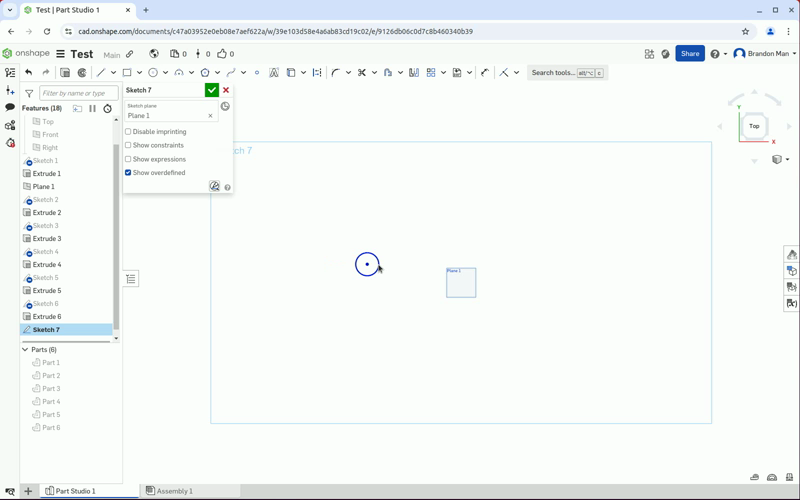
mouse_move(366, 255)
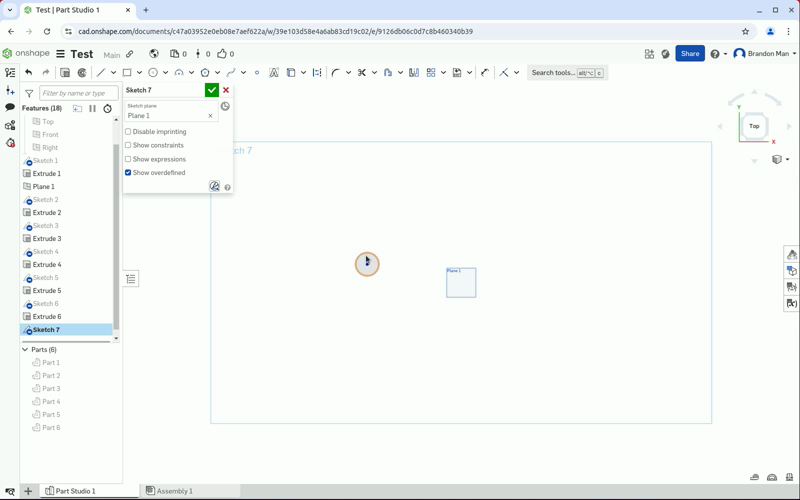
scroll(6)
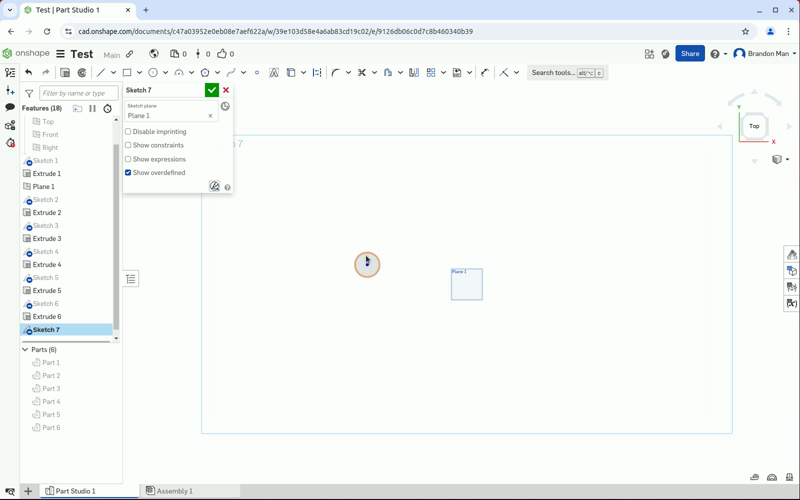
scroll(6)
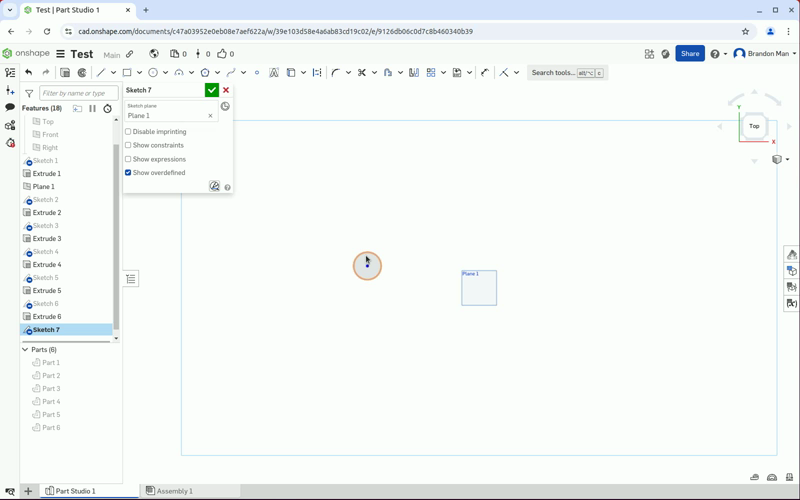
scroll(6)
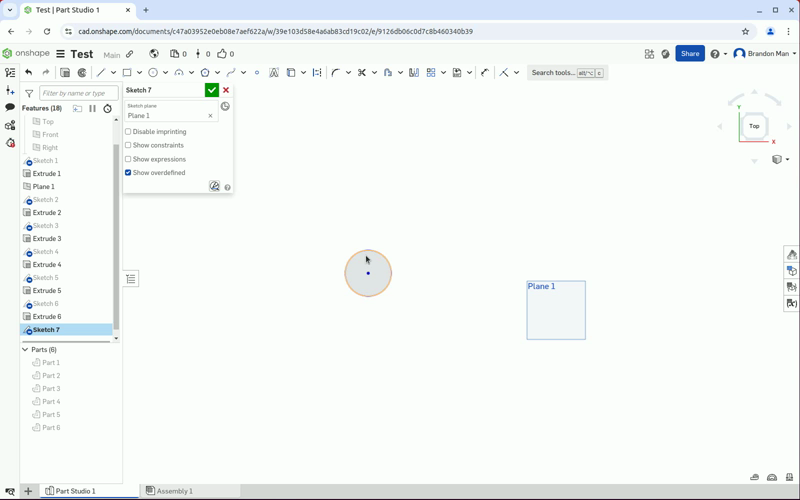
scroll(6)
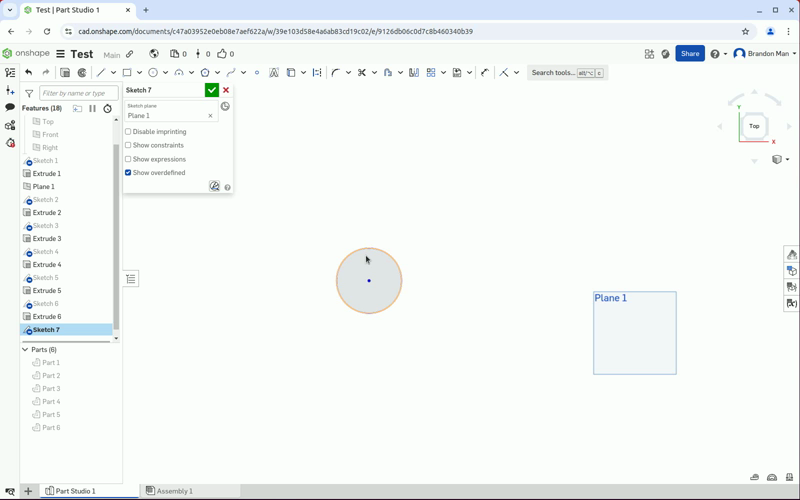
scroll(6)
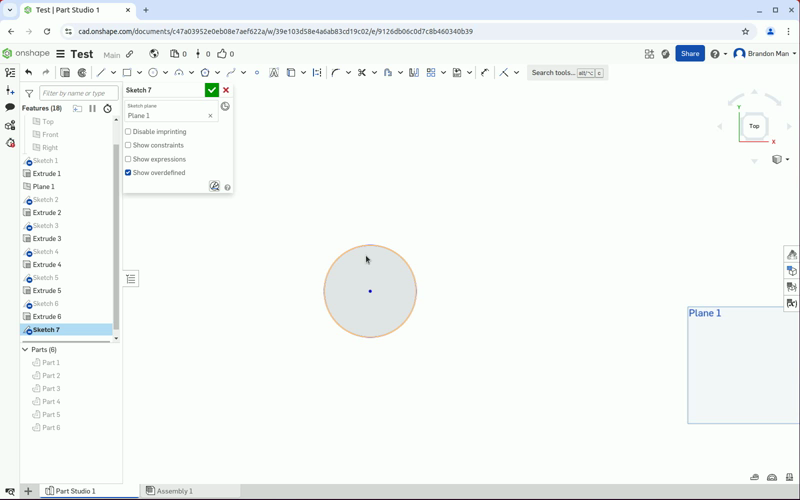
scroll(6)
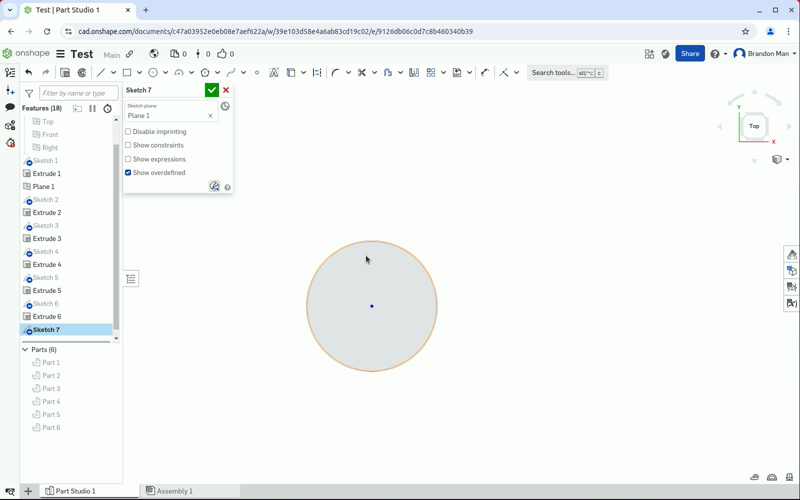
scroll(6)
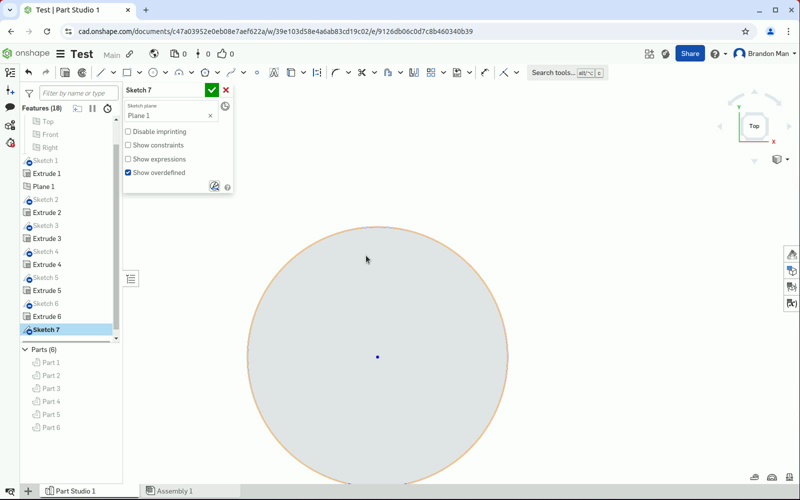
click(366, 255)
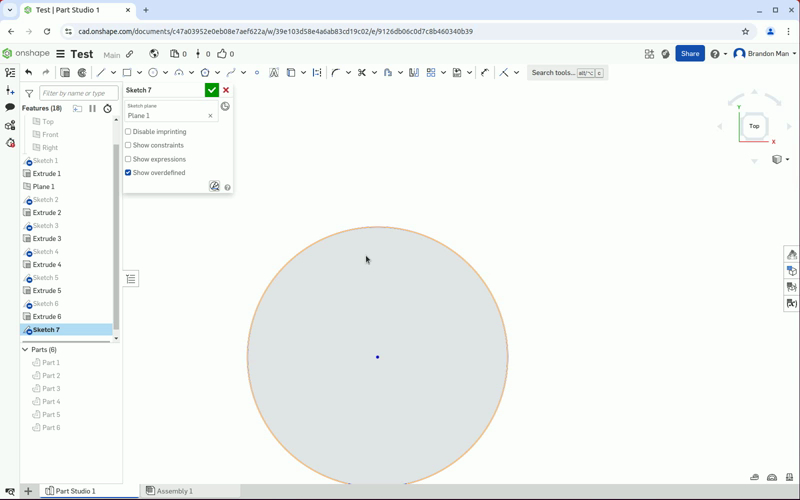
scroll(-6)
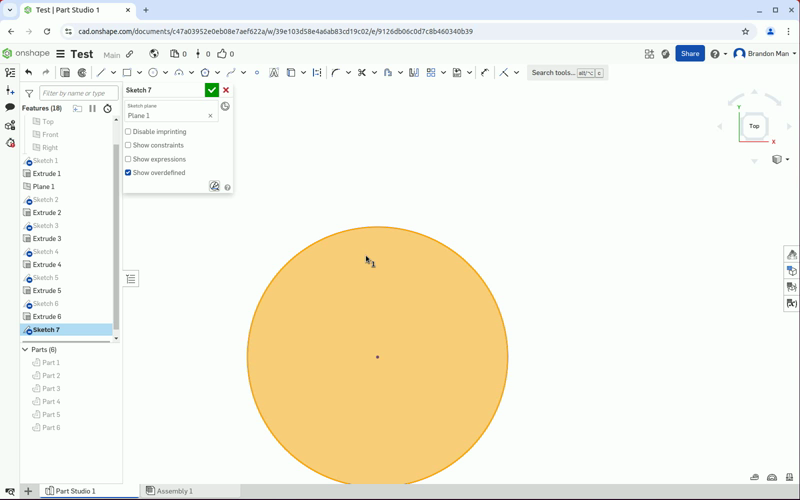
scroll(-6)
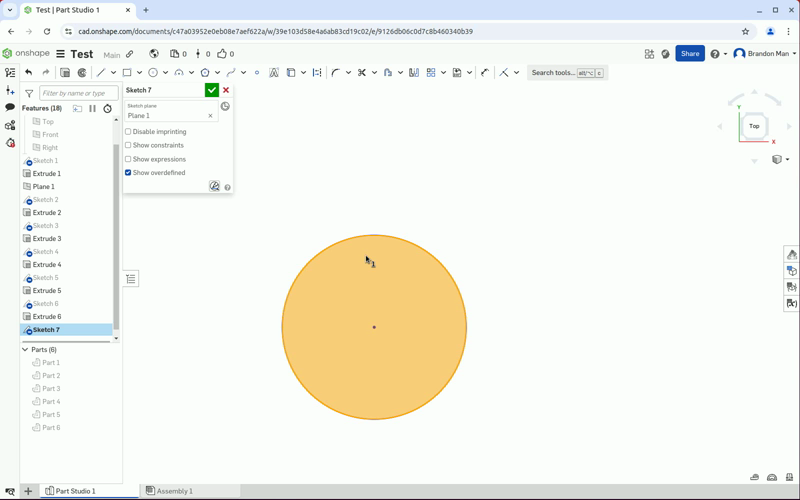
scroll(-6)
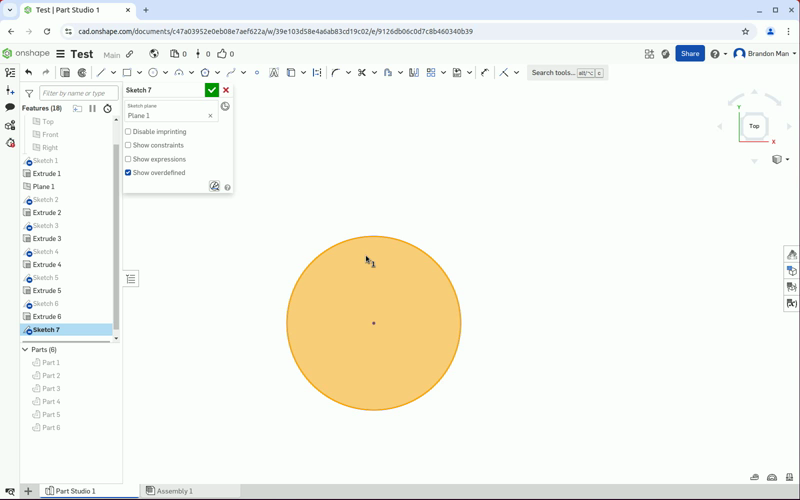
scroll(-6)
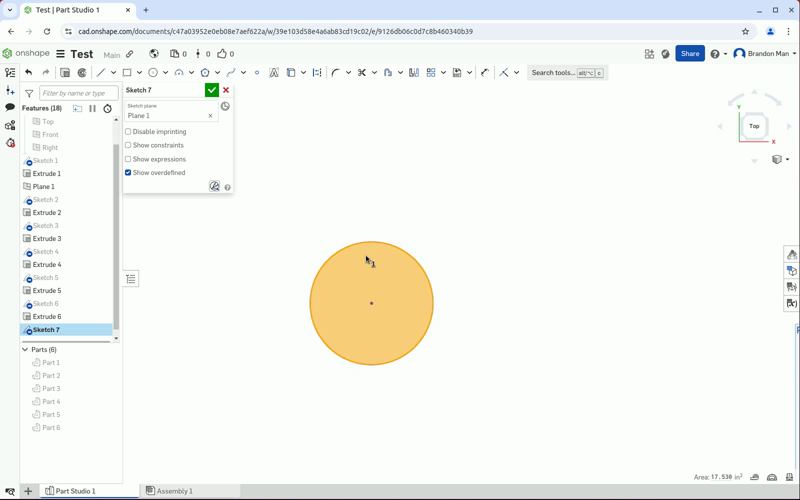
scroll(-6)
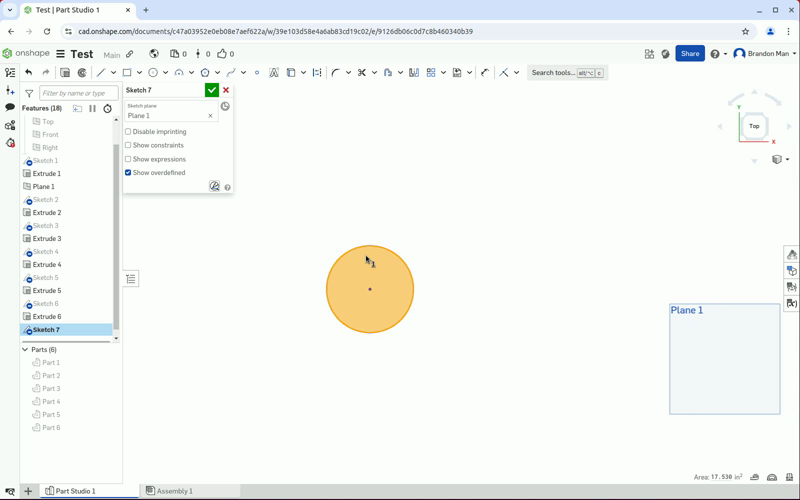
scroll(-6)
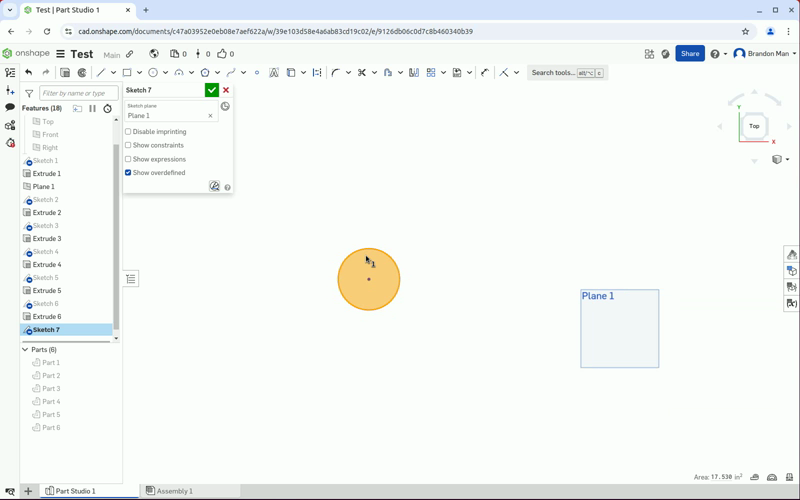
scroll(-6)
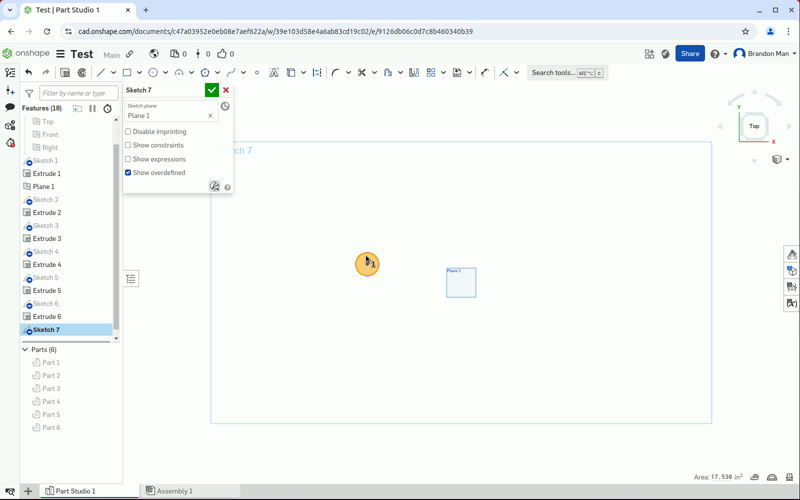
mouse_move(73, 352)
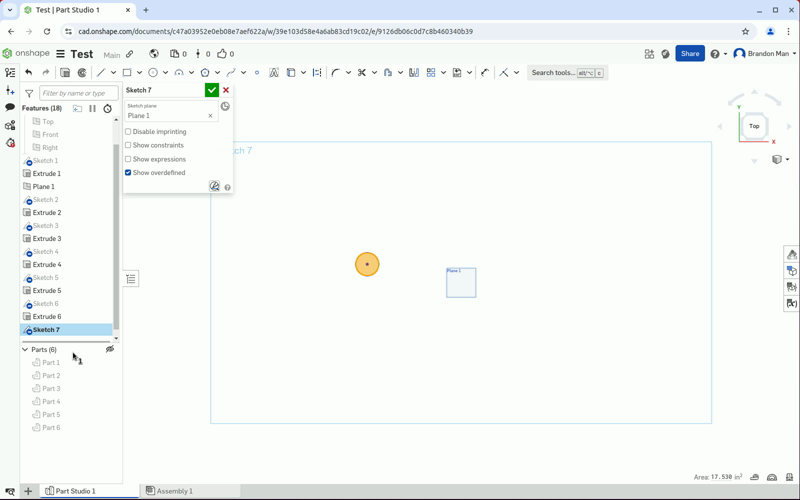
key(shift+y)
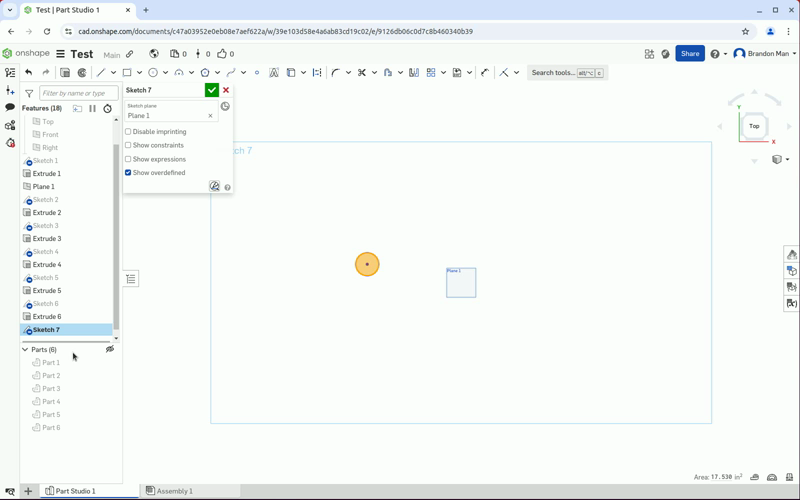
key(shift+e)
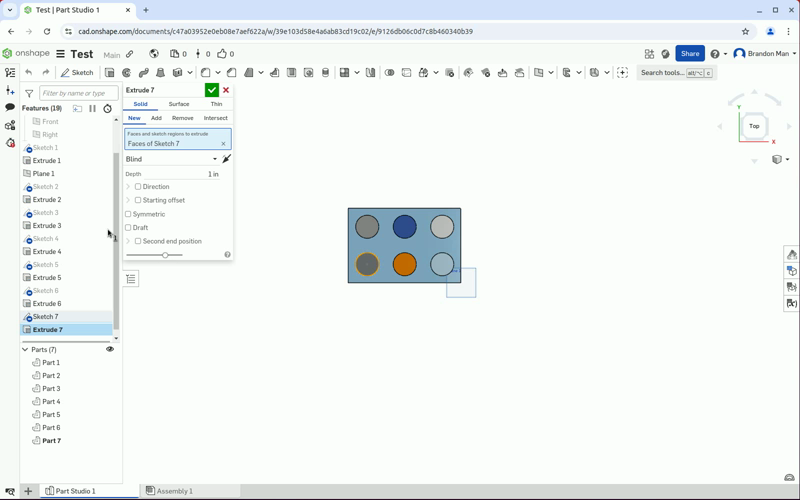
mouse_move(143, 106)
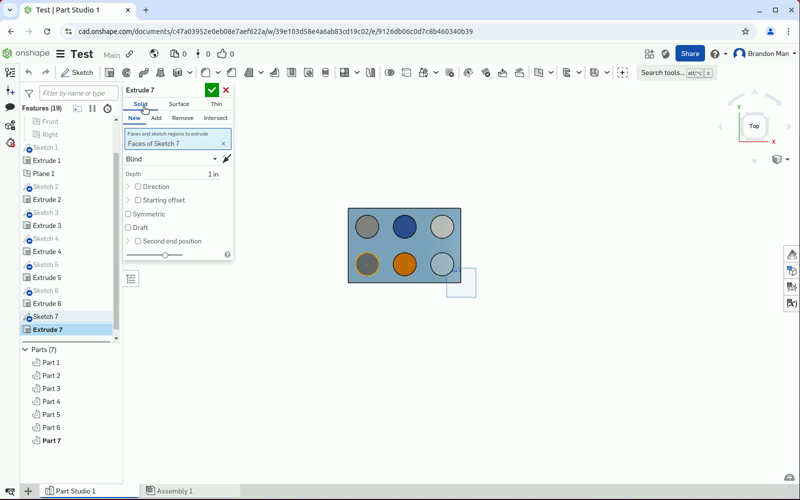
click(143, 106)
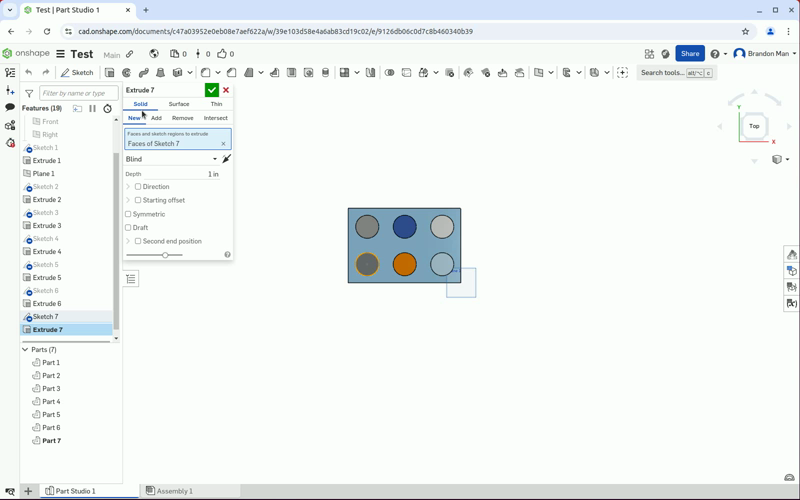
mouse_move(137, 120)
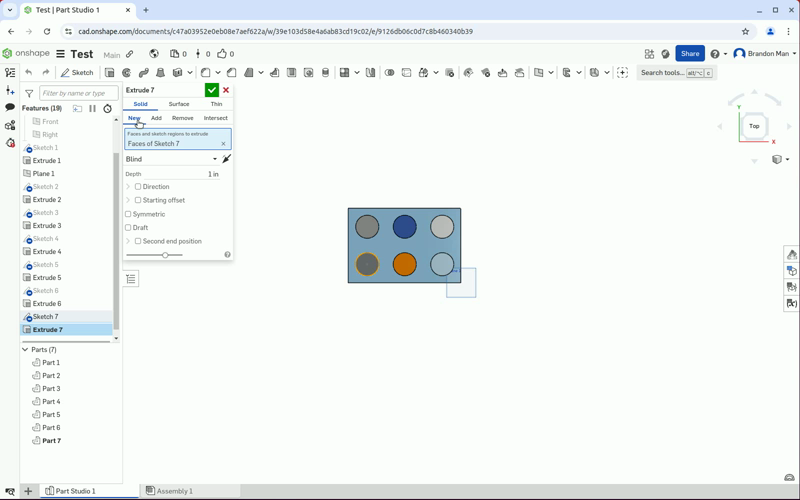
click(137, 120)
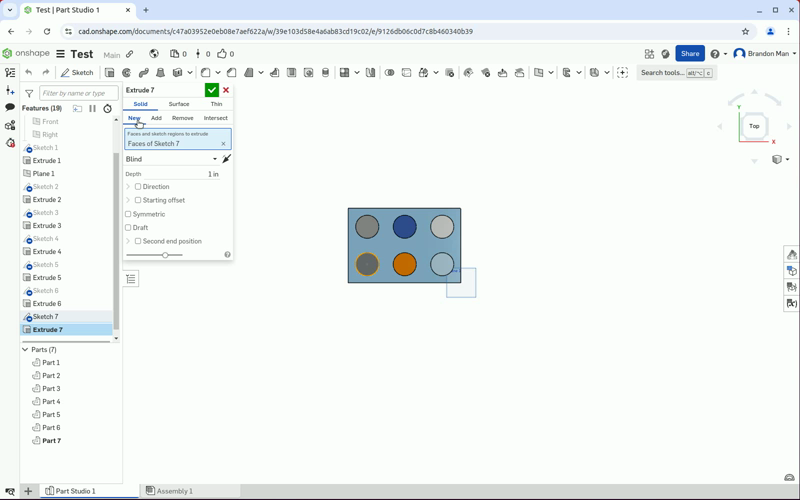
key(tab, 4)
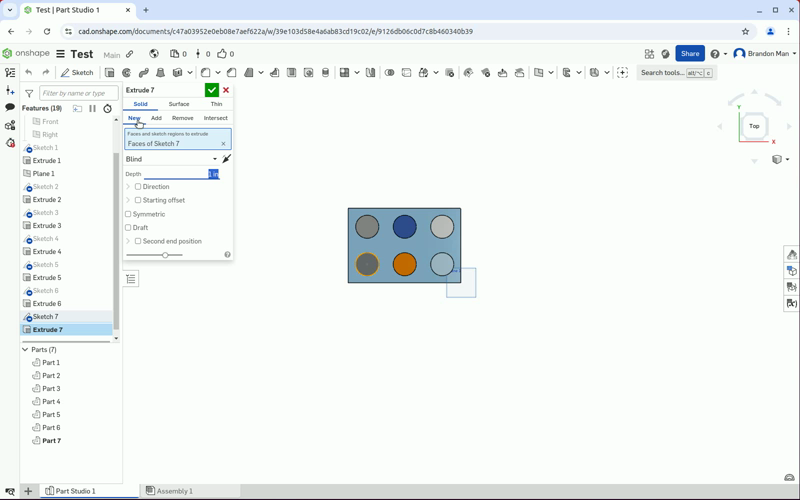
text(1.685)
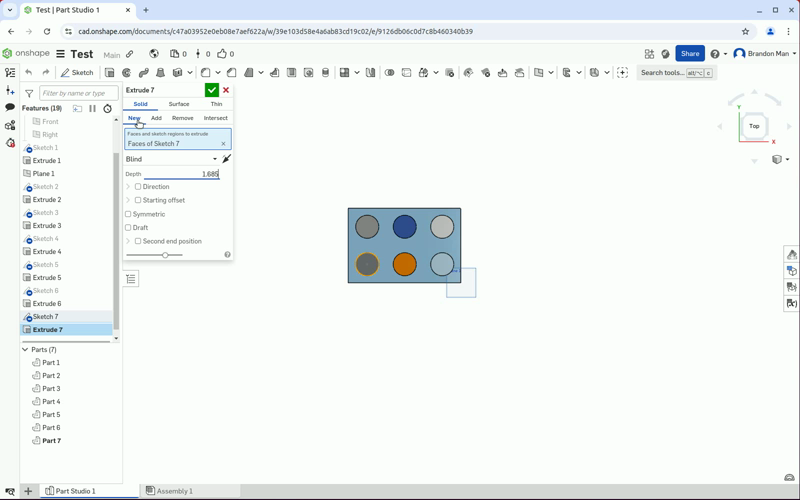
key(enter)
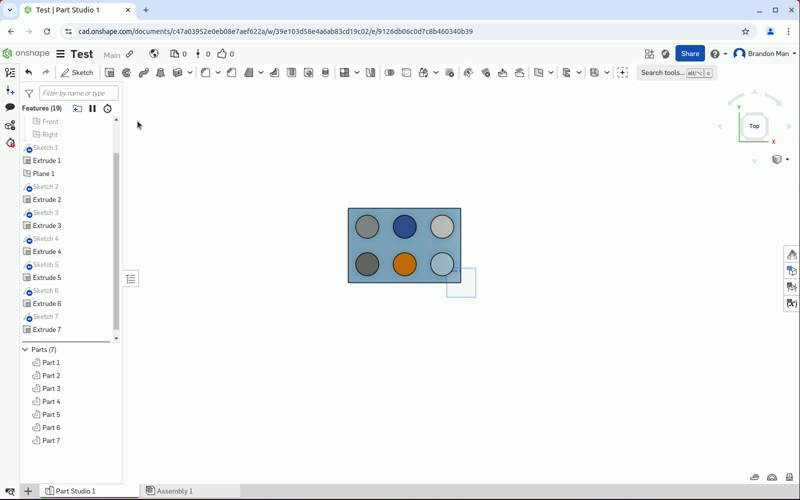
key(shift+h)
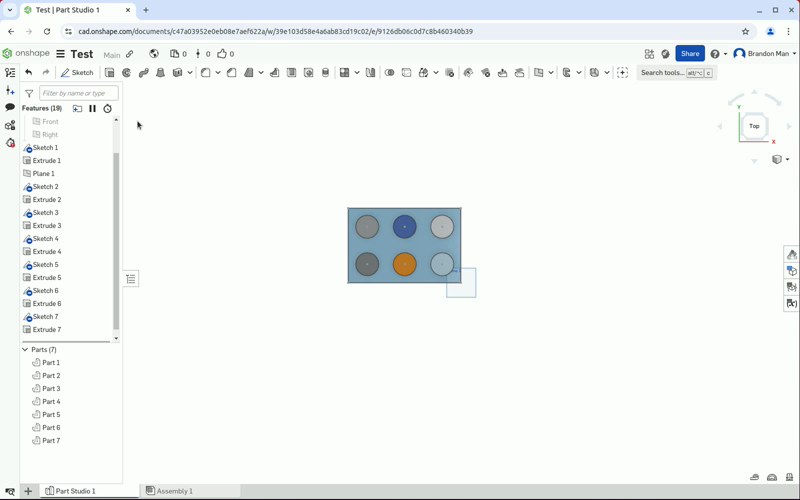
key(shift+h)
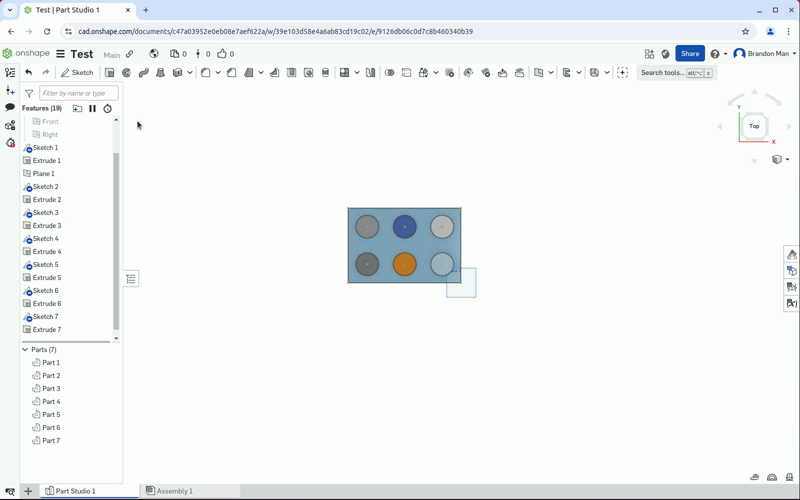
key(shift+7)
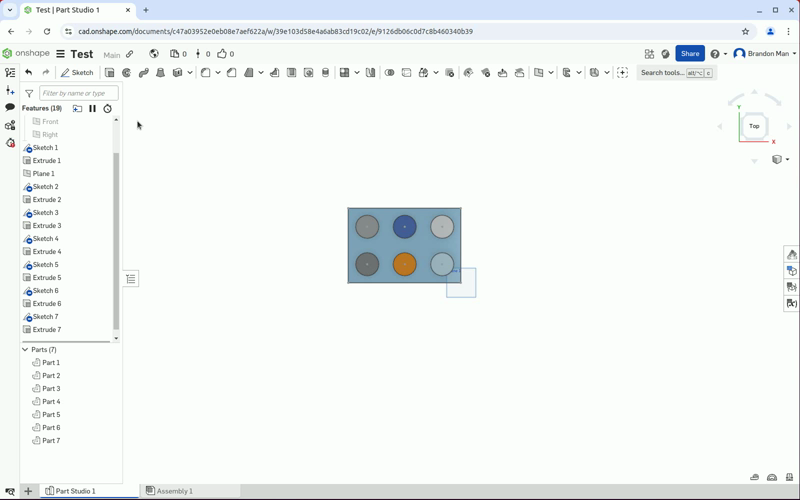
key(up, 3)
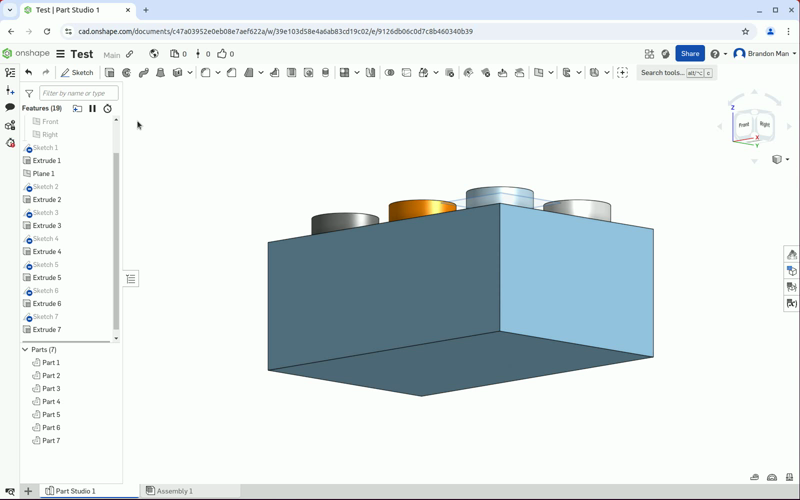
key(left, 3)
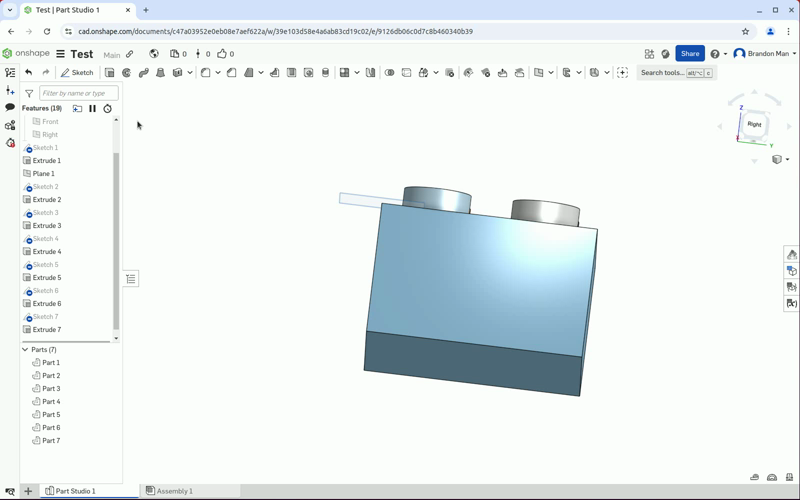
key(right, 3)
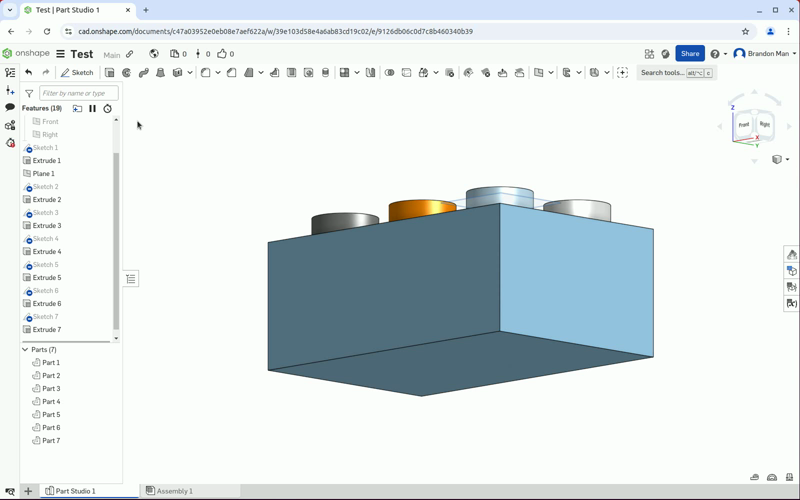
key(down, 3)
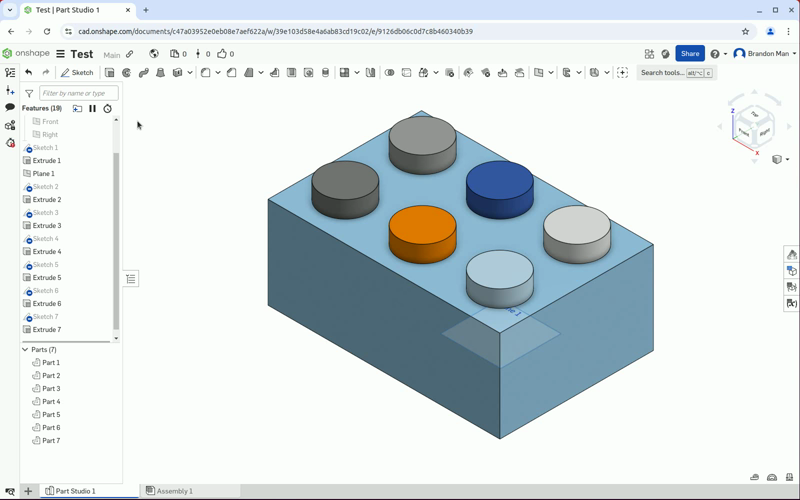
mouse_move(69, 150)
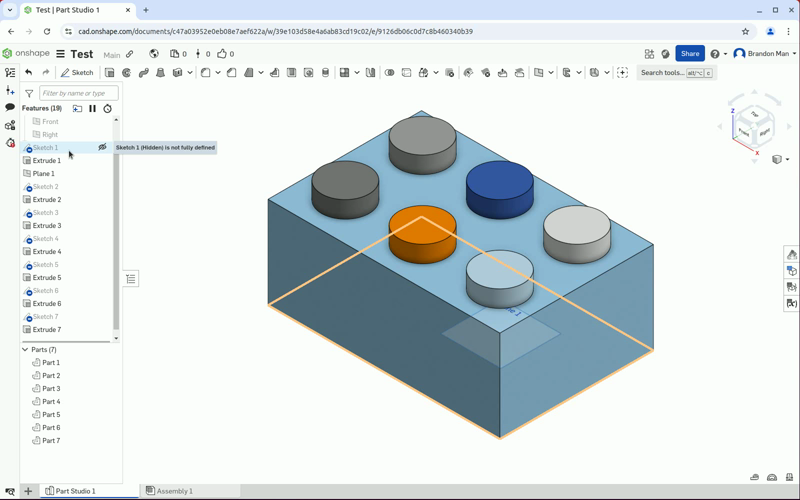
click(69, 150)